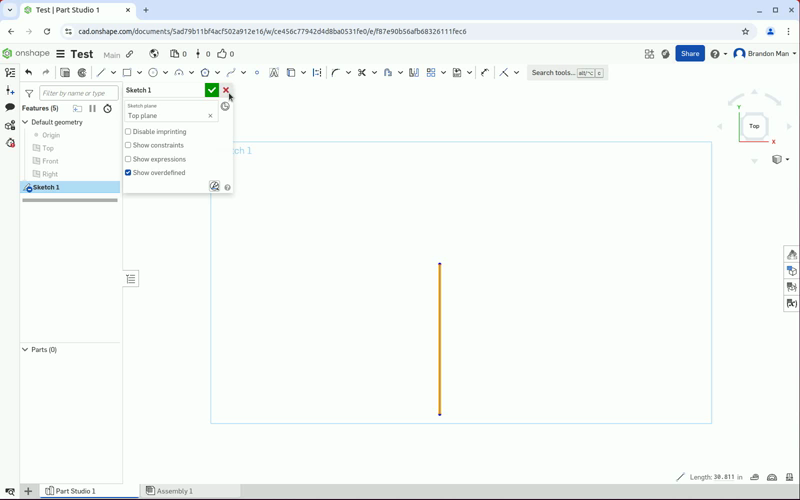
key(shift+h)
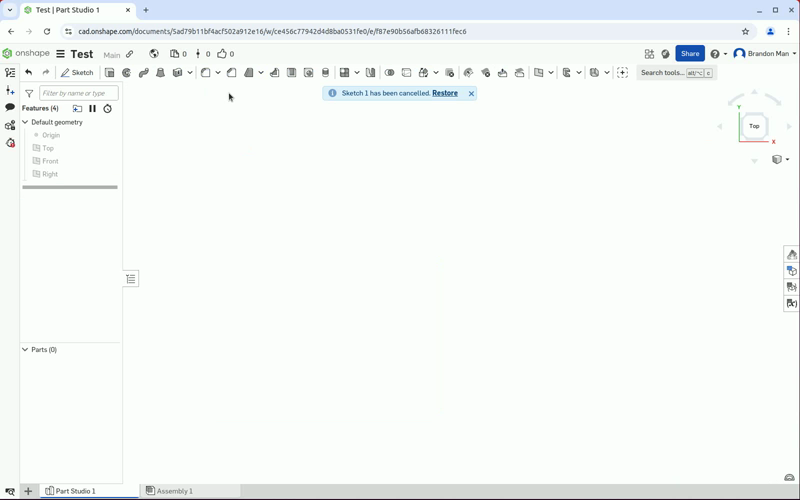
key(shift+s)
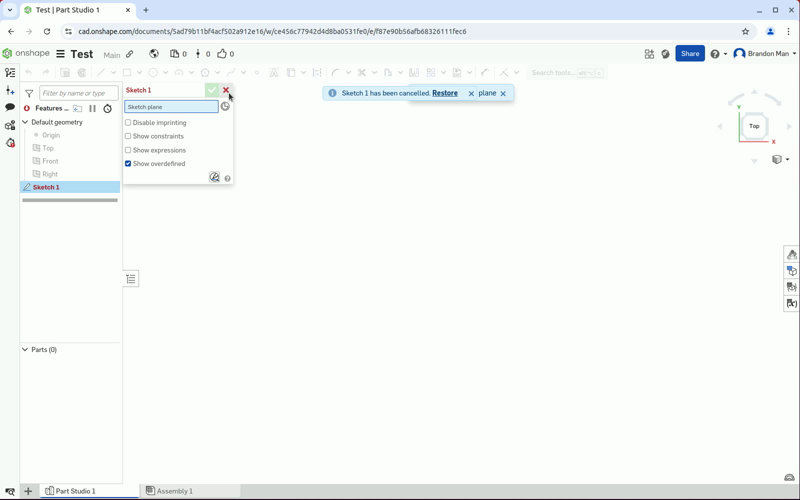
mouse_move(73, 150)
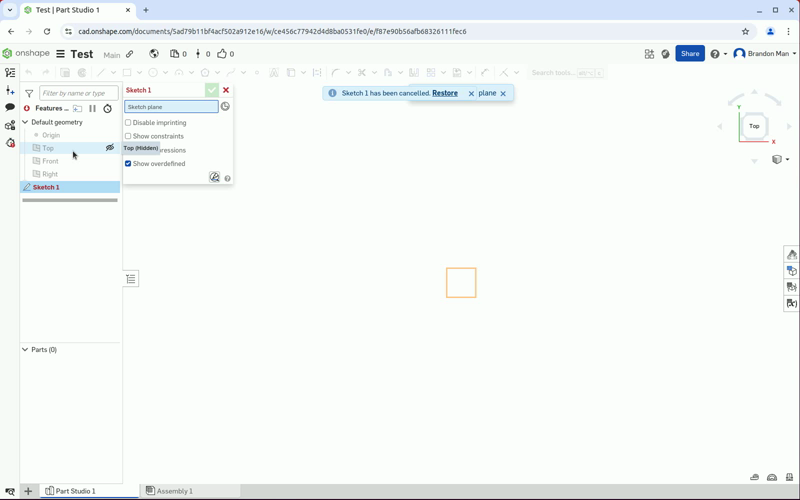
click(73, 150)
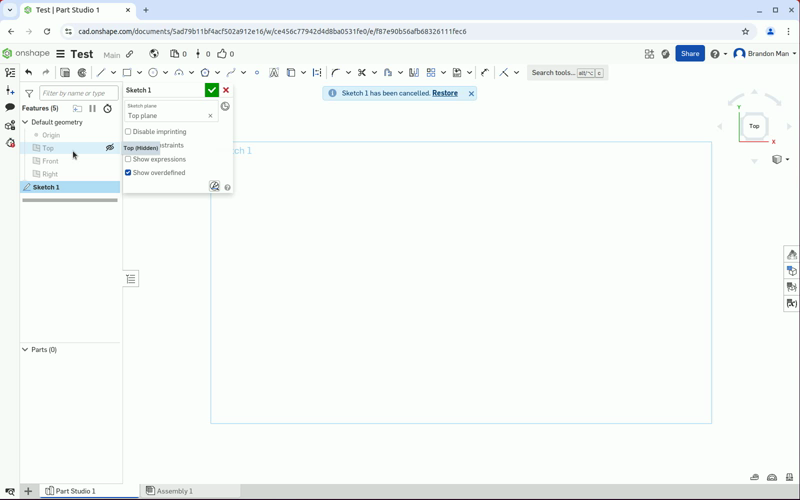
mouse_move(73, 352)
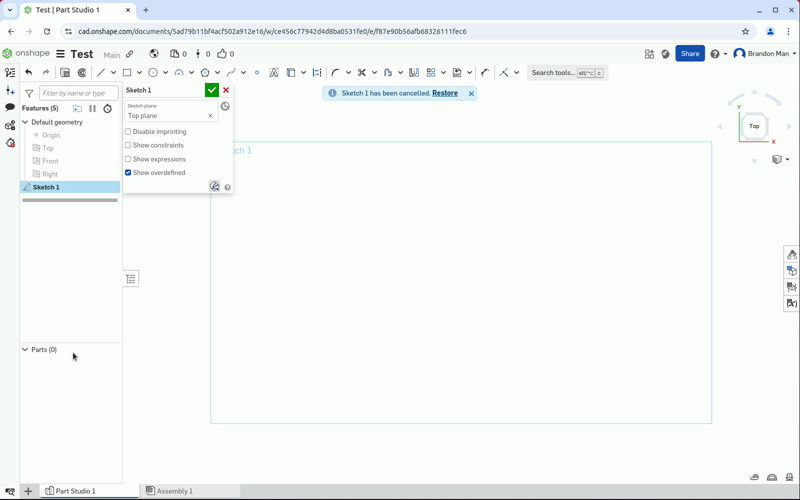
key(y)
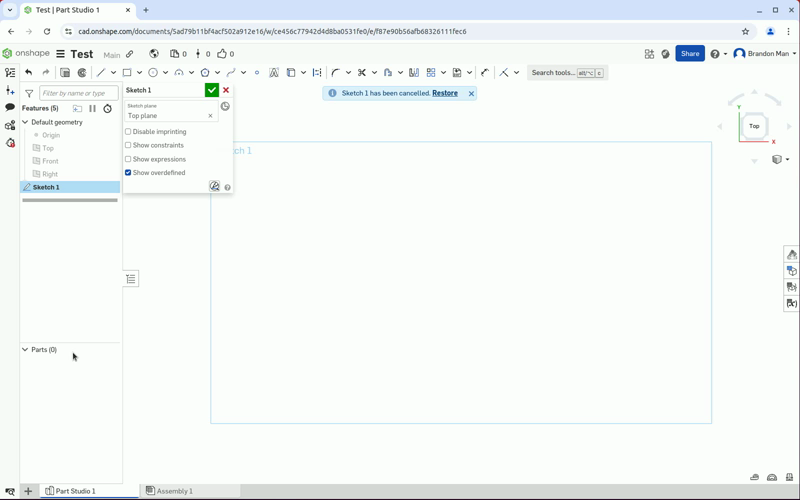
key(l)
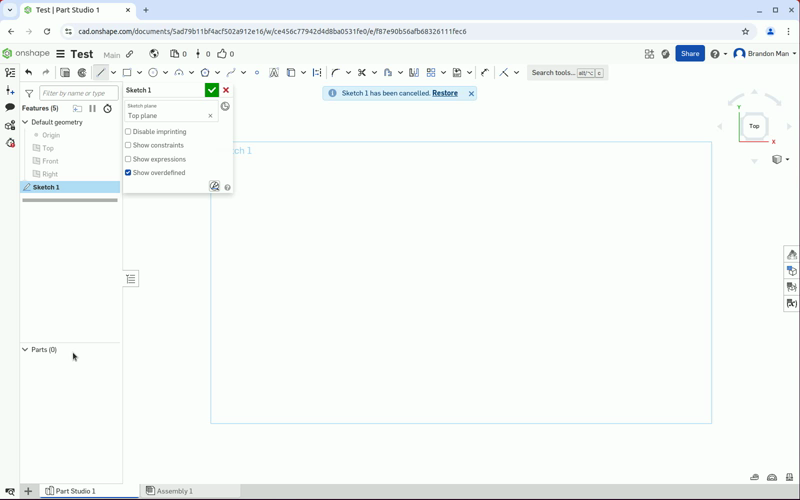
key_down(shift)
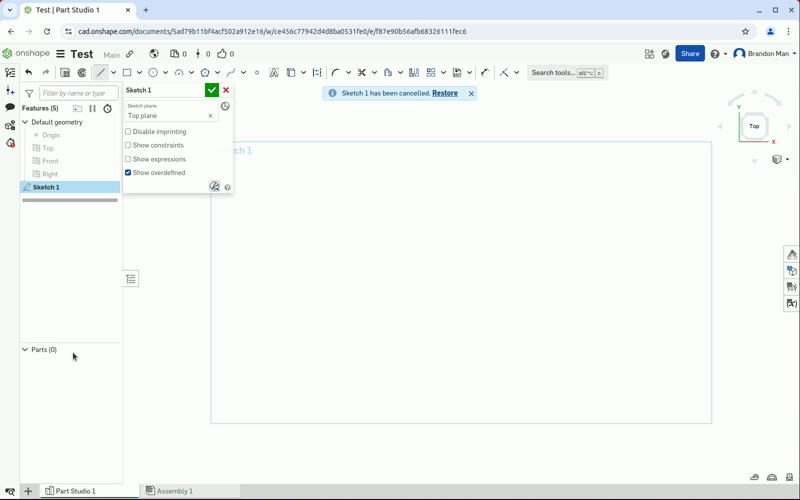
mouse_move(376, 311)
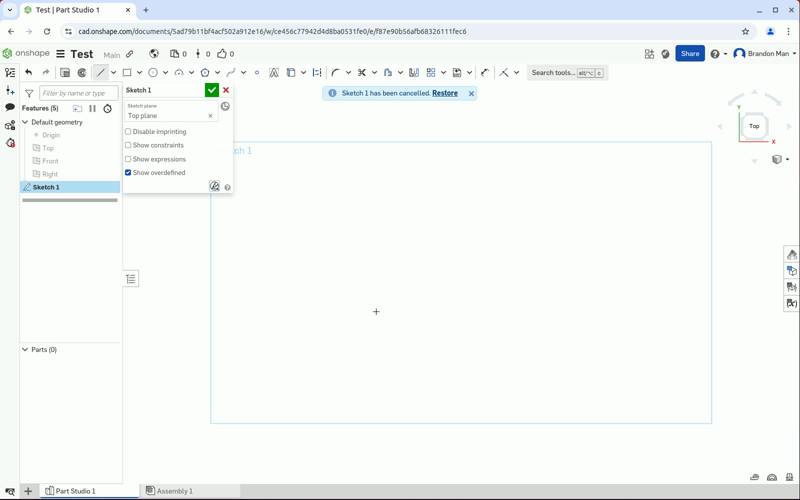
click(376, 311)
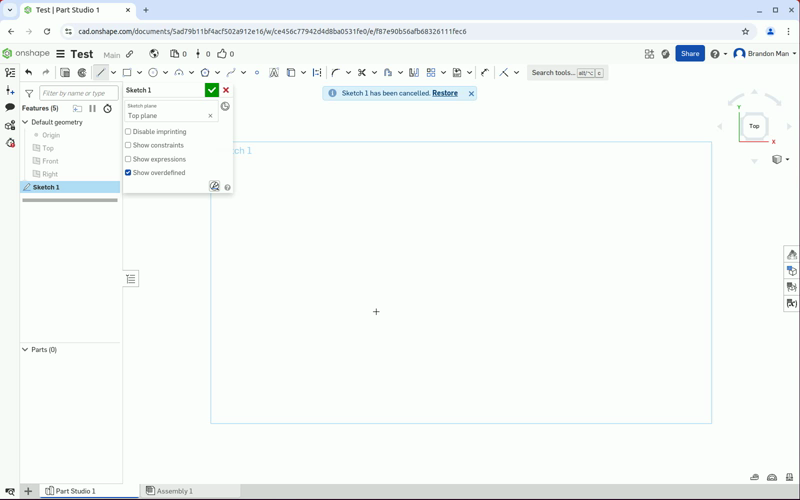
key_up(shift)
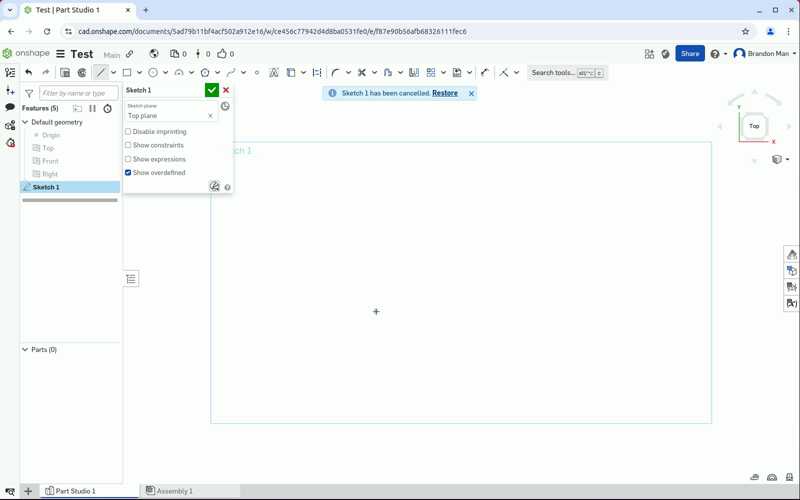
key_down(shift)
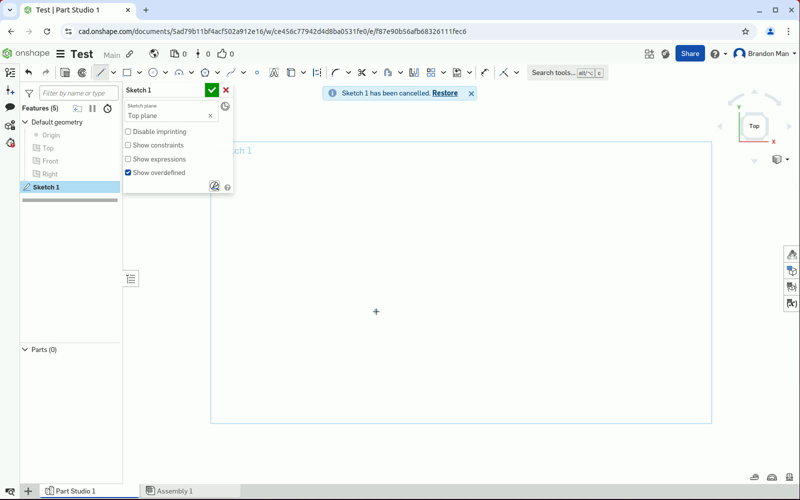
mouse_move(543, 311)
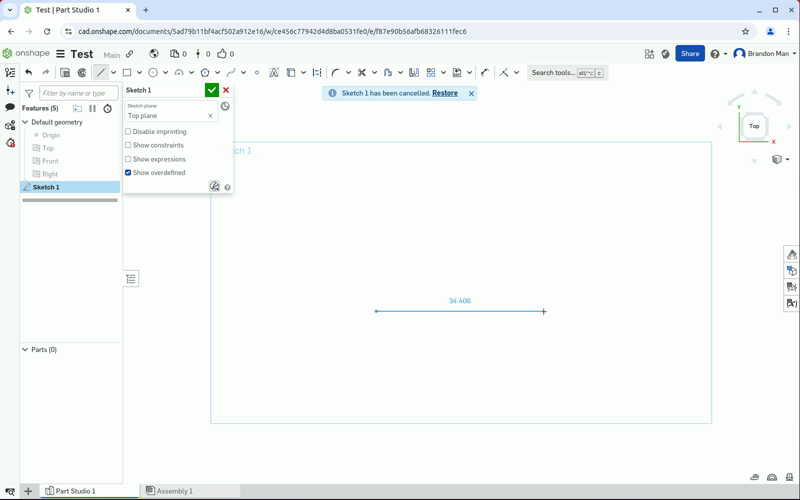
click(543, 311)
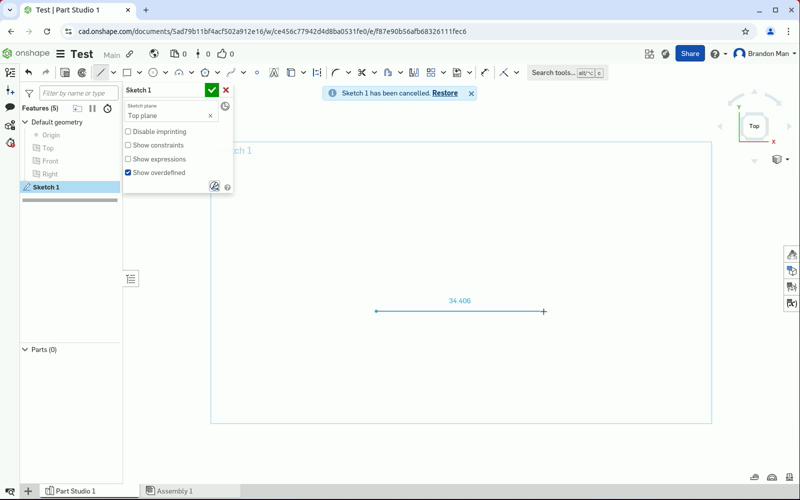
key_up(shift)
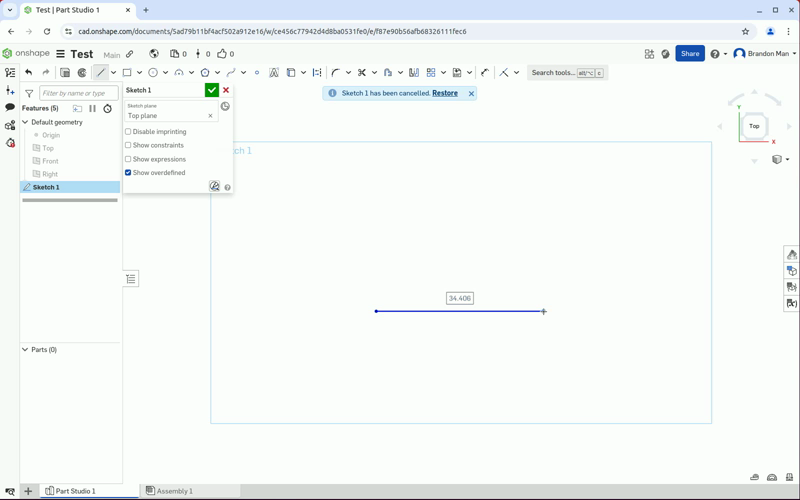
key_down(shift)
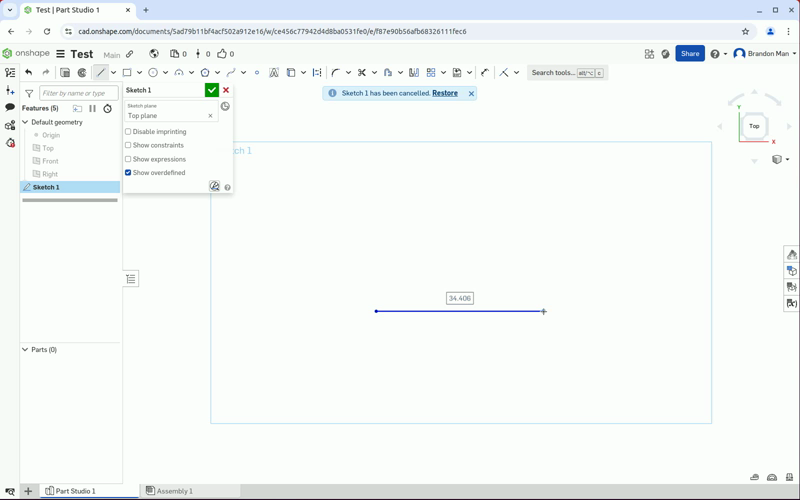
mouse_move(573, 311)
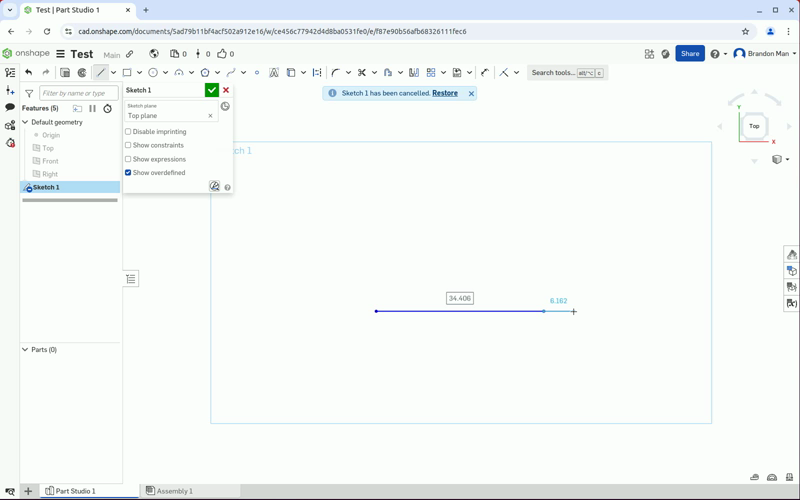
mouse_move(543, 255)
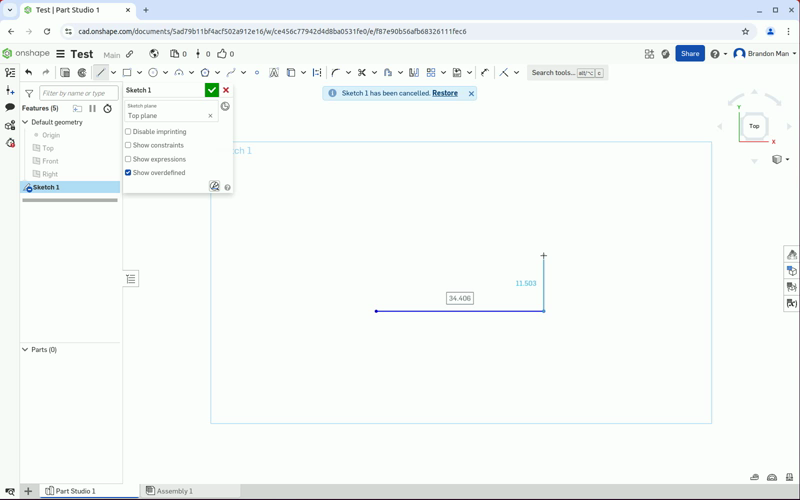
click(543, 255)
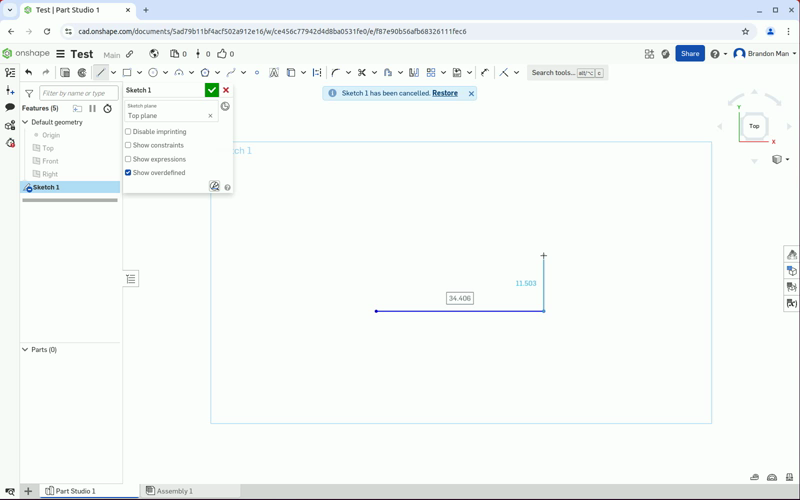
key_up(shift)
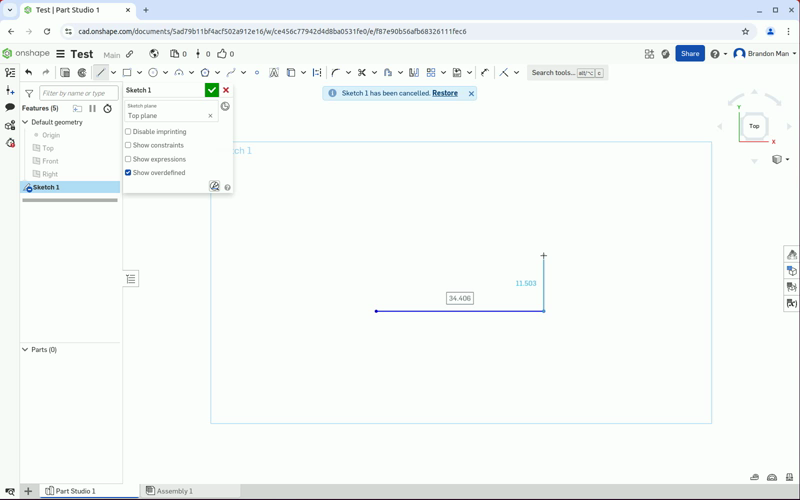
key_down(shift)
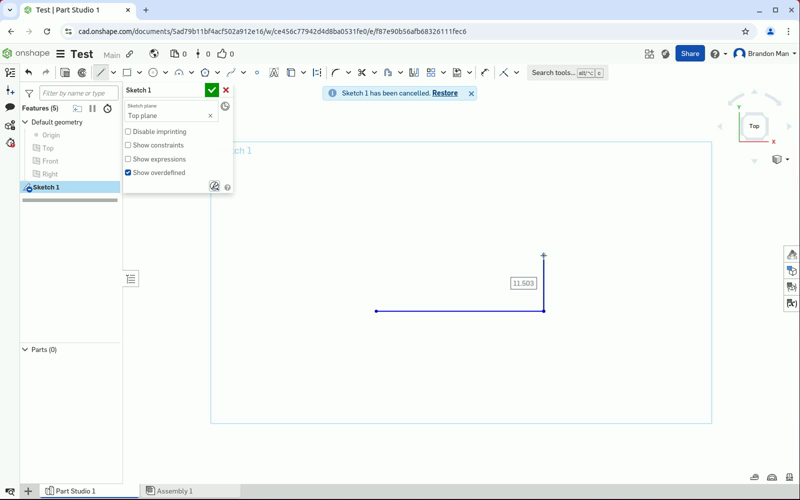
mouse_move(376, 255)
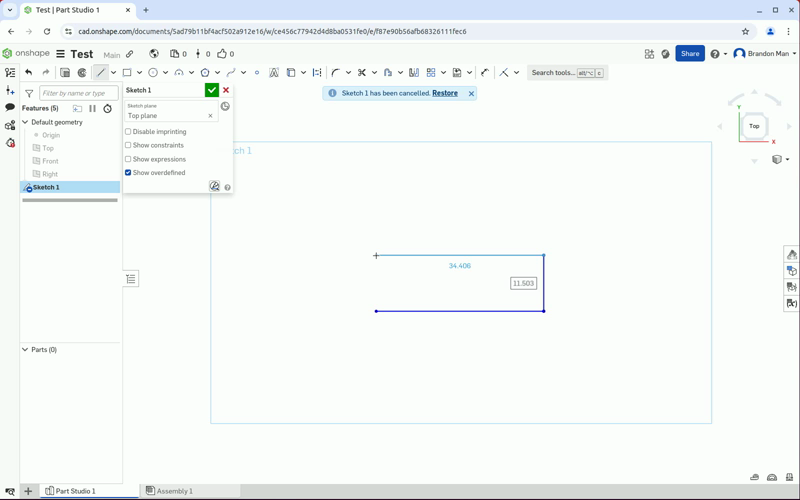
click(376, 255)
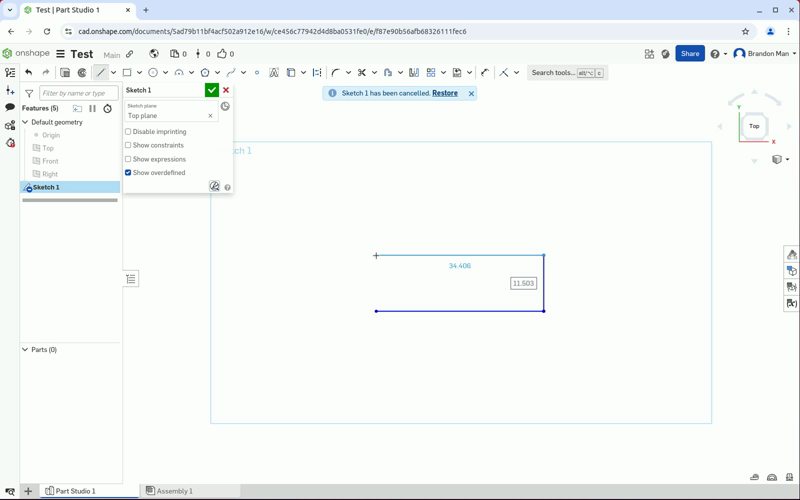
key_up(shift)
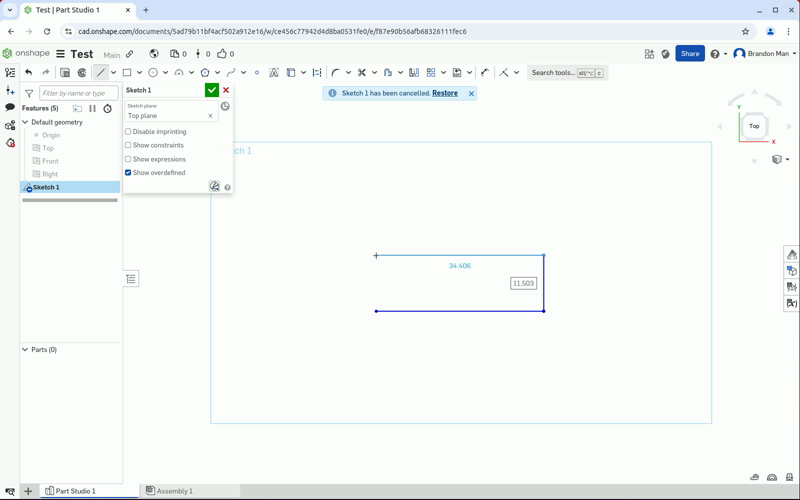
mouse_move(406, 255)
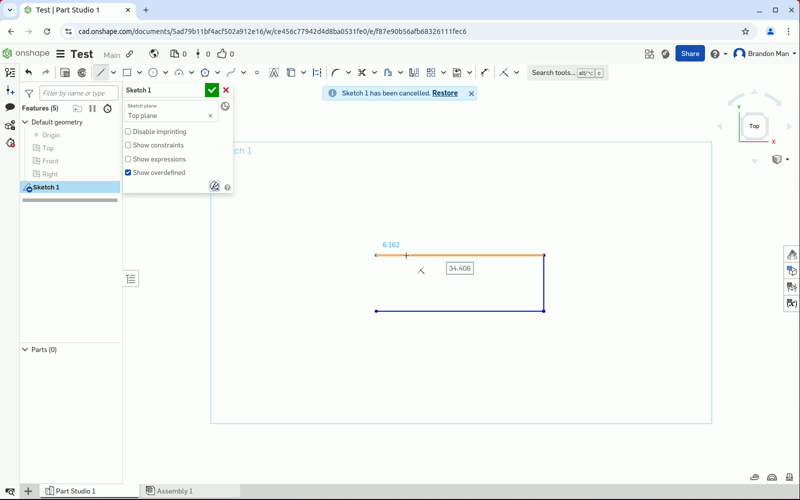
key_down(shift)
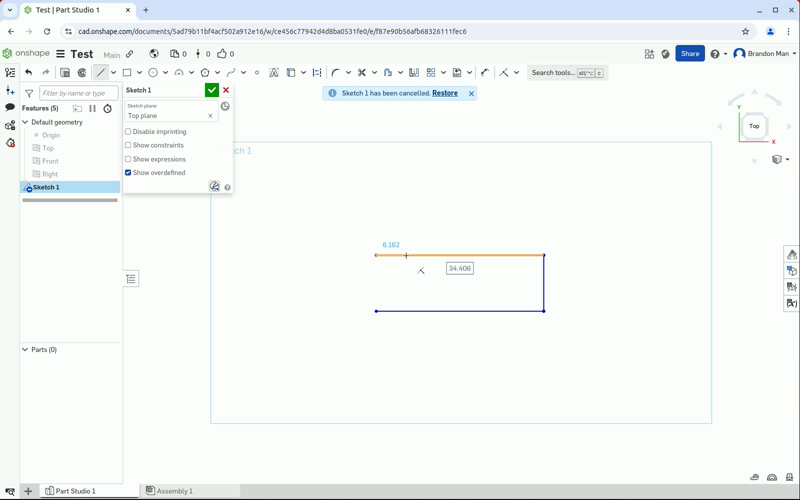
mouse_move(376, 311)
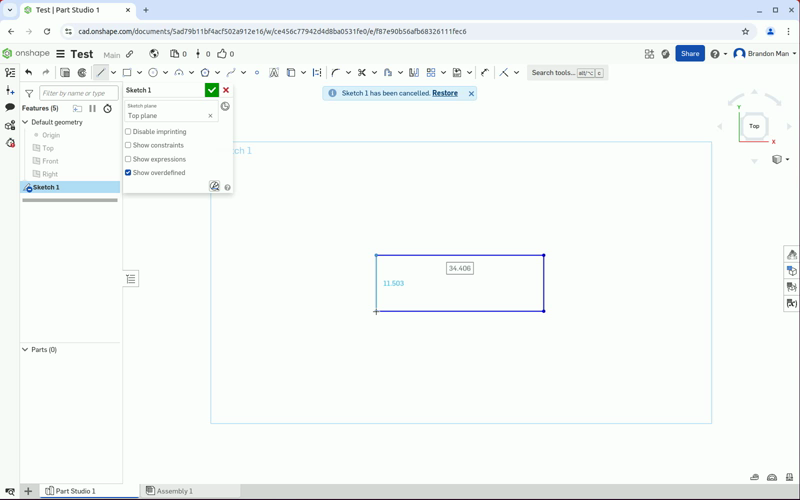
key_up(shift)
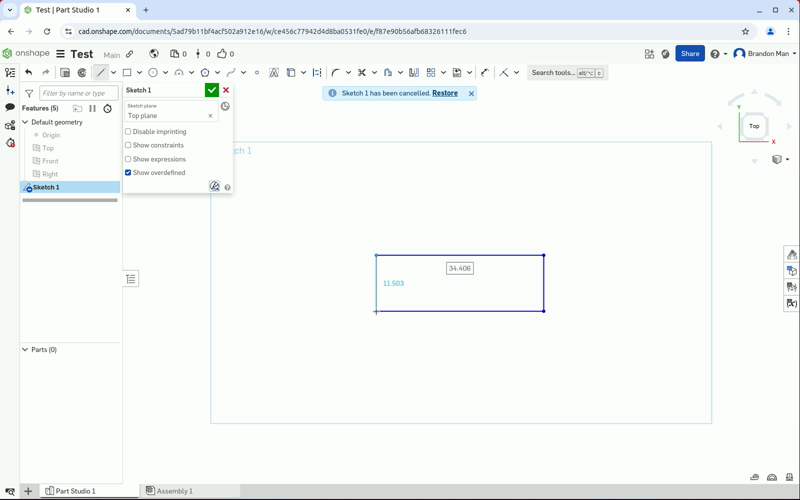
click(376, 311)
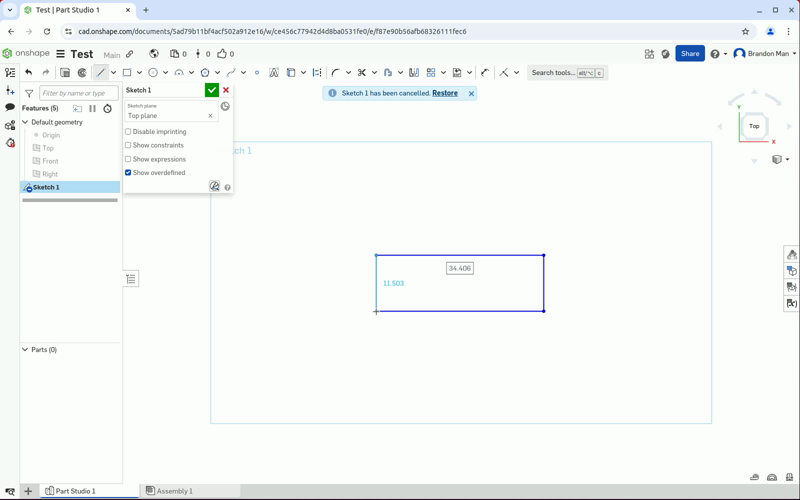
key(esc)
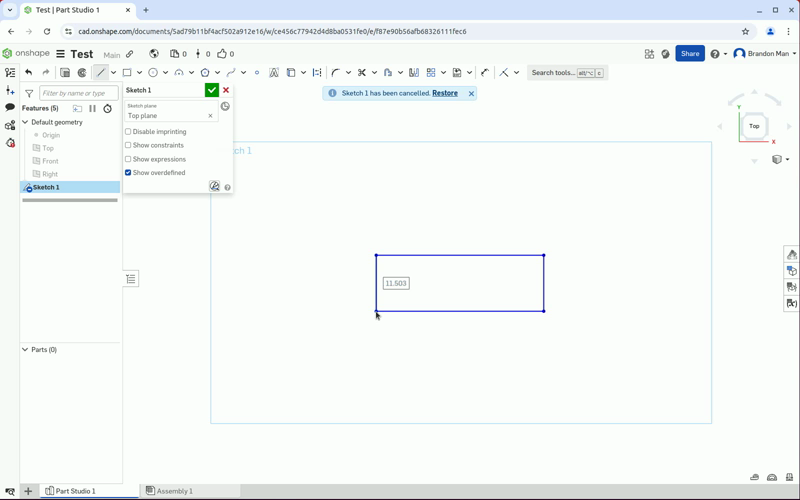
mouse_move(395, 303)
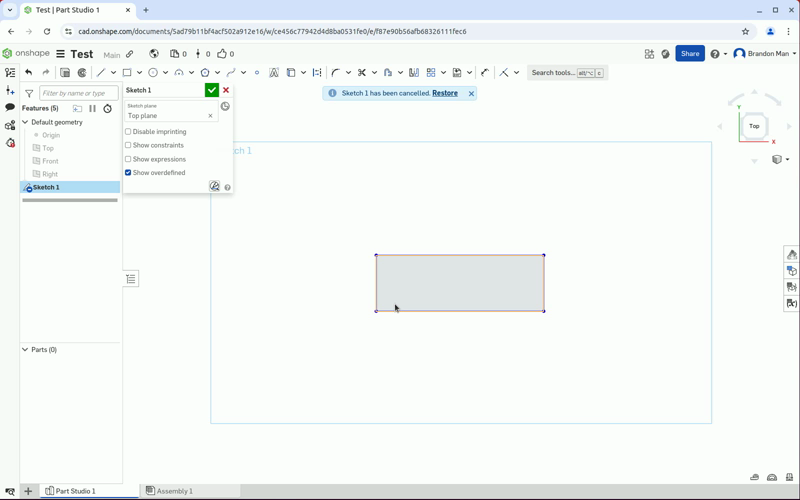
click(395, 303)
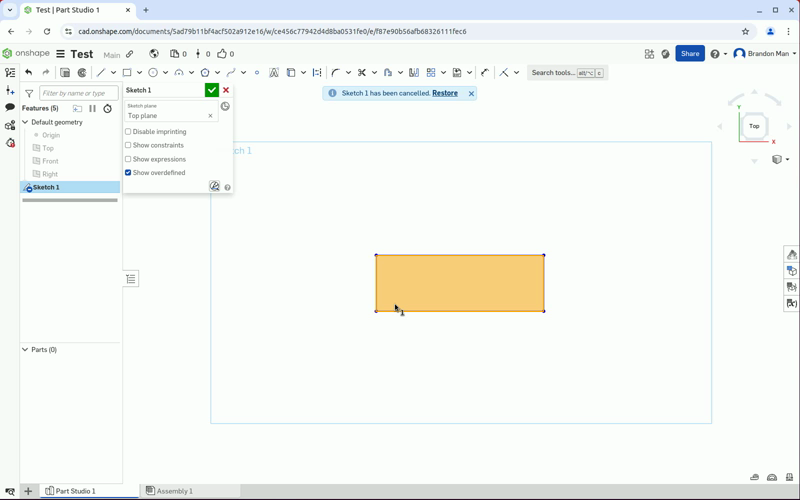
mouse_move(73, 352)
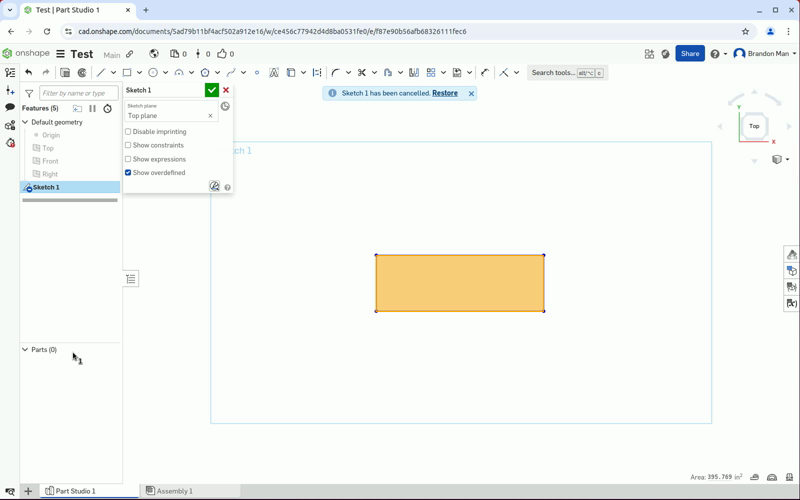
key(shift+y)
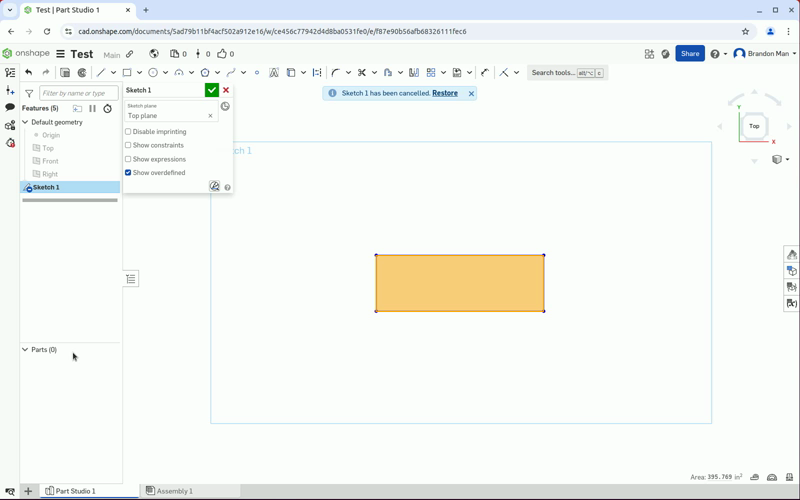
key(shift+e)
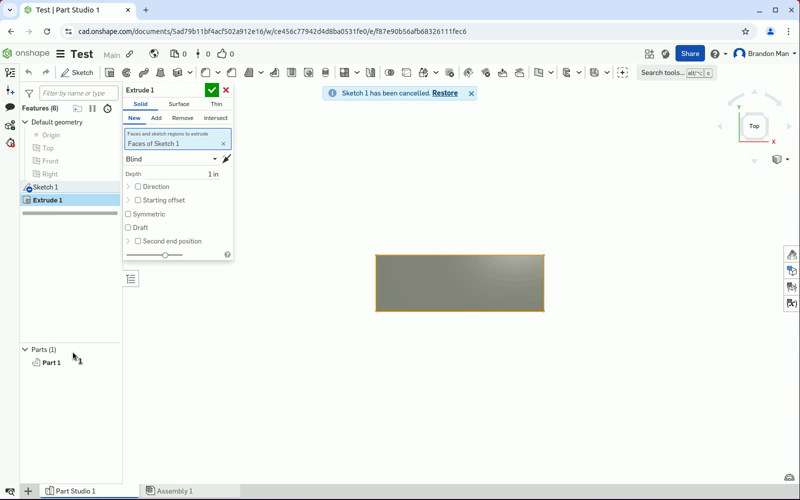
mouse_move(143, 106)
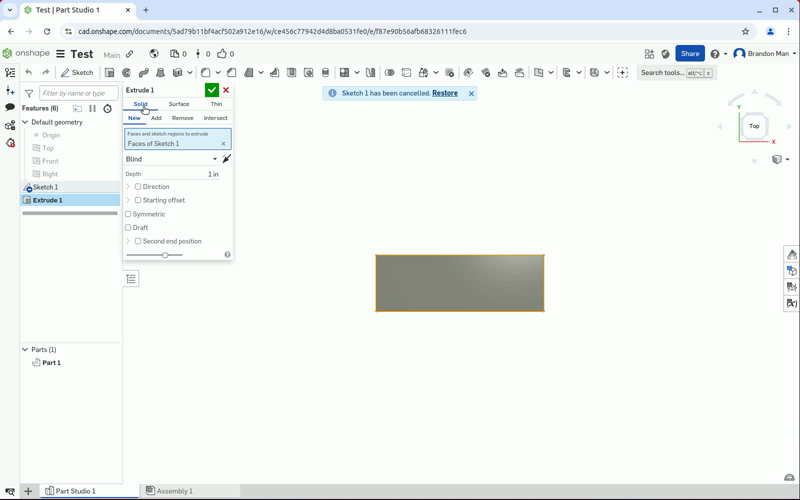
click(143, 106)
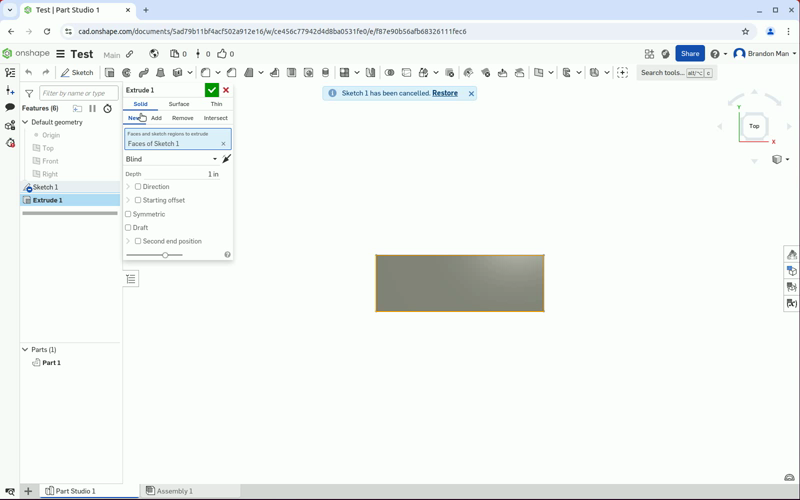
mouse_move(137, 120)
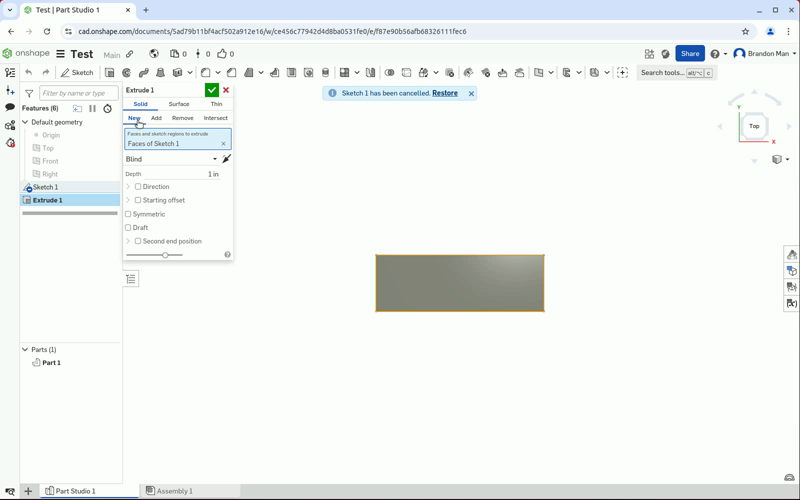
click(137, 120)
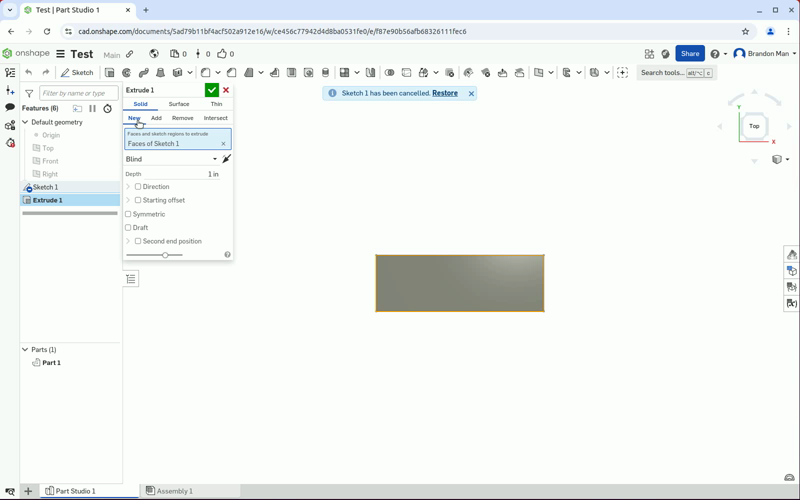
key(tab, 4)
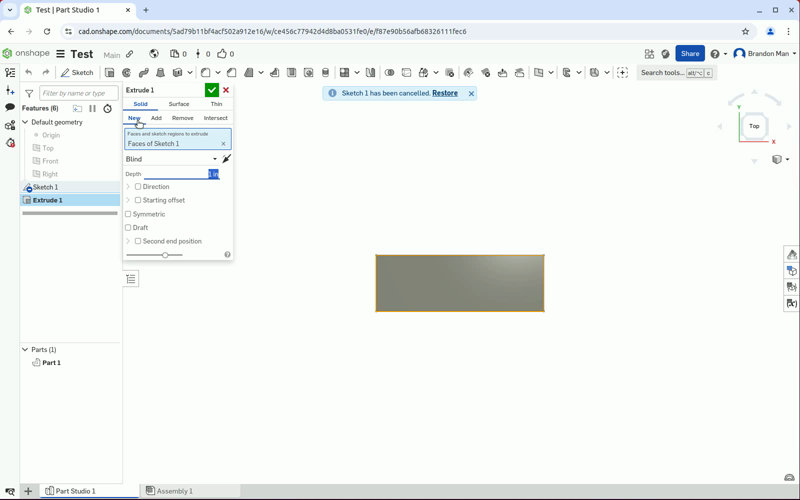
text(0.481)
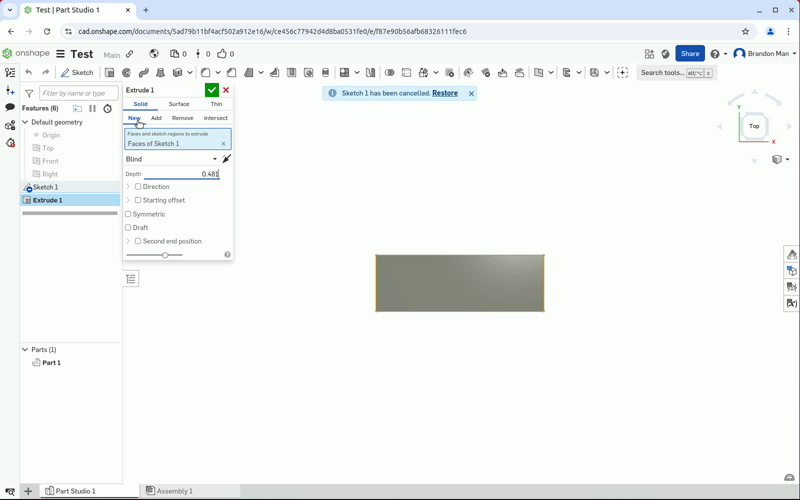
key(enter)
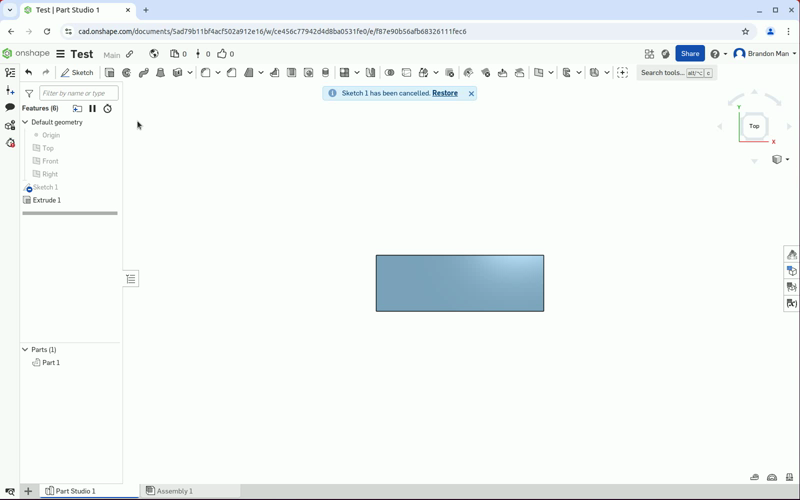
key(shift+h)
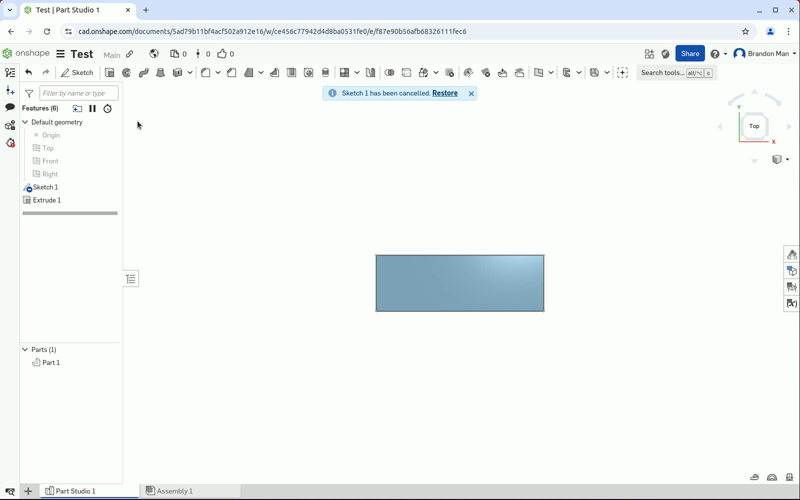
key(shift+h)
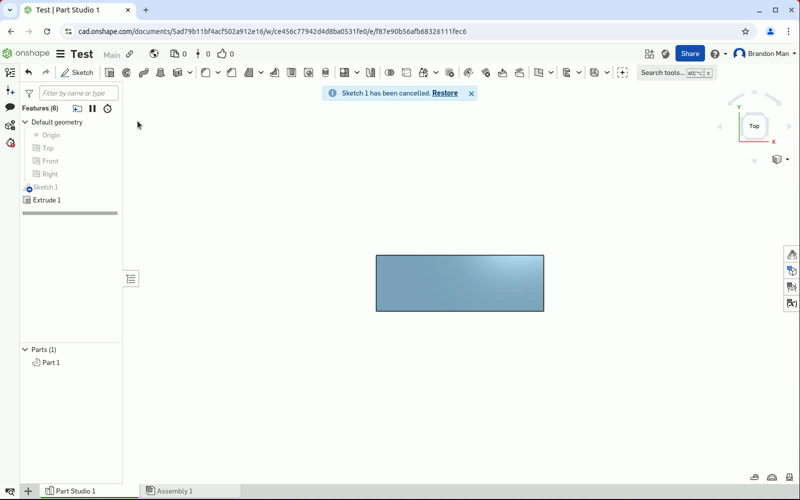
mouse_move(73, 189)
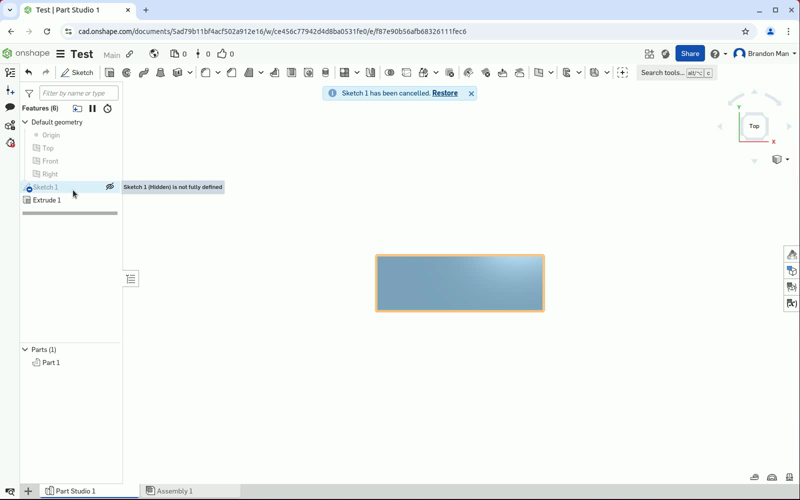
click(73, 189)
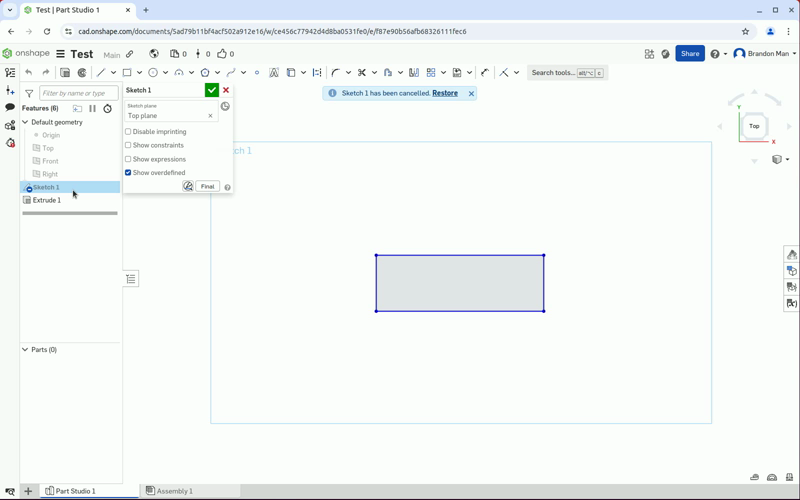
mouse_move(229, 92)
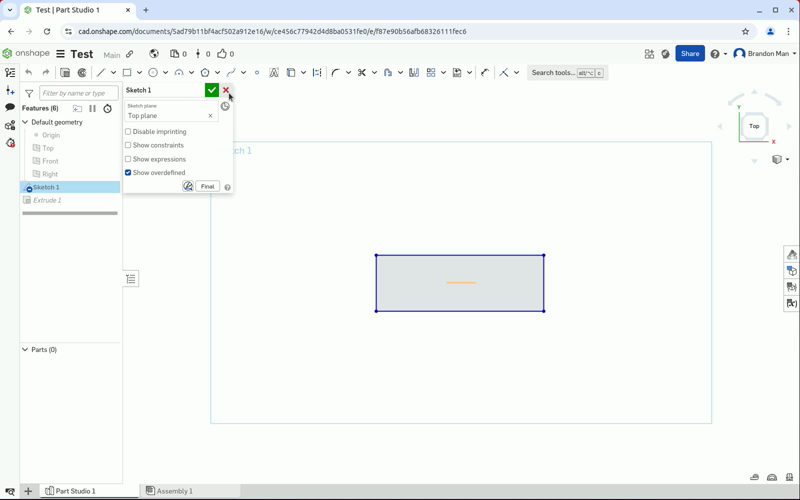
click(229, 92)
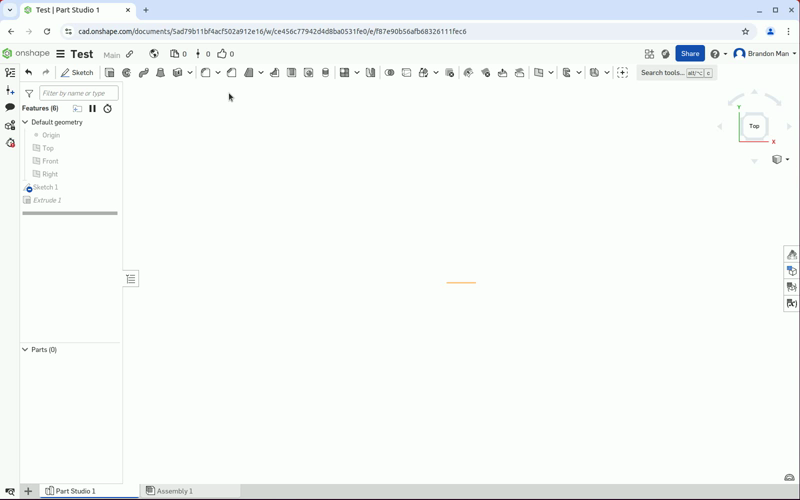
mouse_move(541, 75)
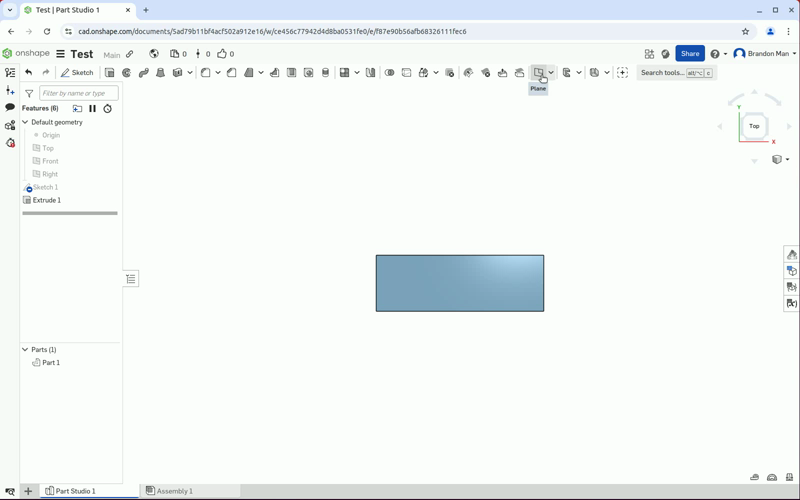
click(541, 75)
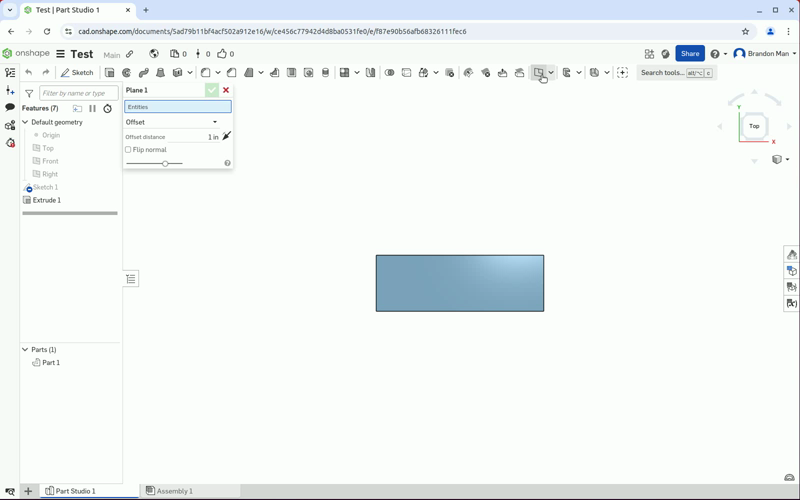
mouse_move(73, 150)
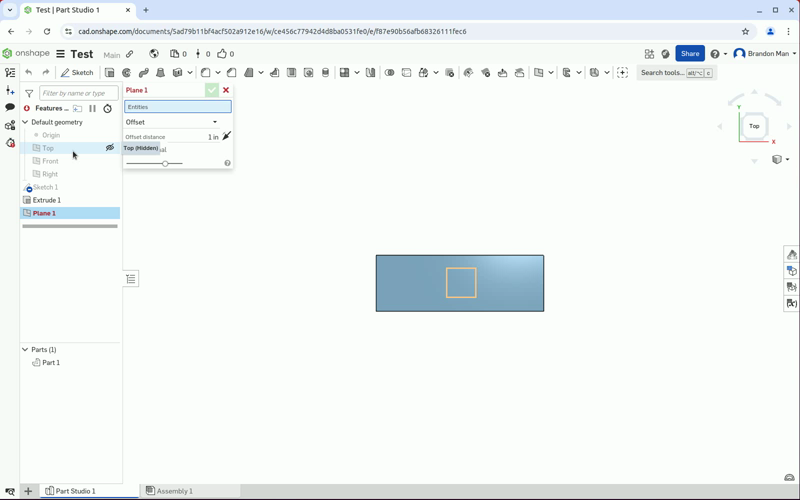
click(73, 150)
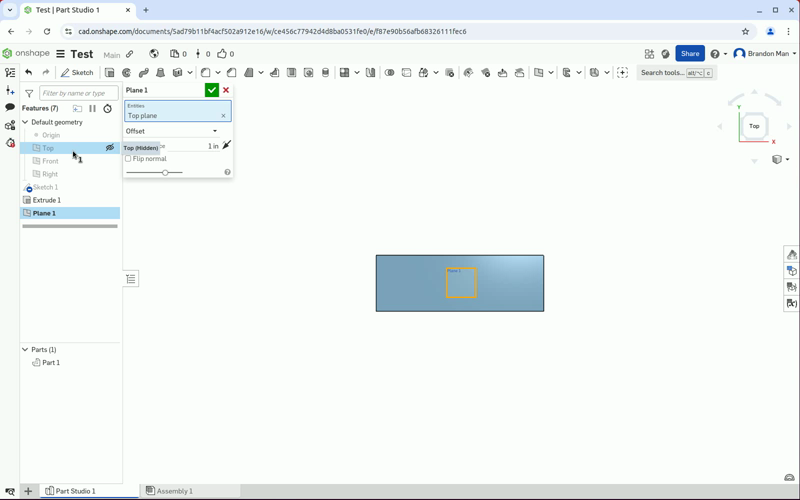
key(tab, 2)
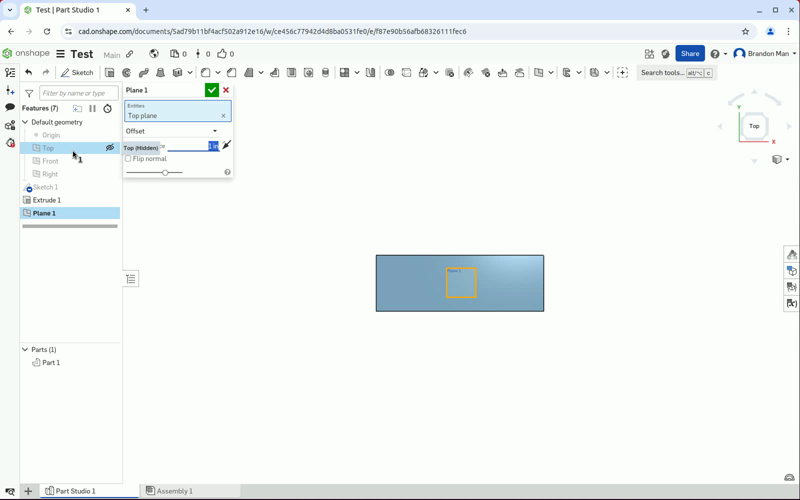
text(0.493)
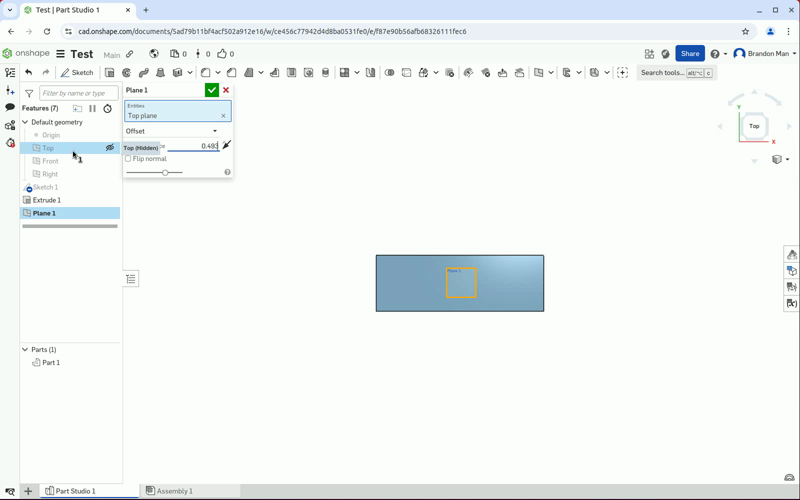
key(enter, 2)
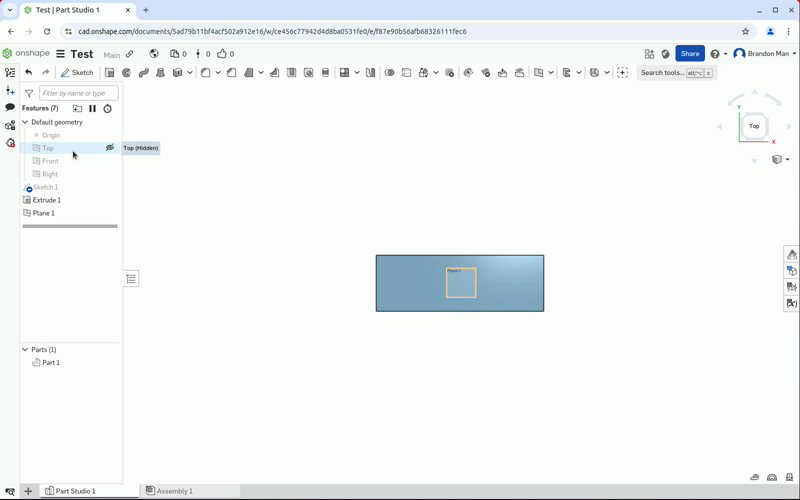
key(shift+s)
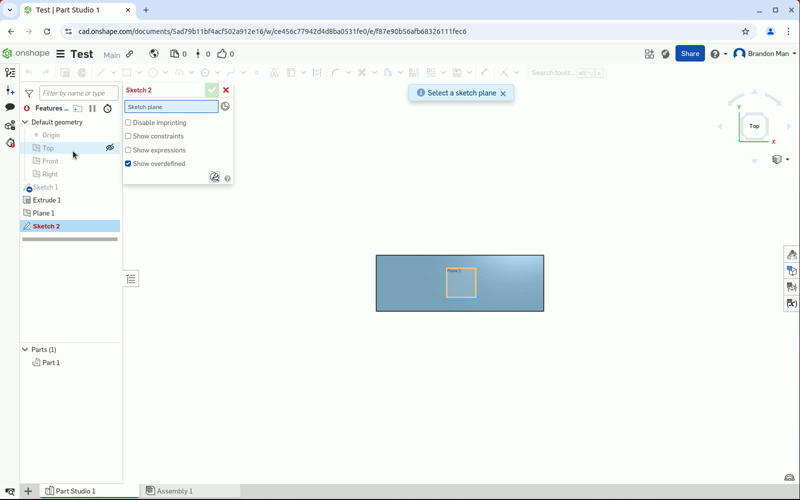
mouse_move(73, 215)
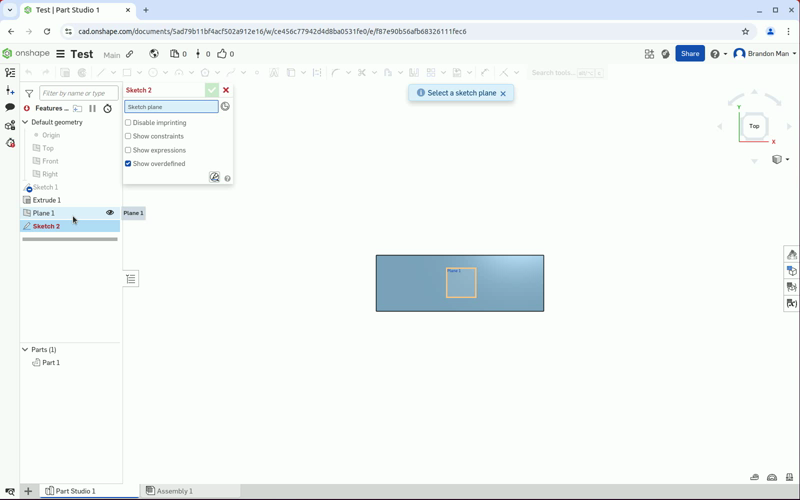
click(73, 215)
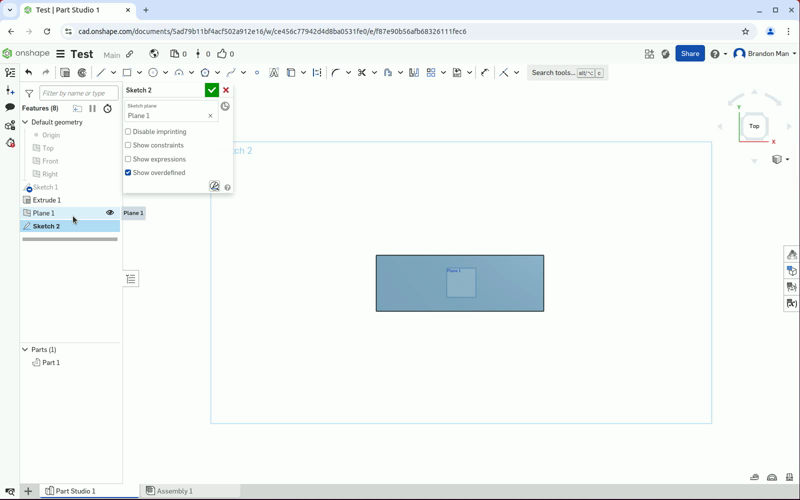
mouse_move(73, 352)
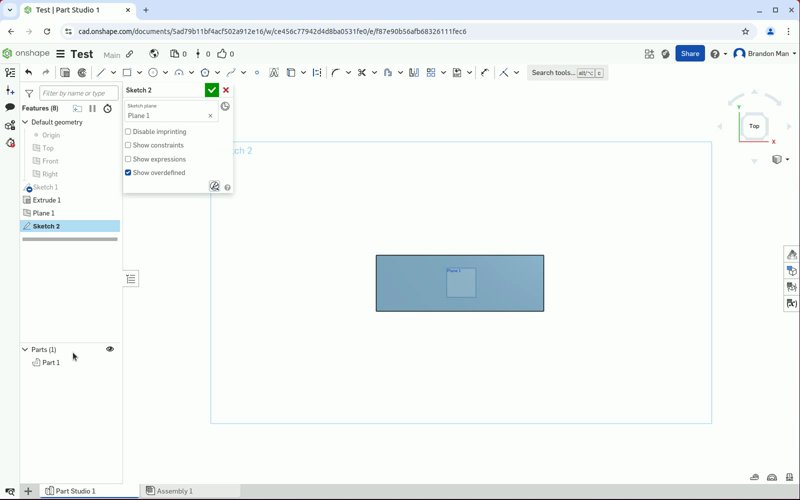
key(y)
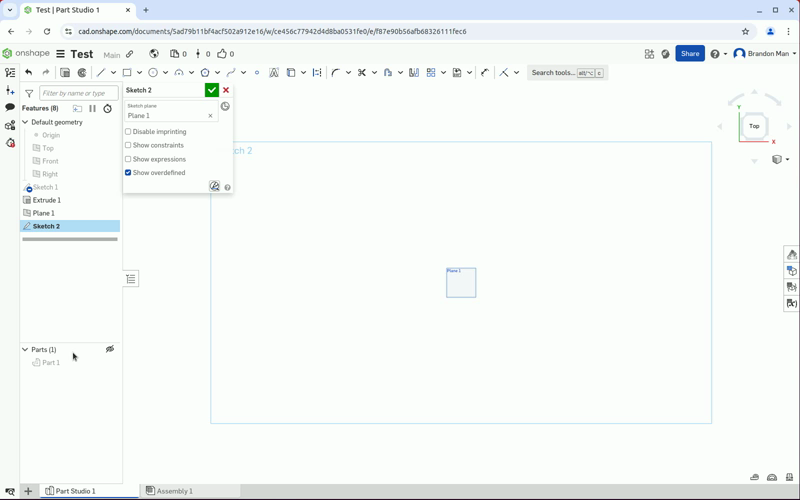
key(l)
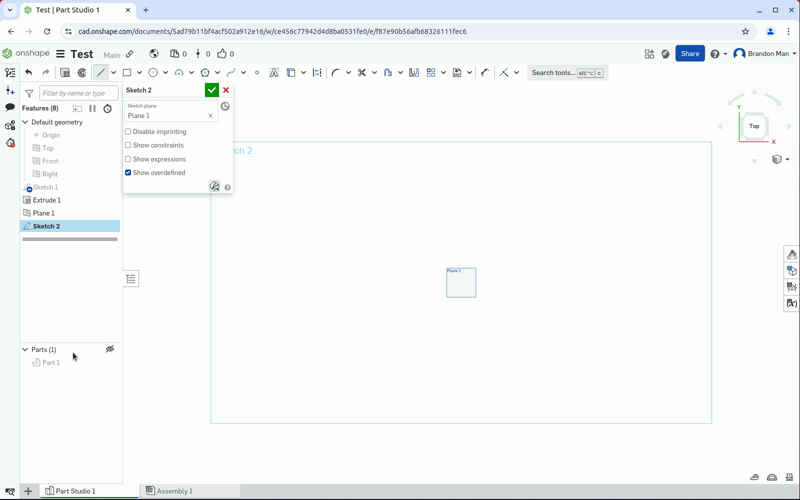
key_down(shift)
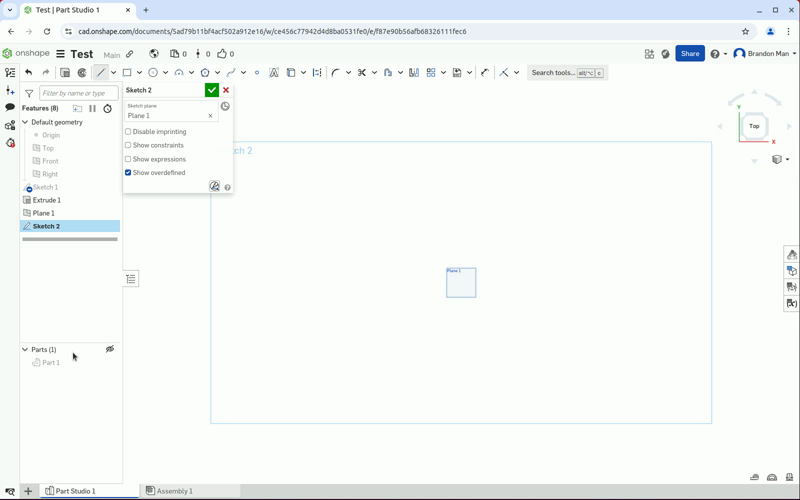
mouse_move(377, 284)
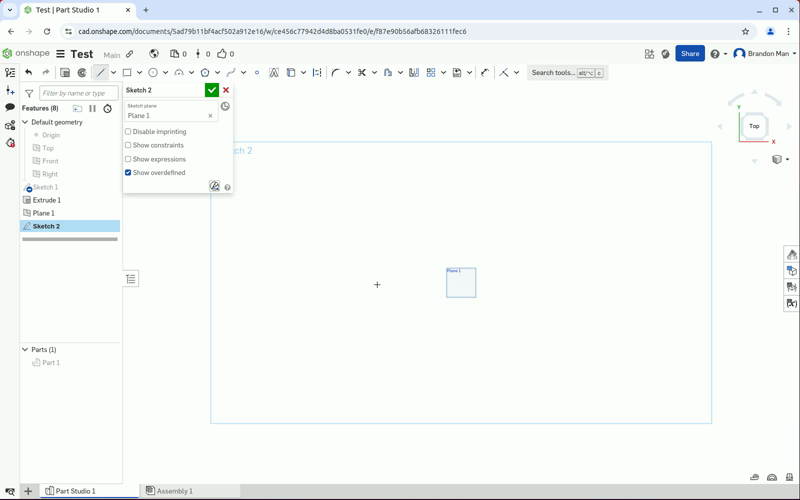
click(377, 284)
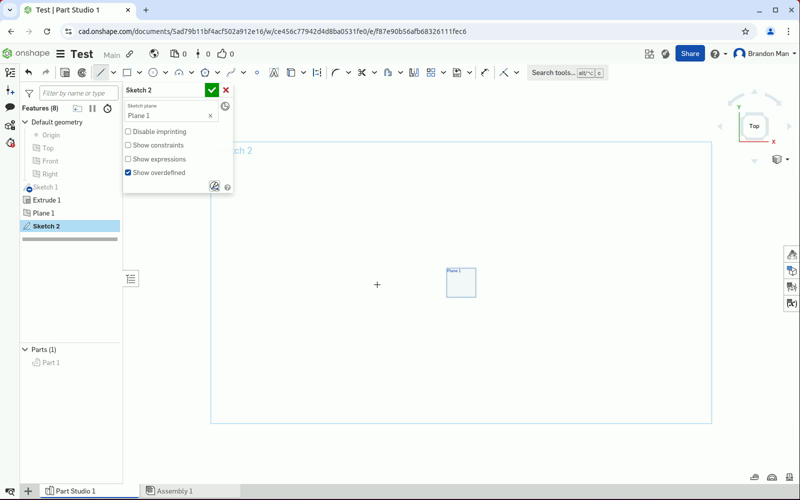
key_up(shift)
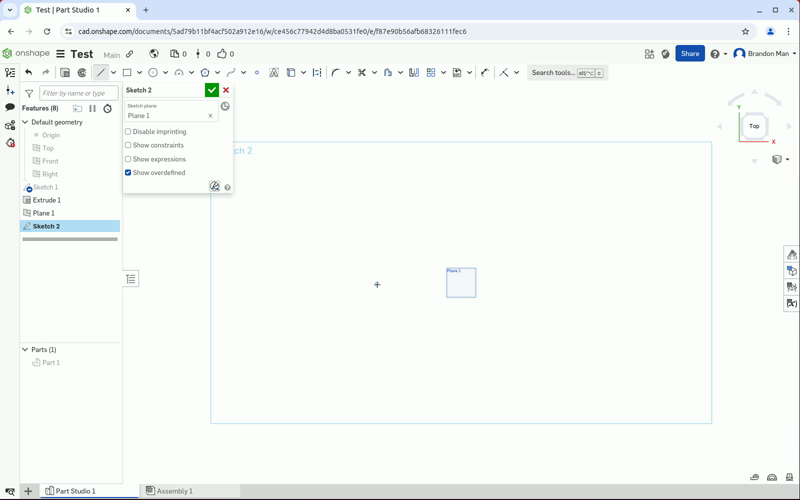
key_down(shift)
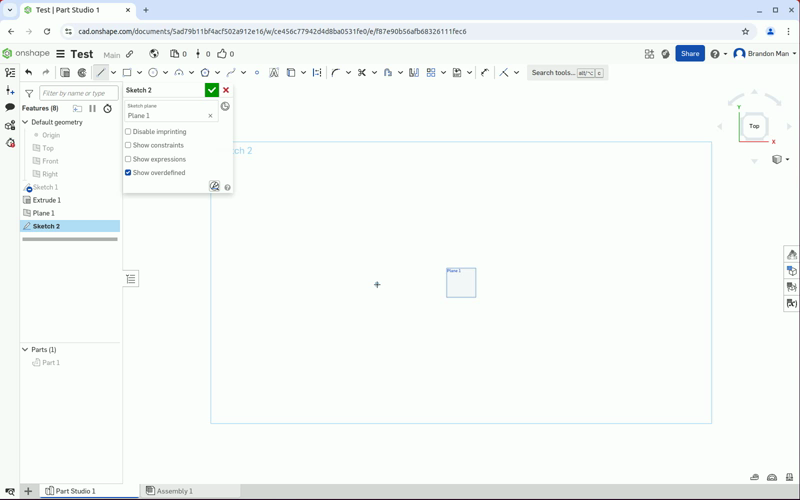
mouse_move(407, 284)
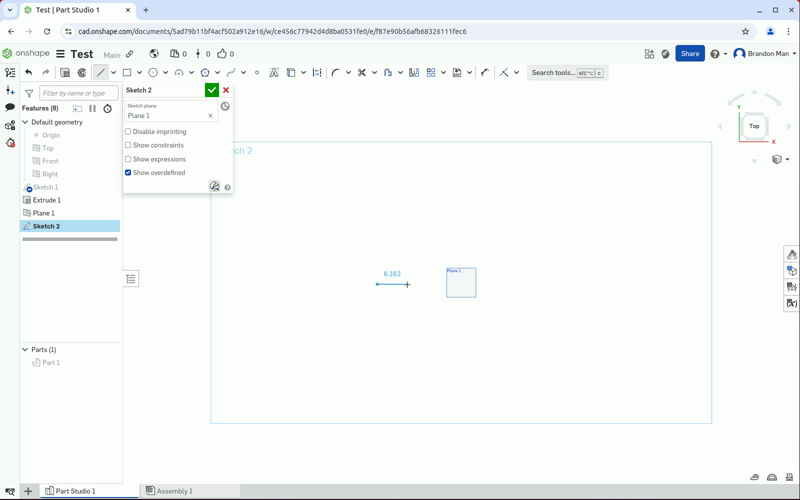
mouse_move(379, 285)
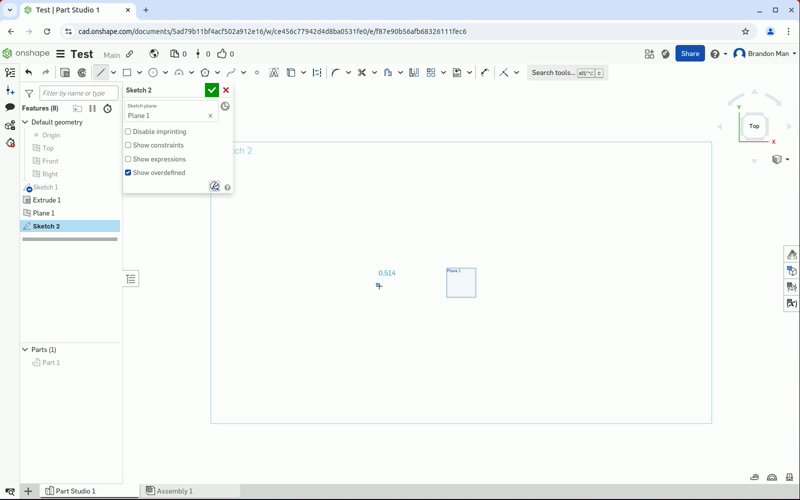
scroll(6)
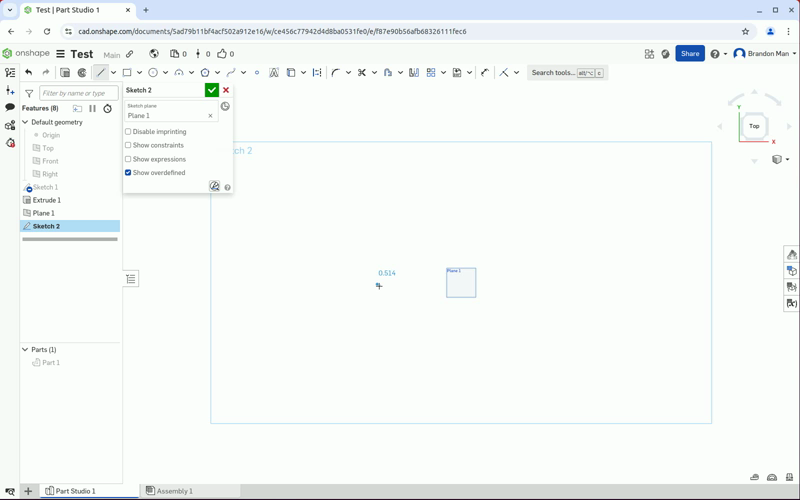
scroll(6)
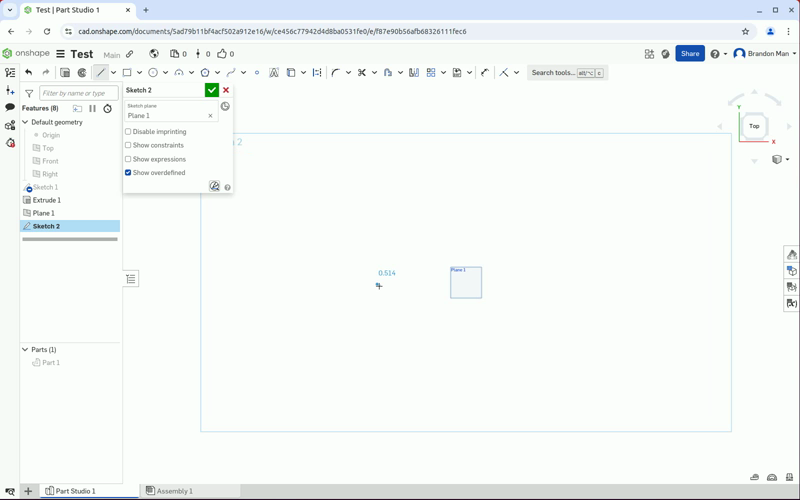
scroll(6)
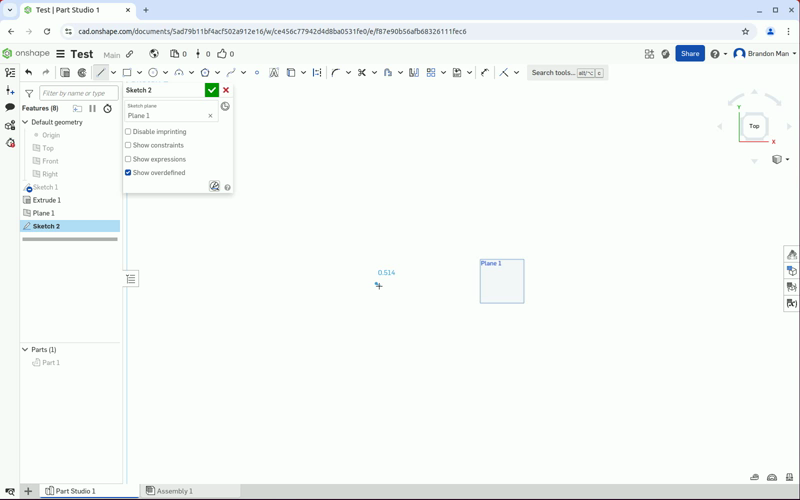
scroll(6)
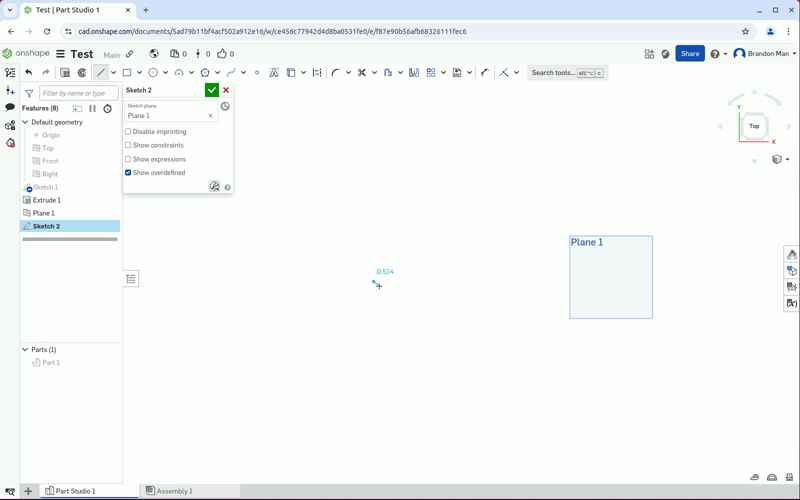
scroll(6)
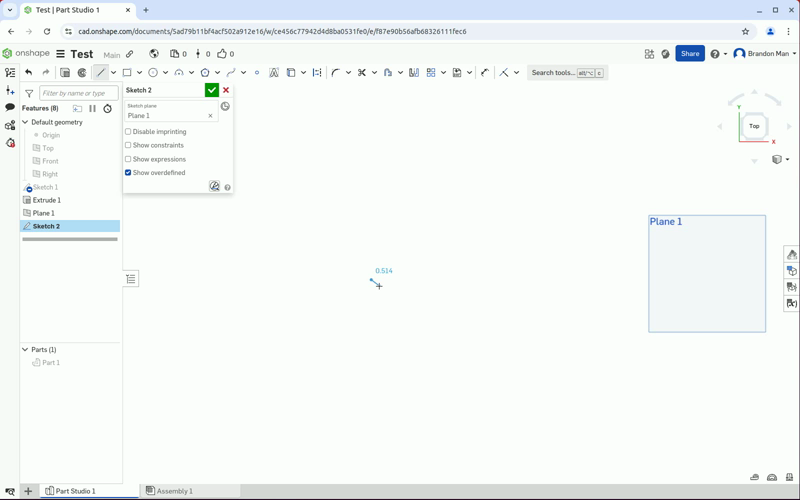
scroll(6)
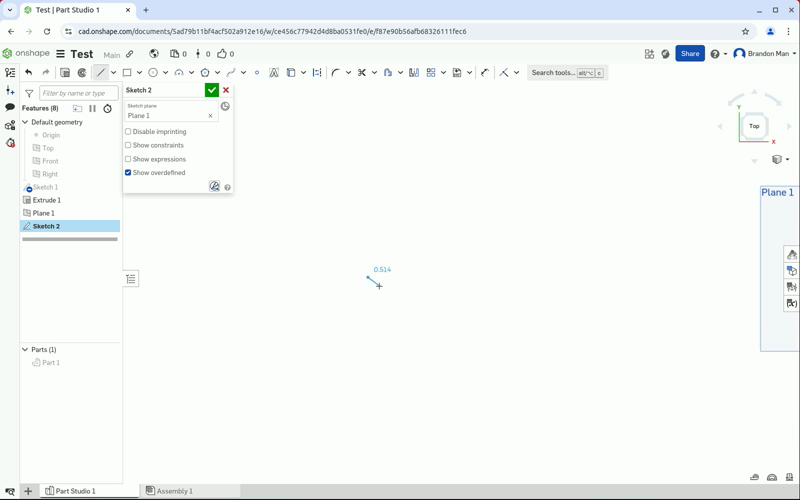
scroll(6)
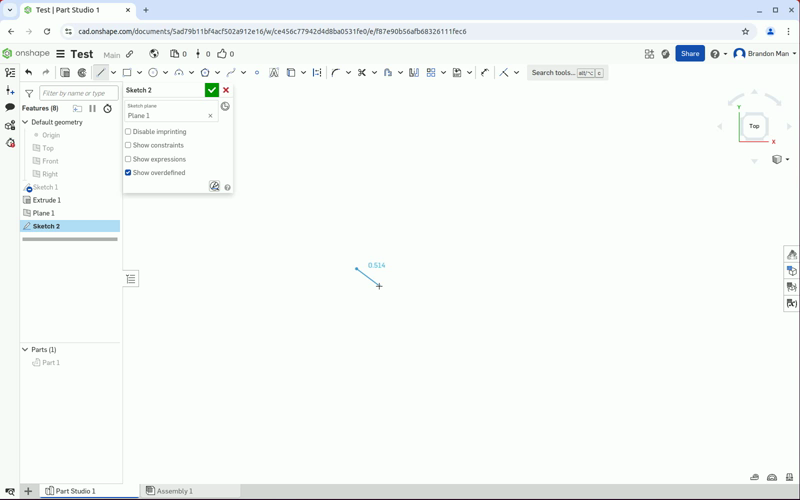
click(379, 285)
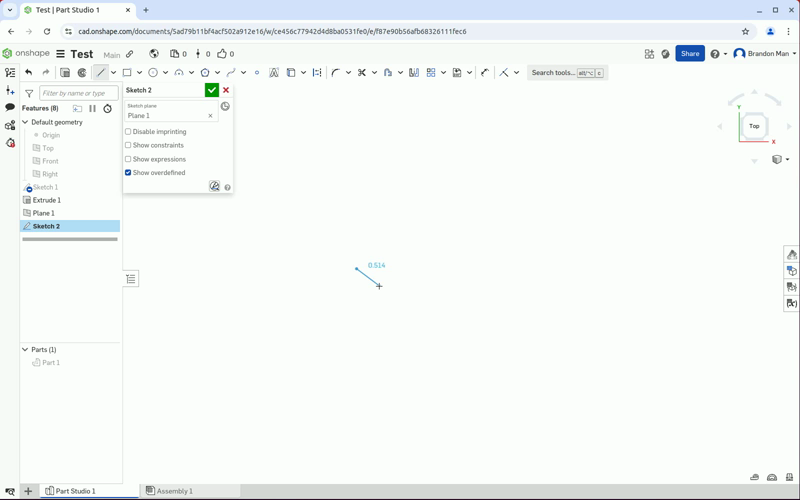
scroll(-6)
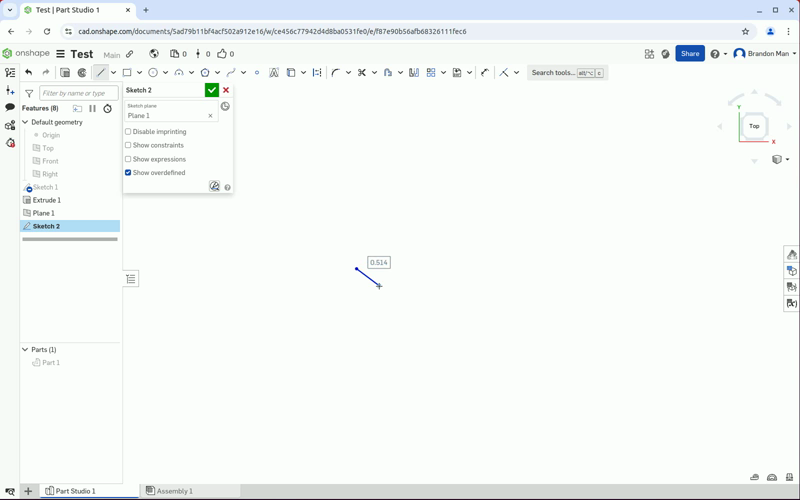
scroll(-6)
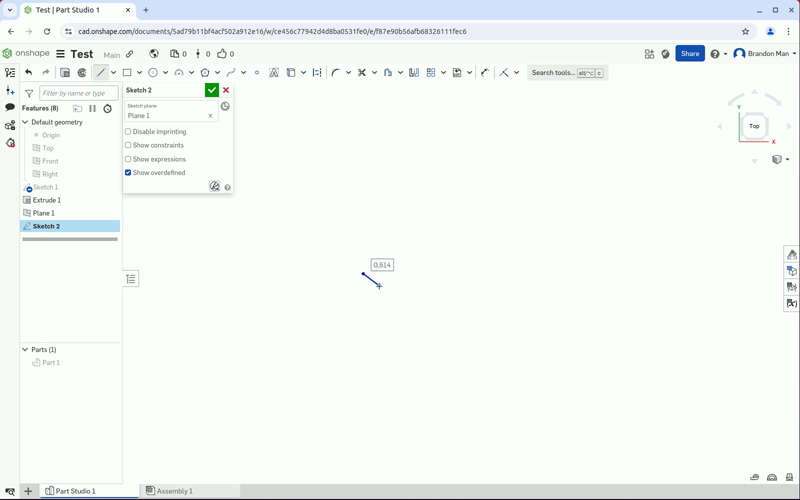
scroll(-6)
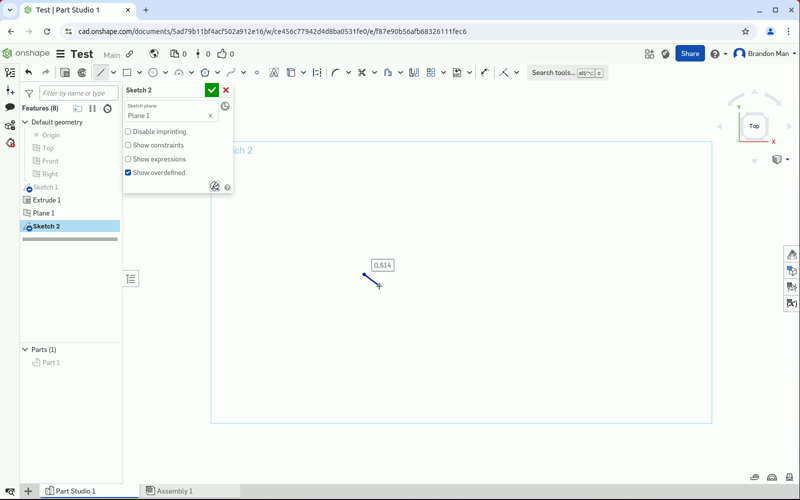
scroll(-6)
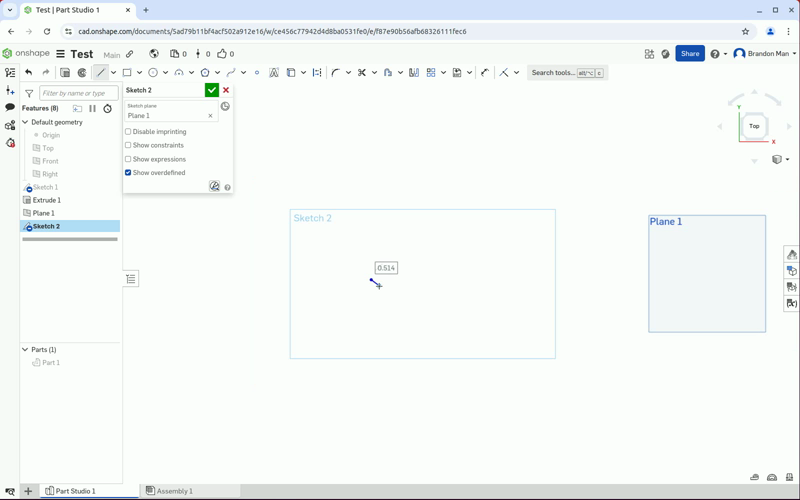
scroll(-6)
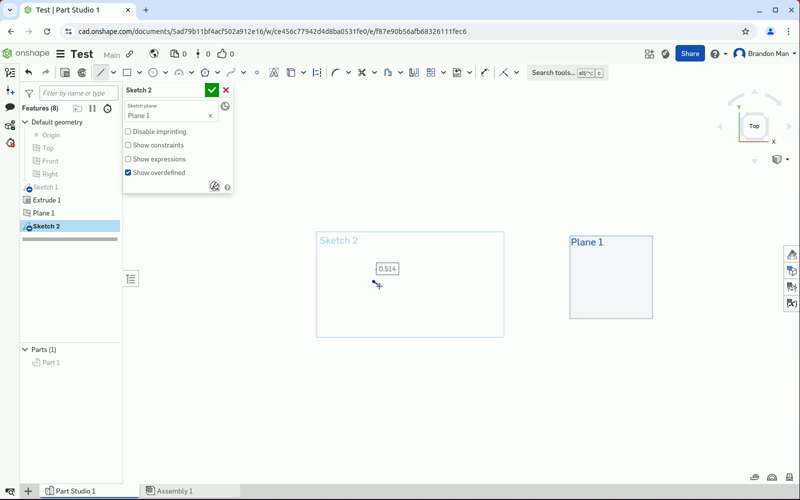
scroll(-6)
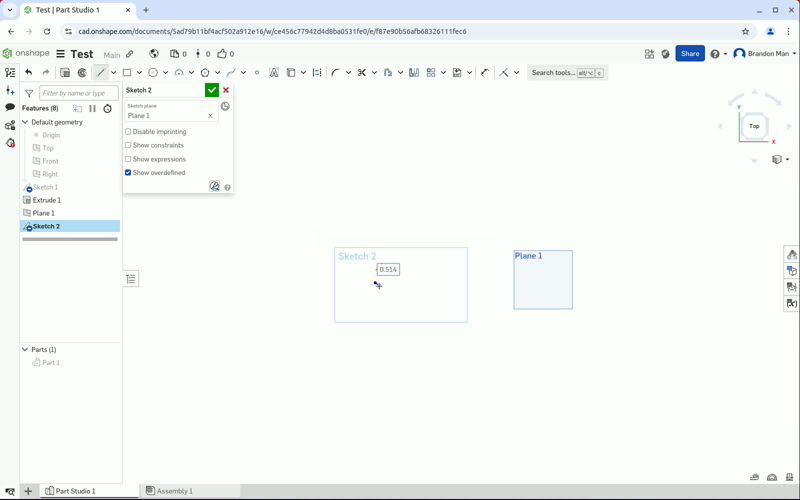
scroll(-6)
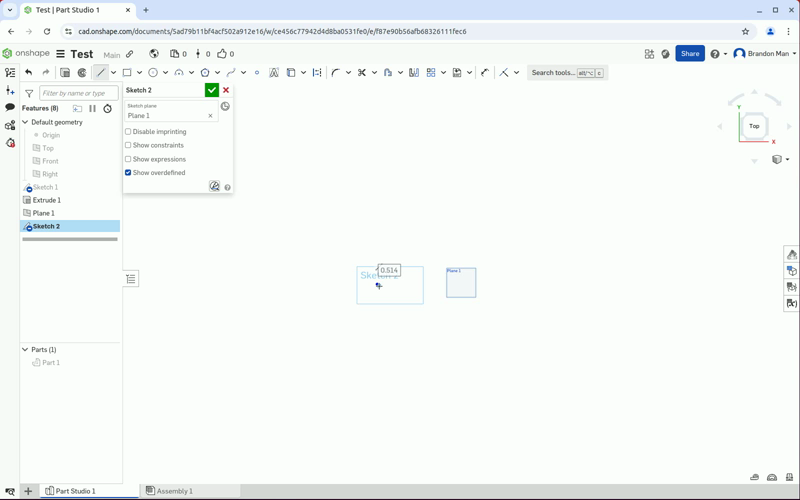
key_up(shift)
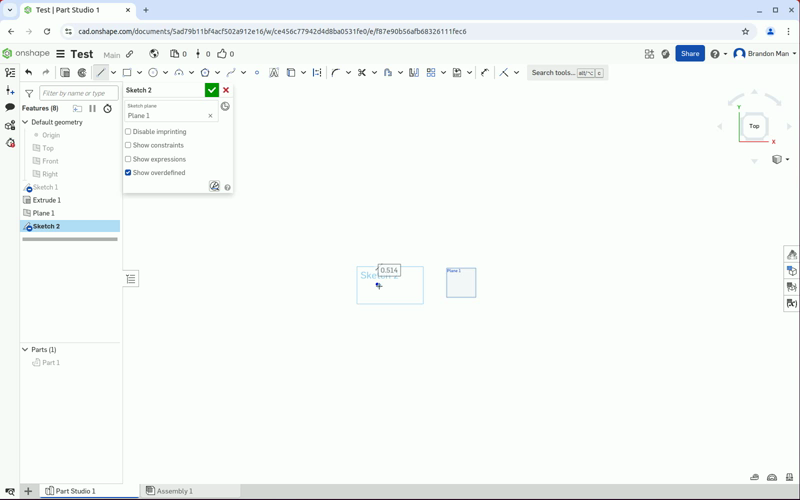
key_down(shift)
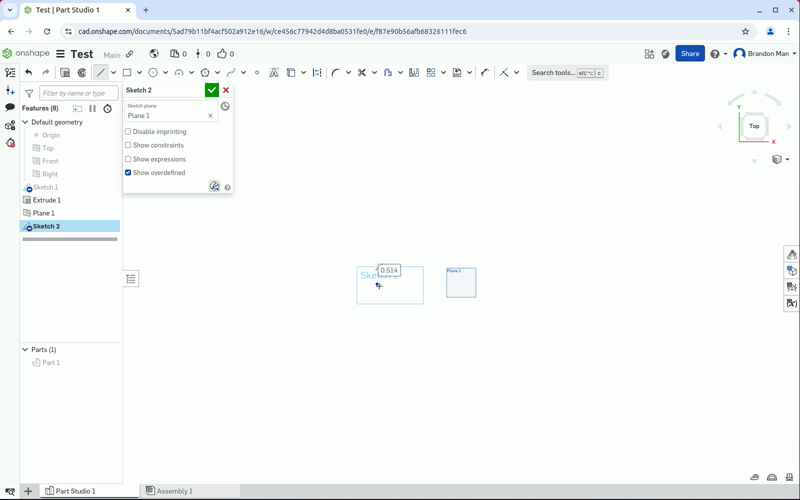
mouse_move(409, 285)
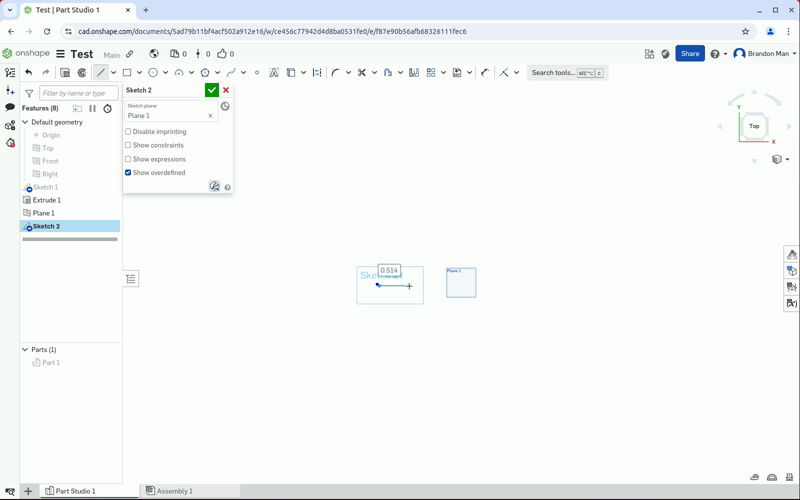
mouse_move(406, 258)
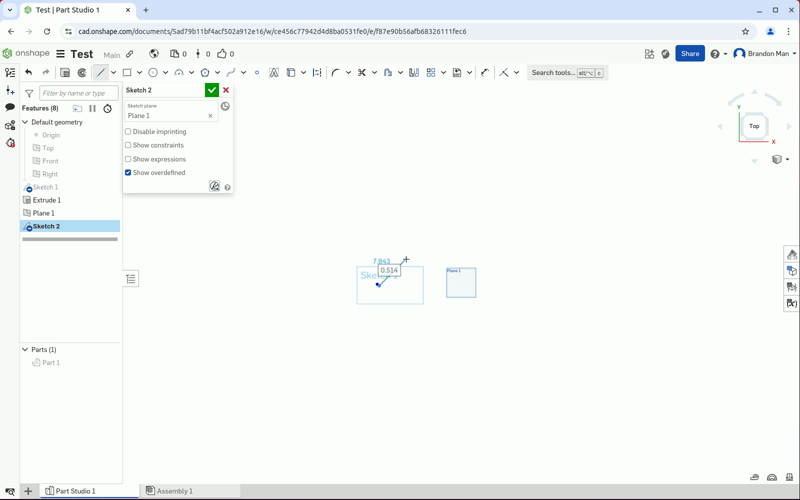
click(406, 258)
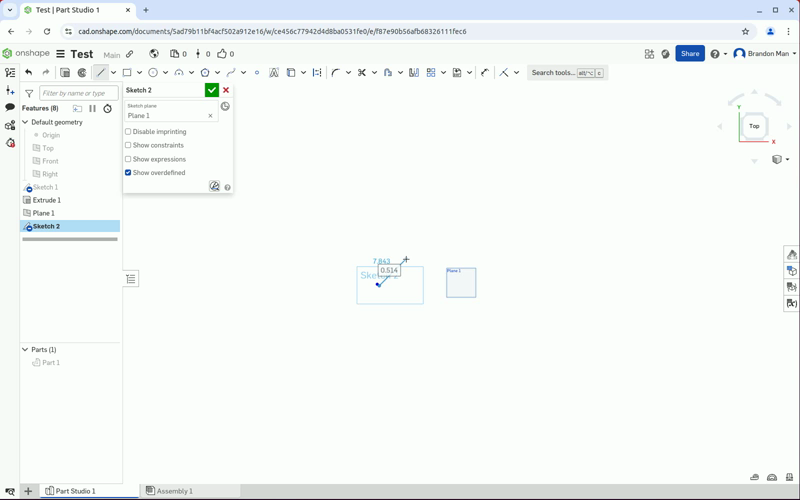
key_up(shift)
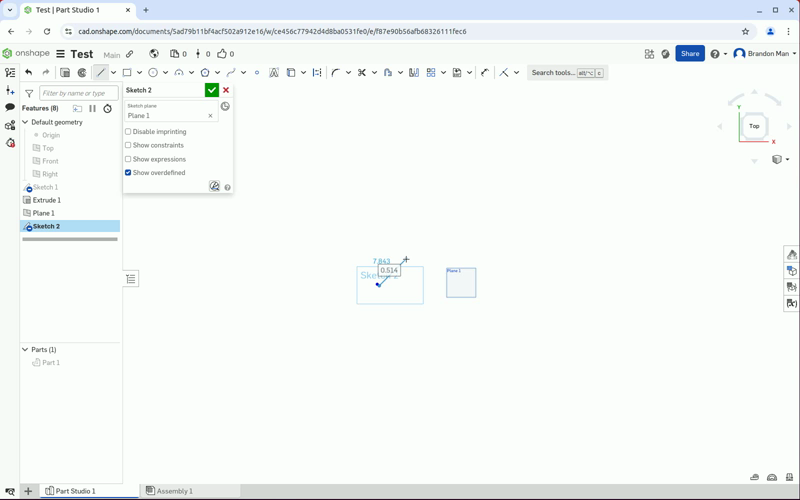
key_down(shift)
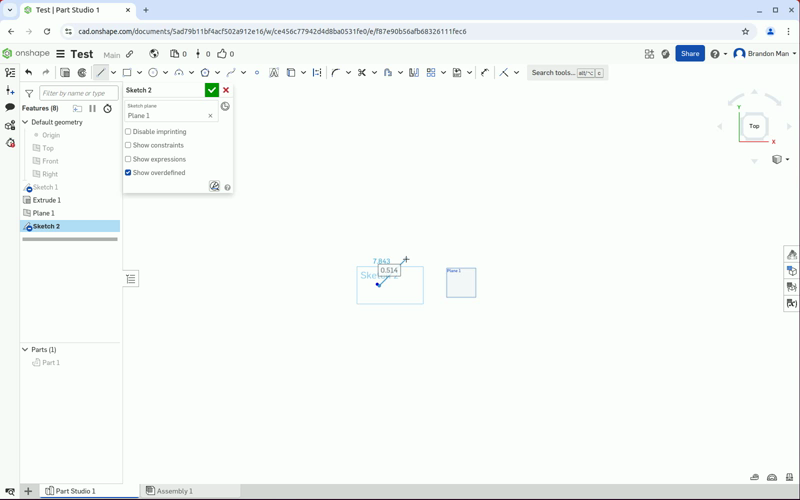
mouse_move(436, 258)
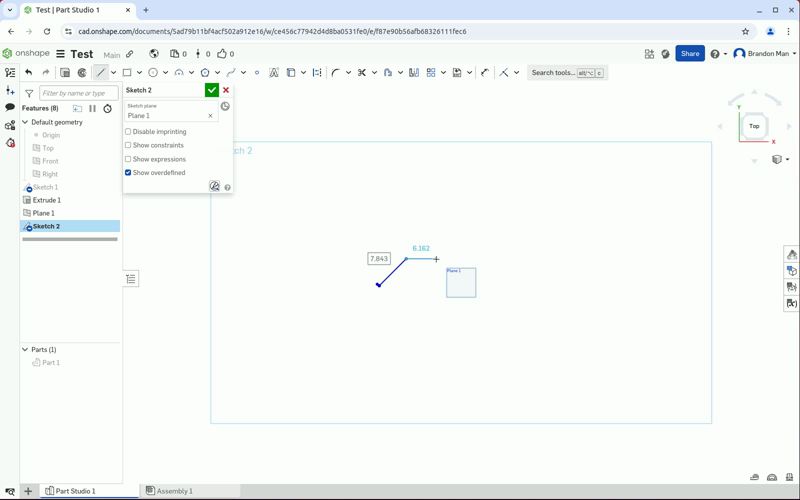
mouse_move(430, 280)
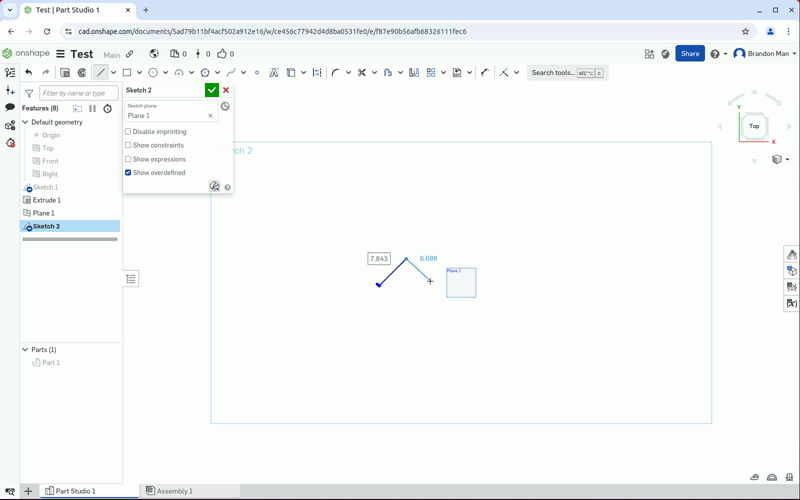
click(430, 280)
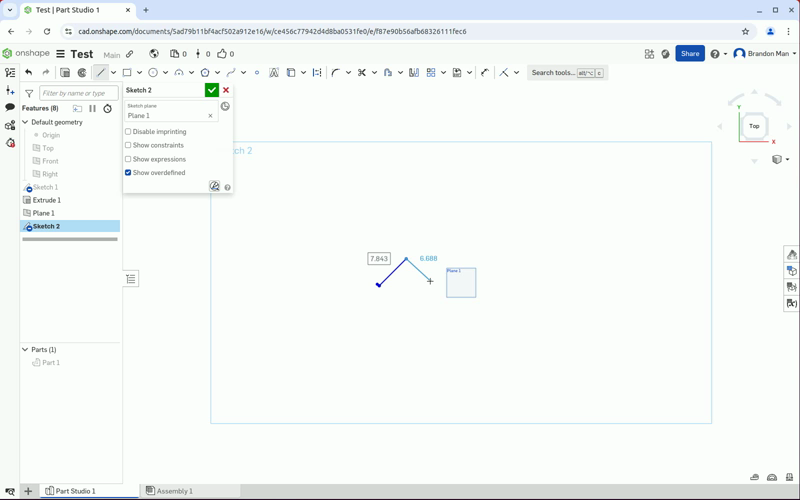
key_up(shift)
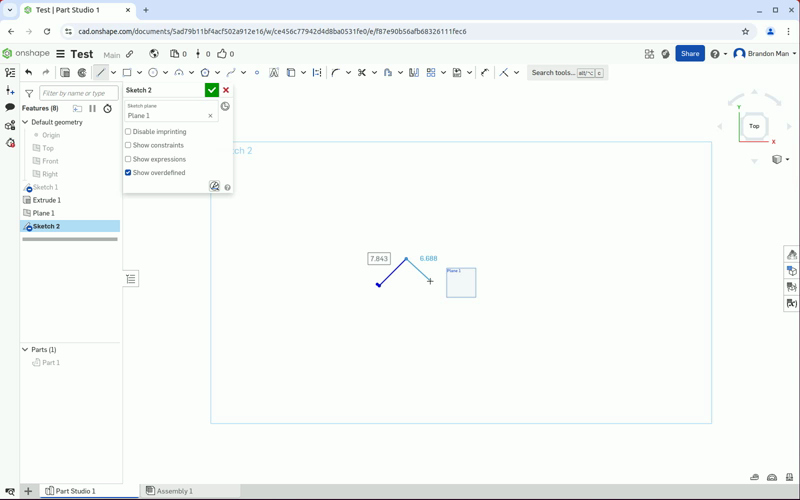
key_down(shift)
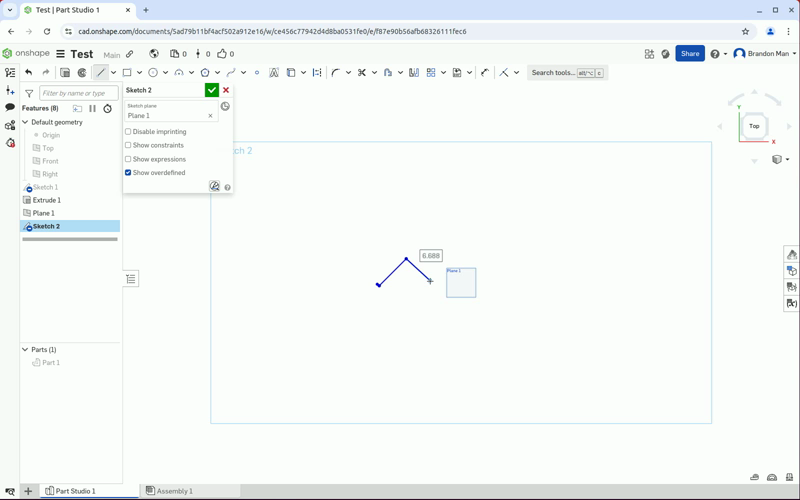
mouse_move(460, 280)
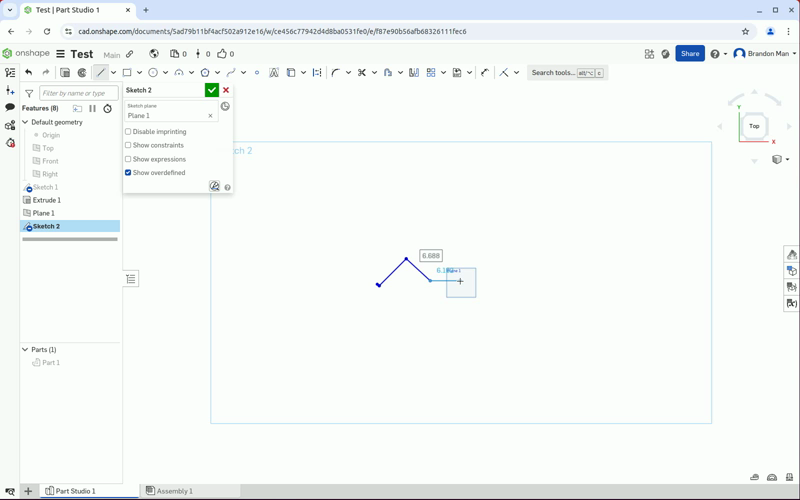
mouse_move(454, 258)
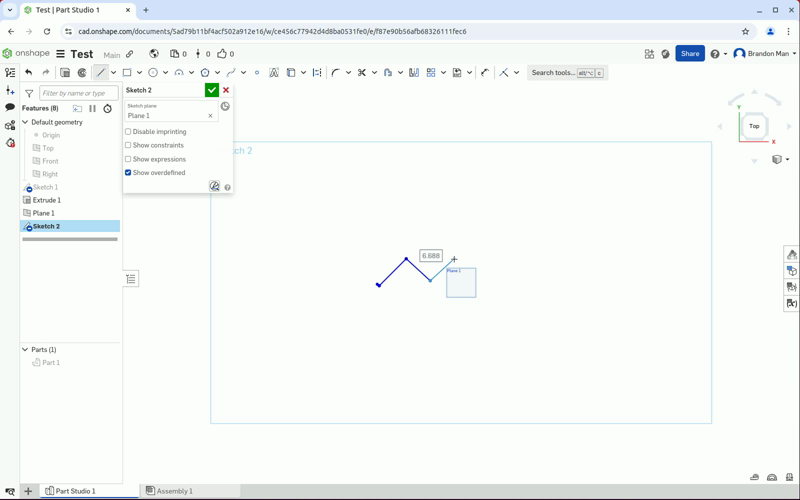
click(454, 258)
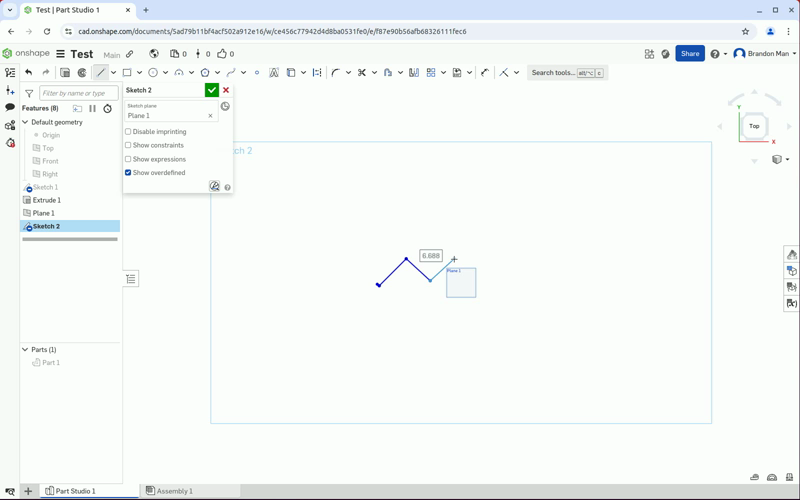
key_up(shift)
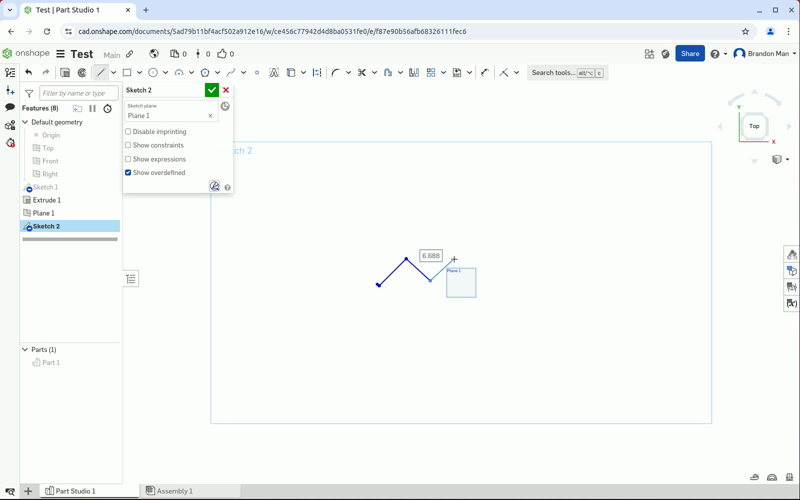
key_down(shift)
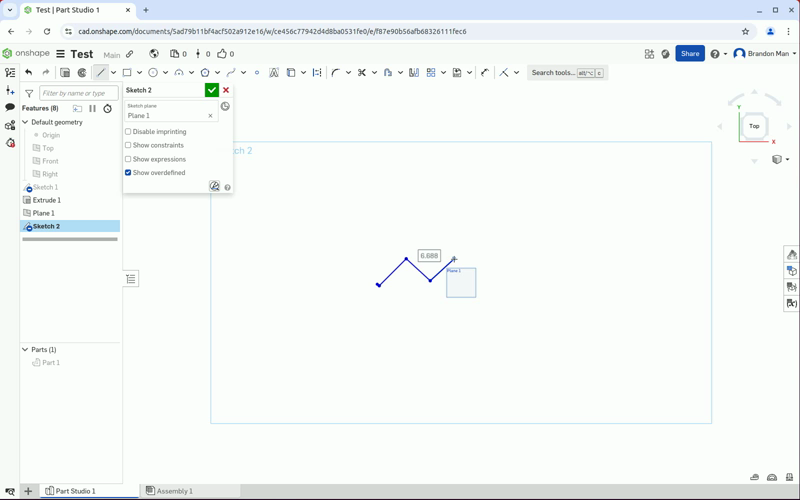
mouse_move(484, 258)
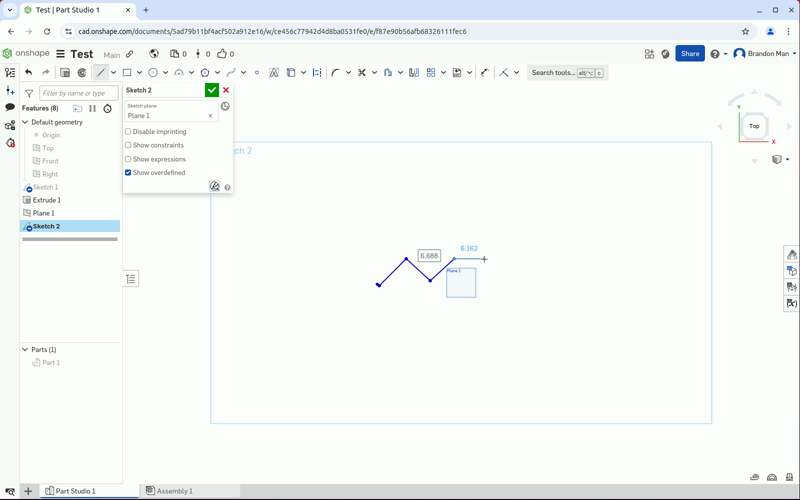
mouse_move(476, 280)
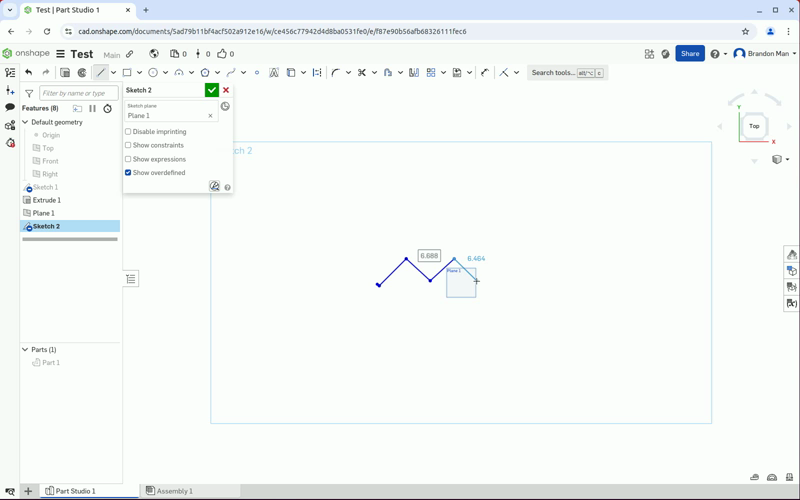
click(476, 280)
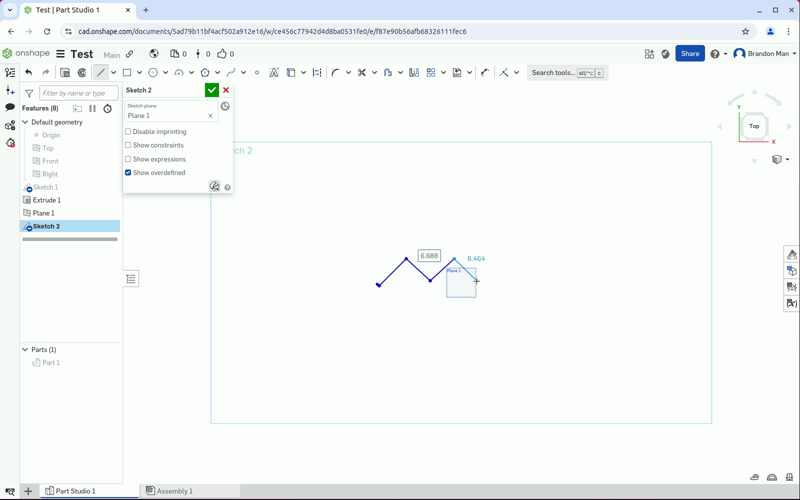
key_up(shift)
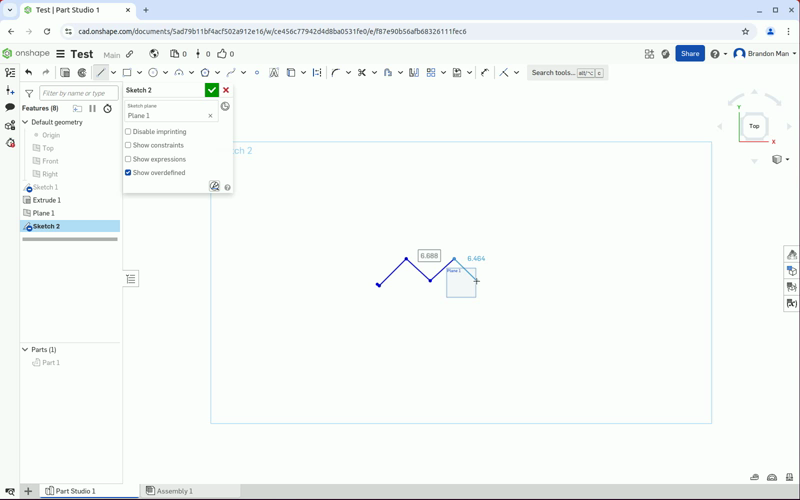
key_down(shift)
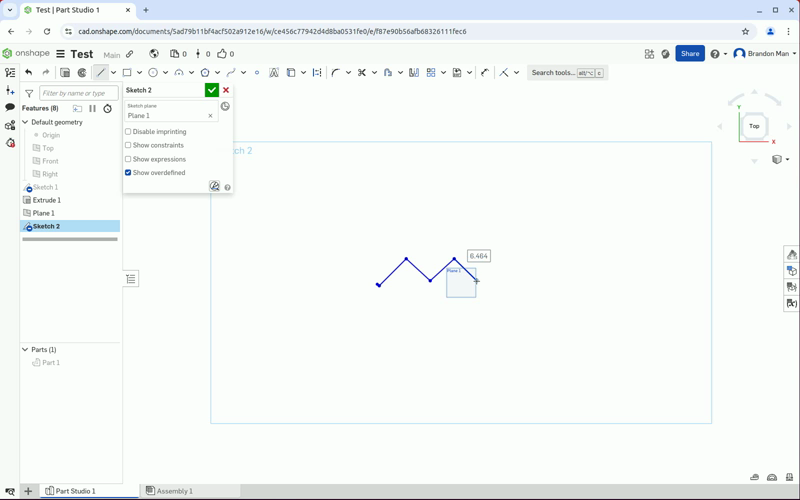
mouse_move(506, 280)
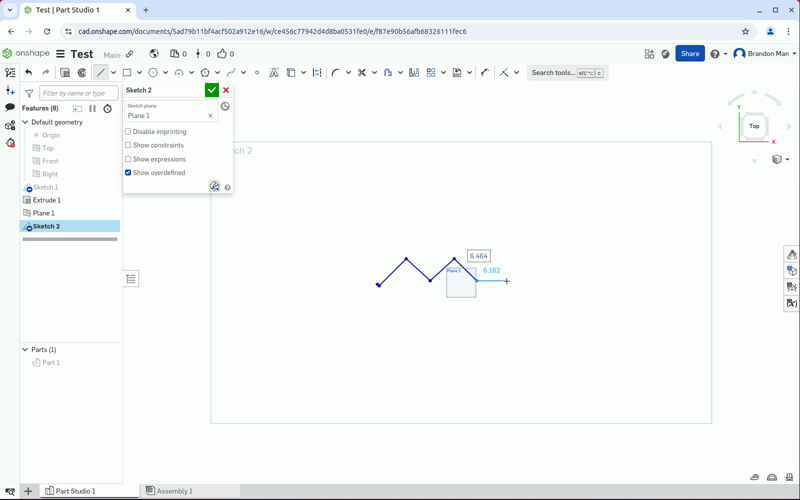
mouse_move(500, 258)
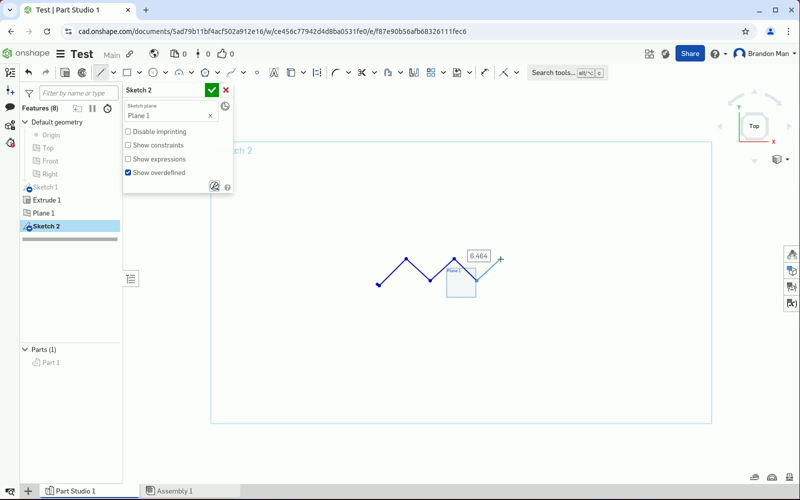
click(500, 258)
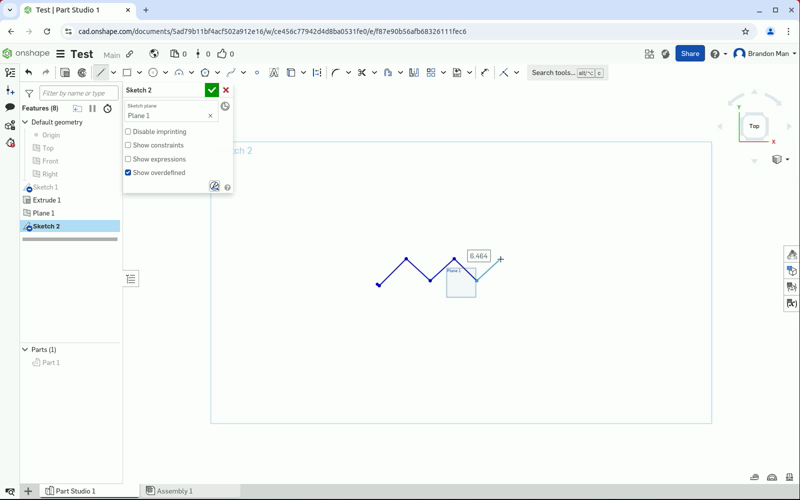
key_up(shift)
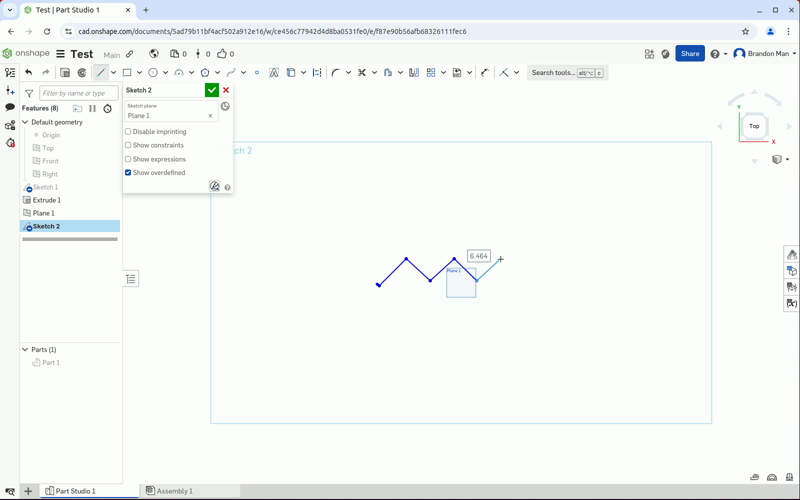
key_down(shift)
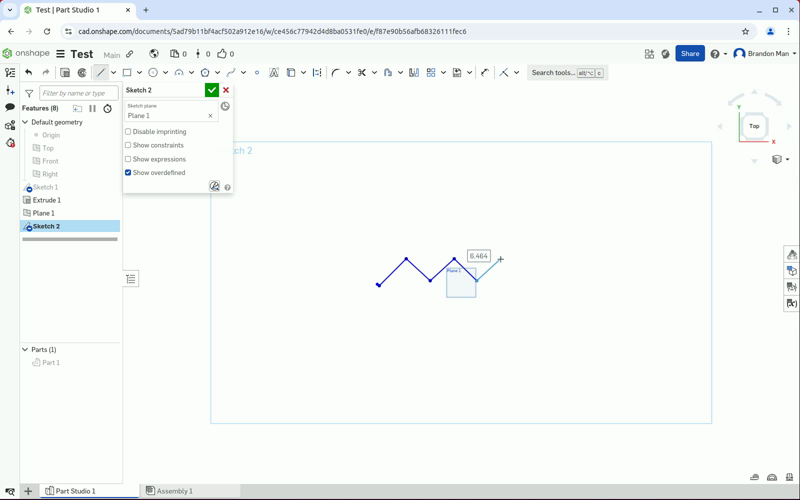
mouse_move(530, 258)
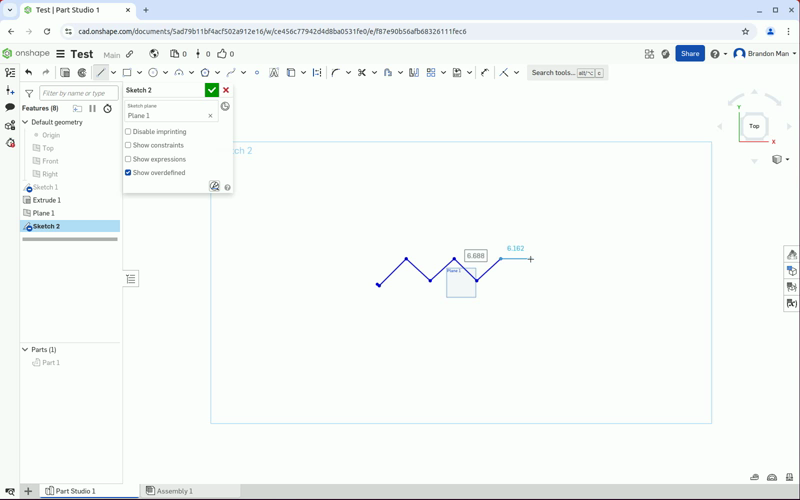
mouse_move(528, 285)
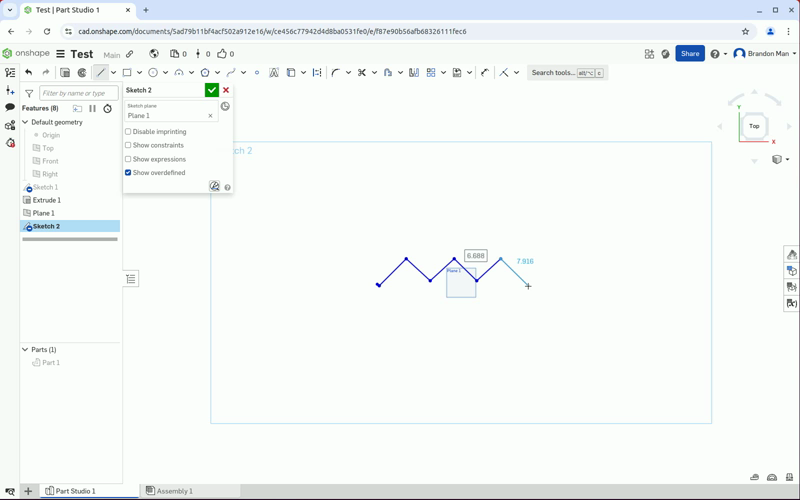
click(528, 285)
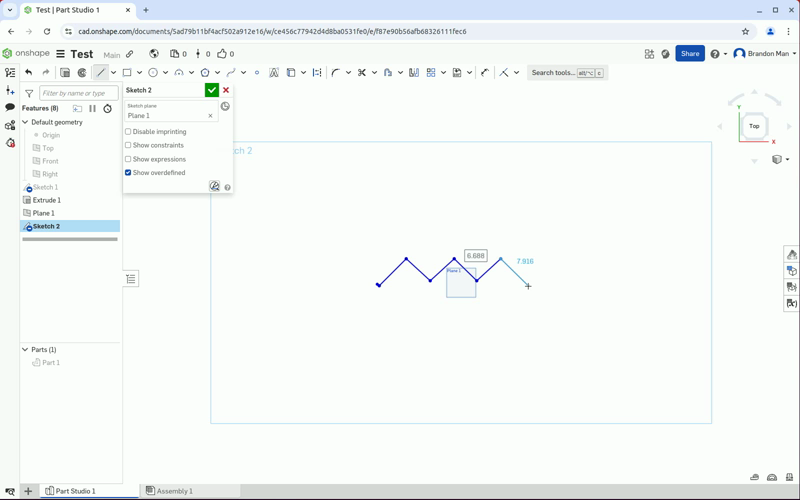
key_up(shift)
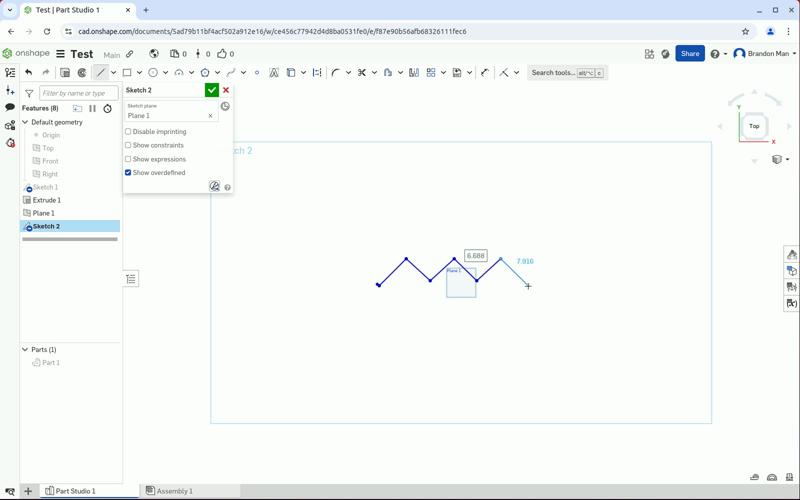
key_down(shift)
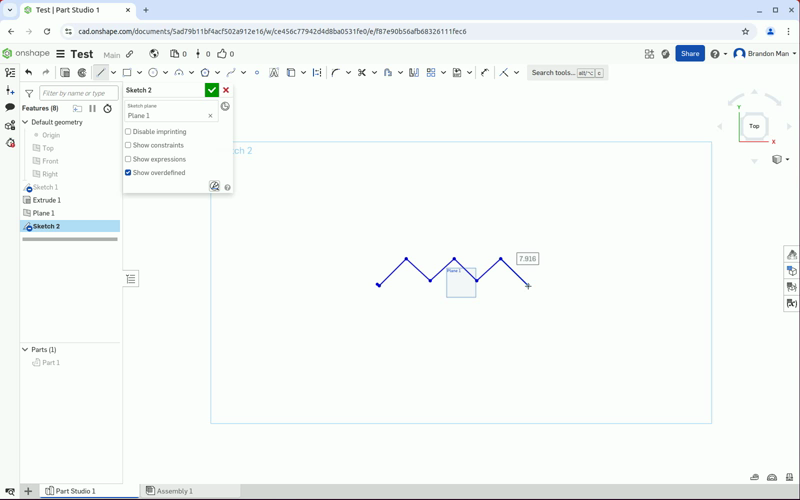
mouse_move(558, 285)
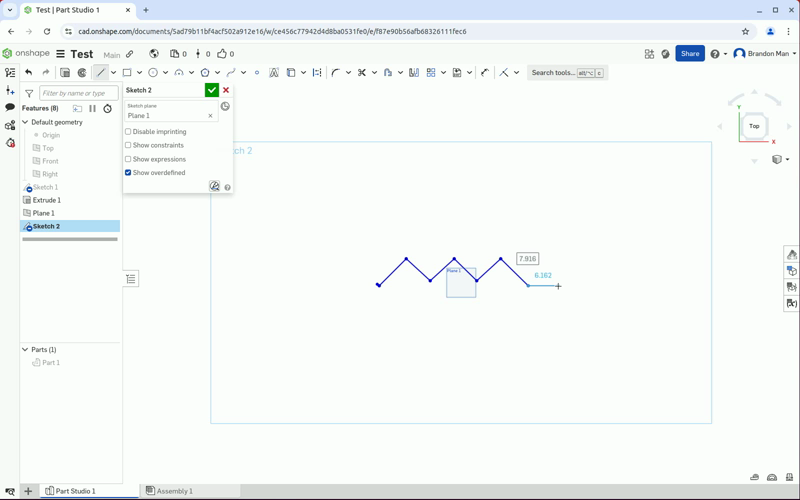
mouse_move(529, 284)
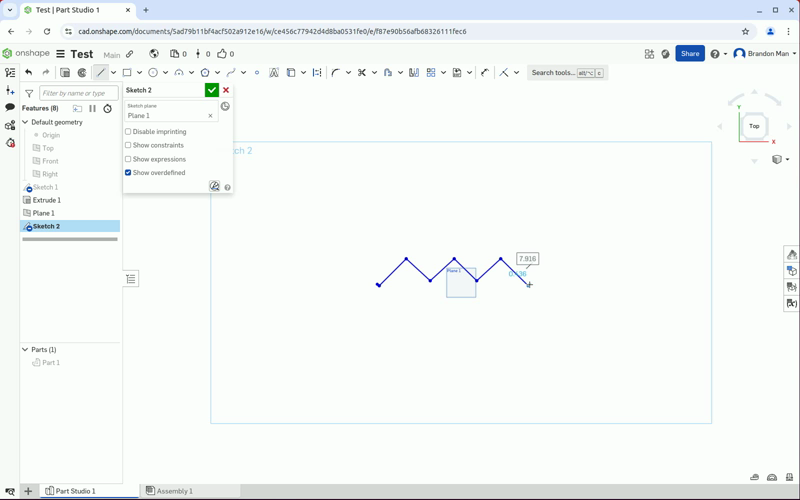
scroll(6)
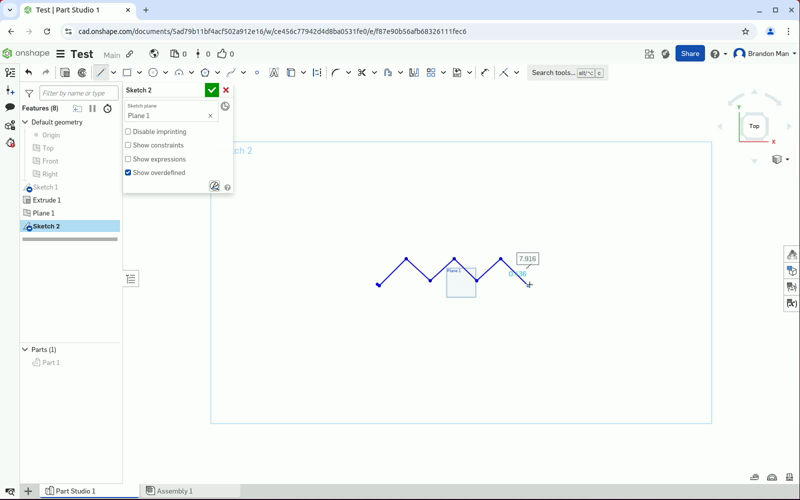
scroll(6)
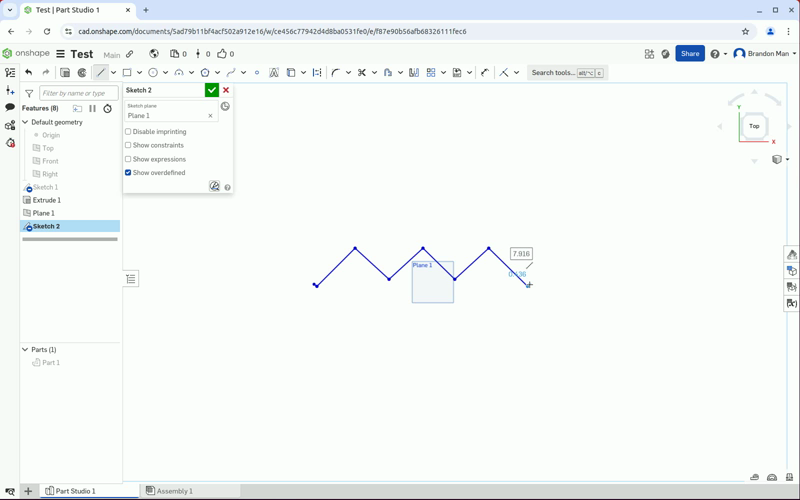
scroll(6)
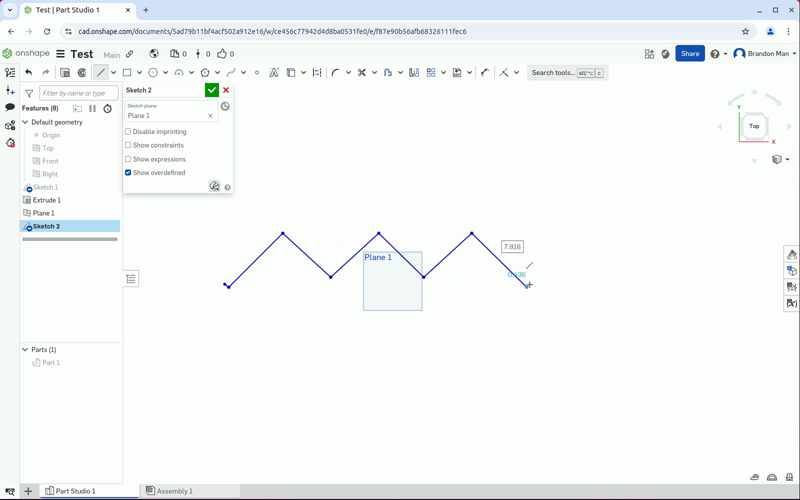
scroll(6)
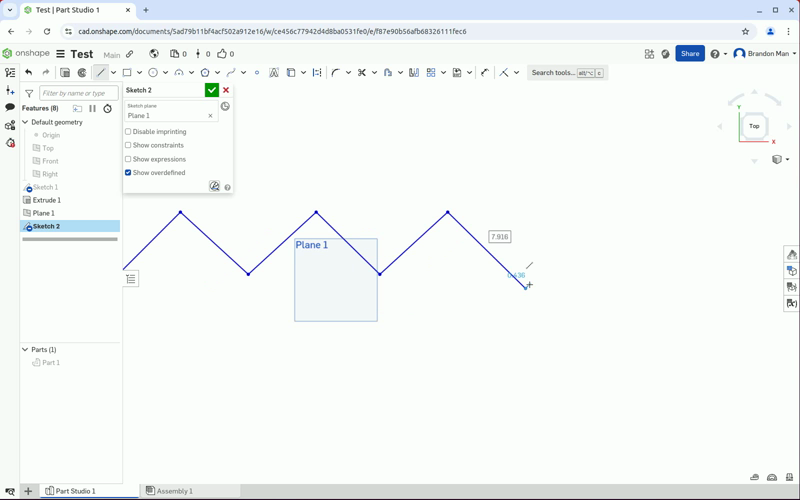
scroll(6)
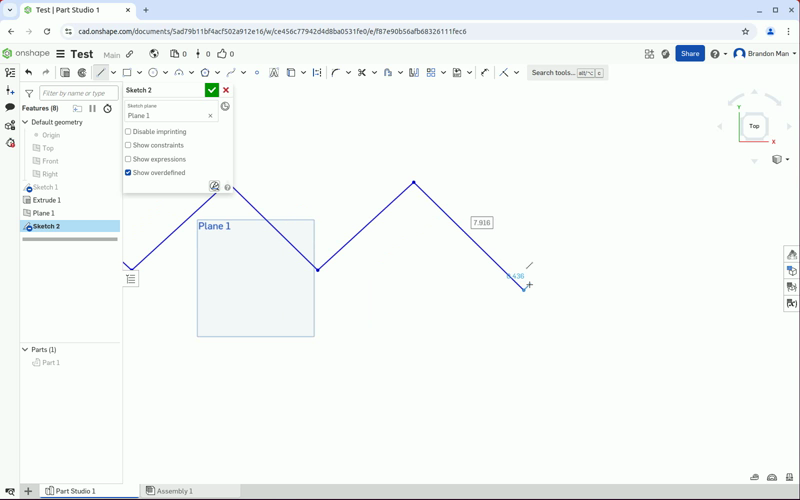
scroll(6)
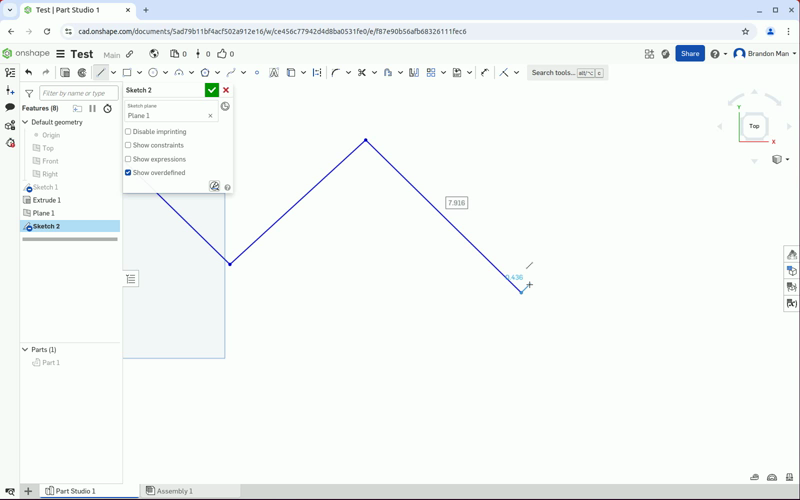
scroll(6)
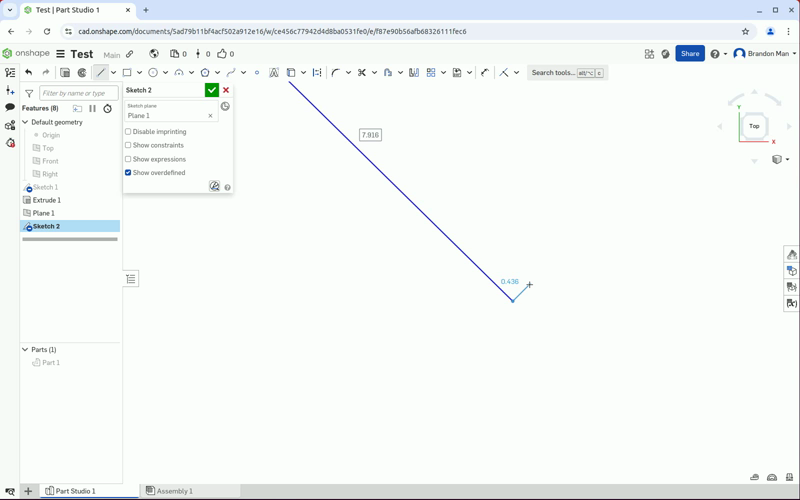
click(529, 284)
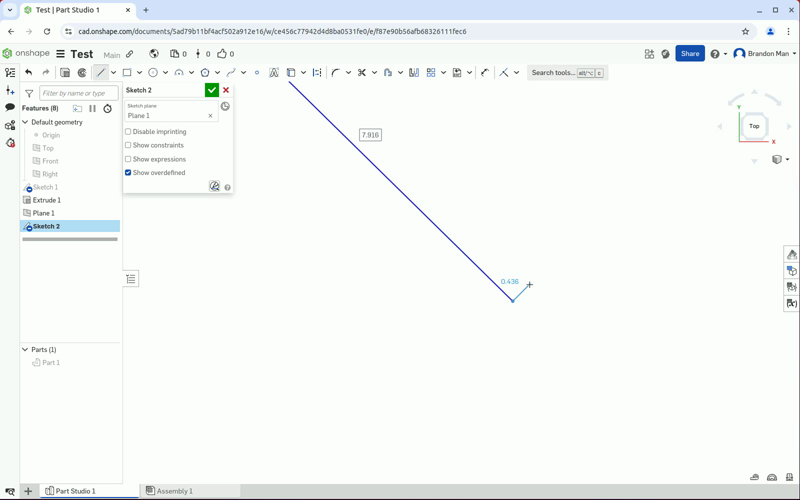
scroll(-6)
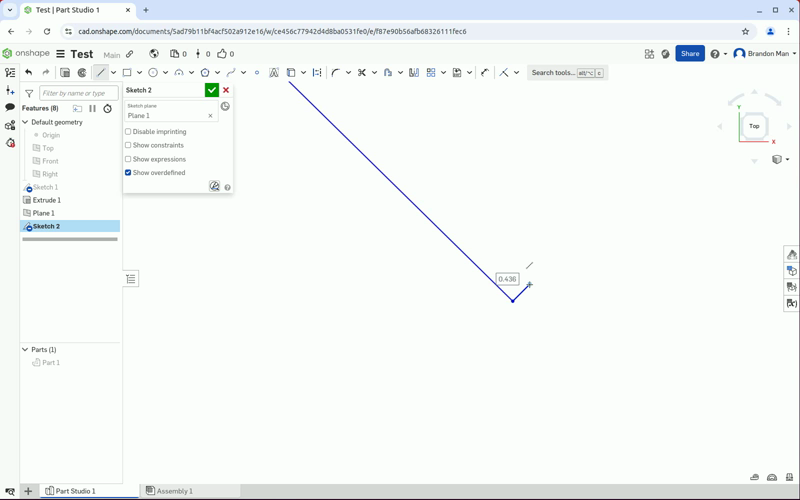
scroll(-6)
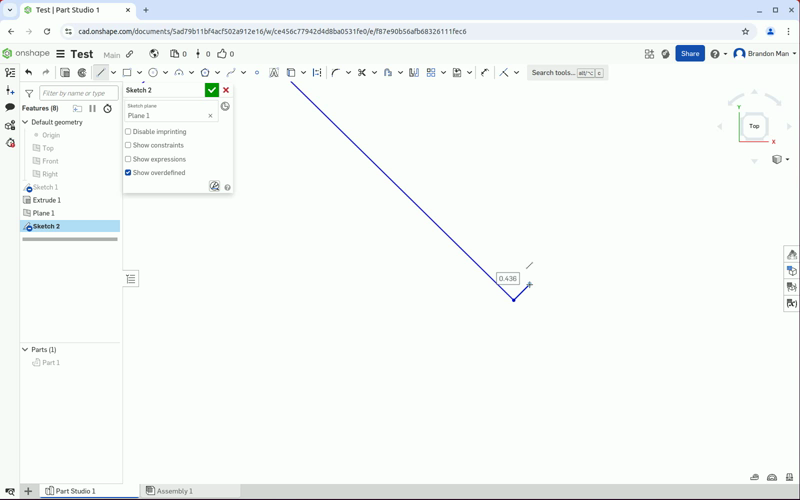
scroll(-6)
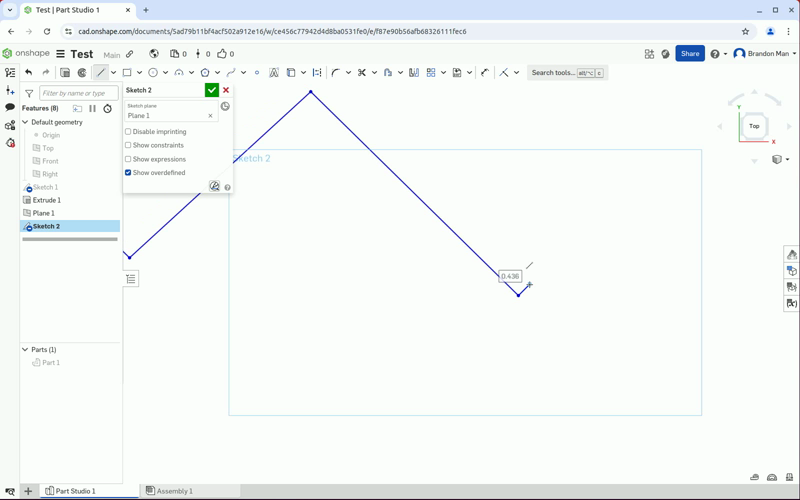
scroll(-6)
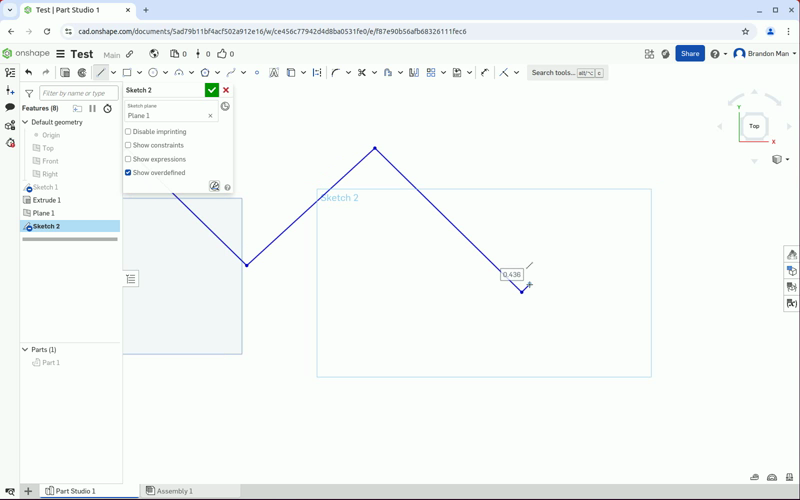
scroll(-6)
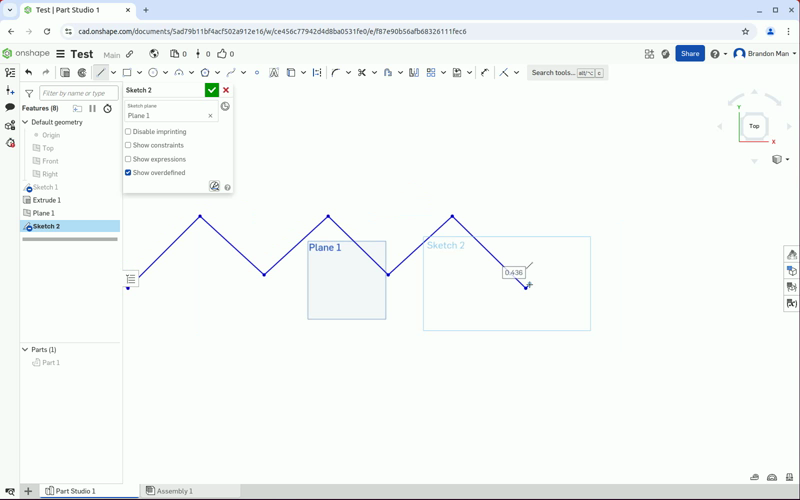
scroll(-6)
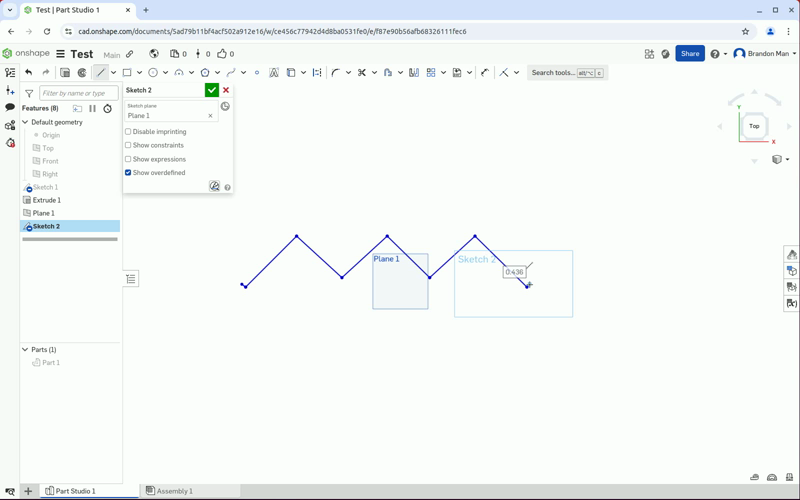
scroll(-6)
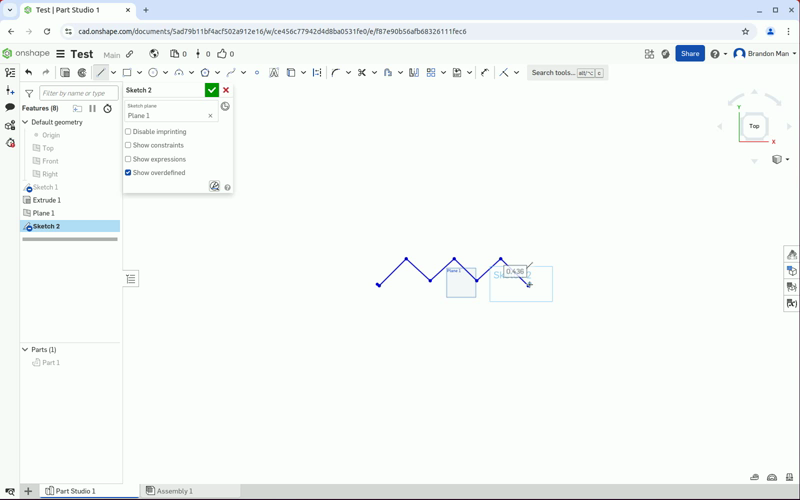
key_up(shift)
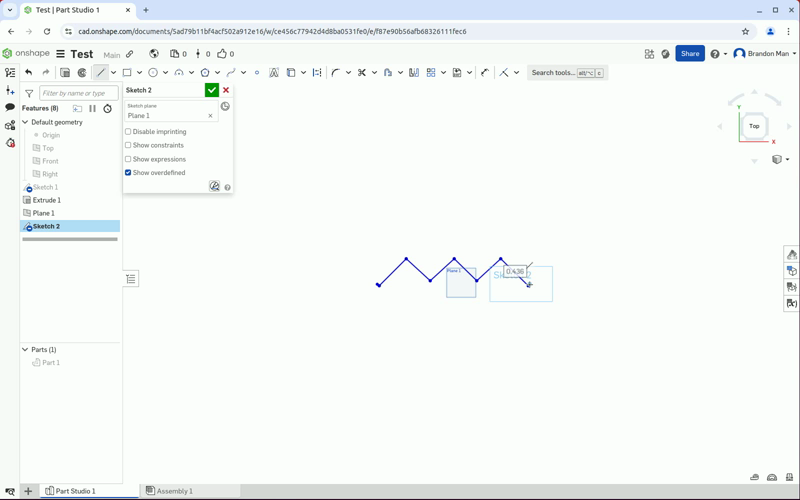
key_down(shift)
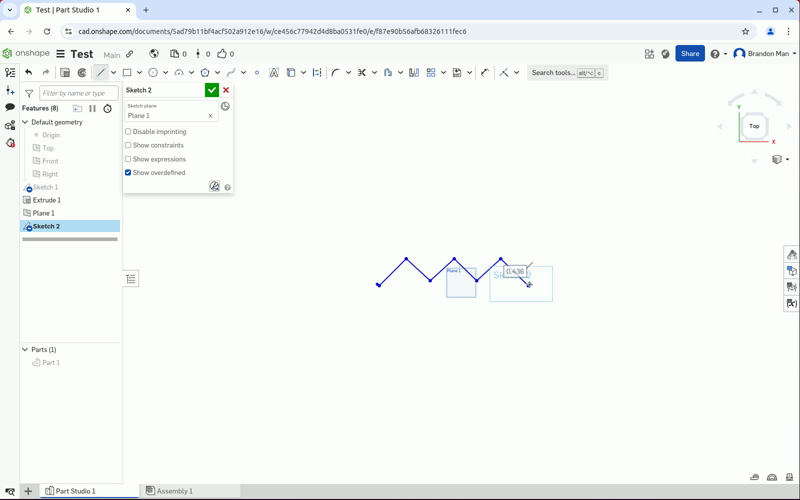
mouse_move(559, 284)
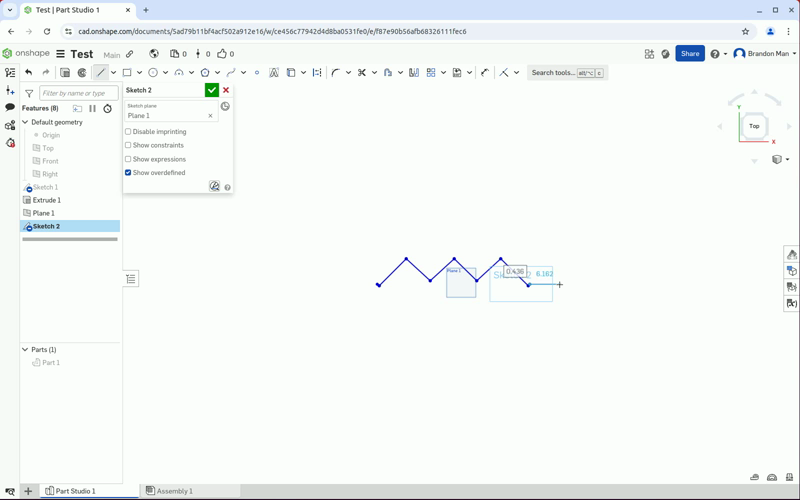
mouse_move(500, 255)
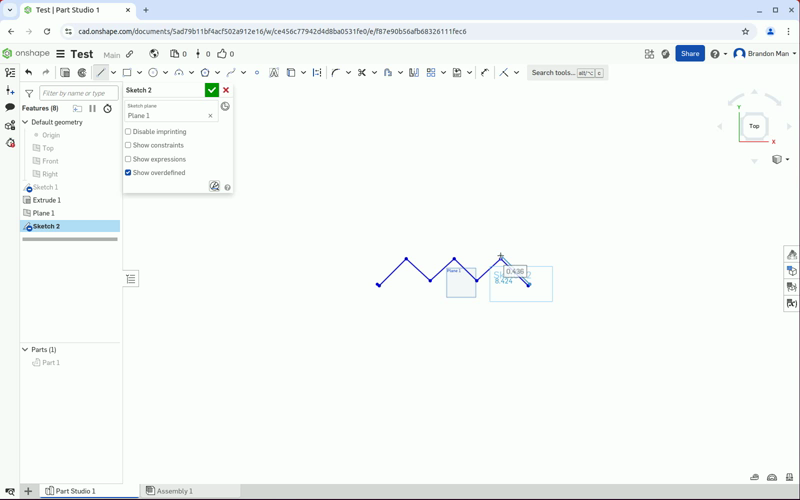
scroll(6)
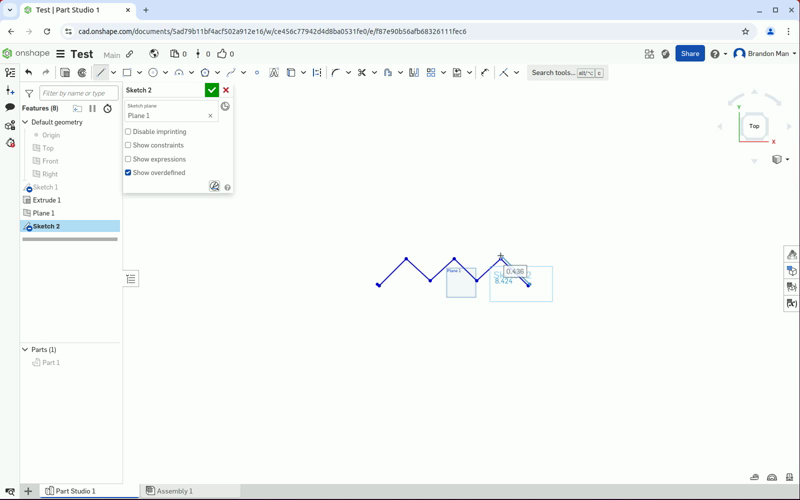
scroll(6)
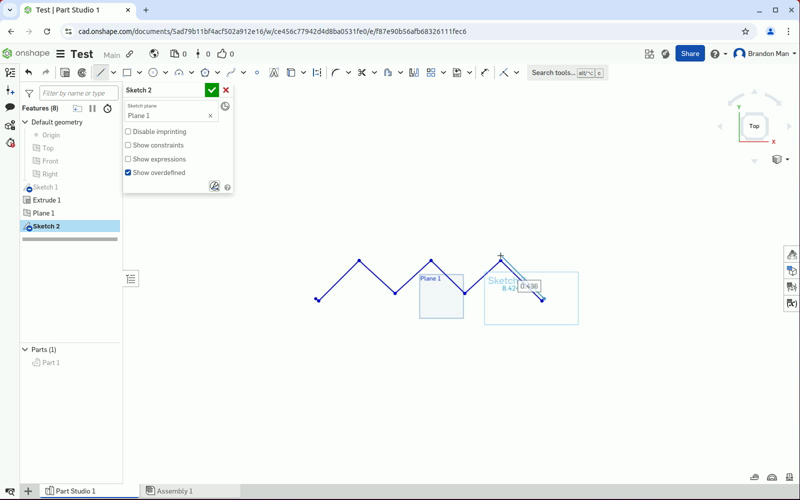
scroll(6)
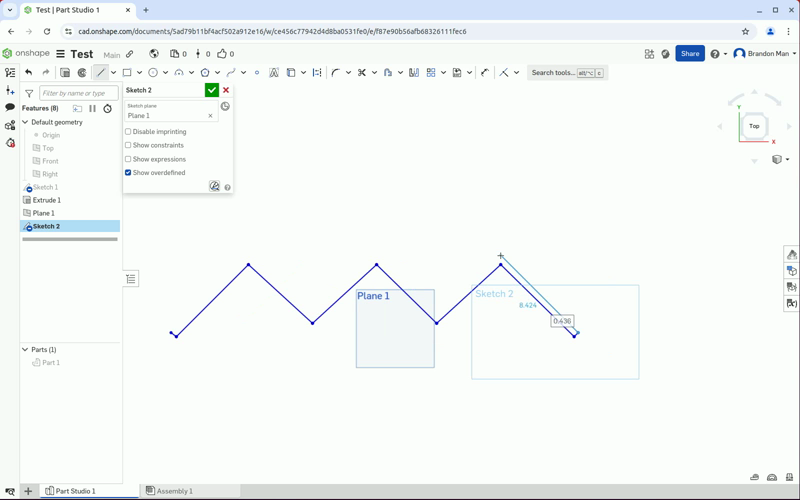
scroll(6)
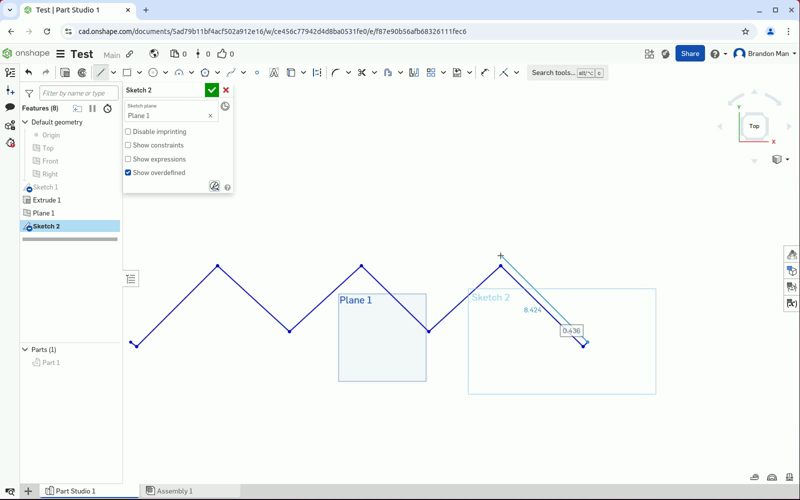
scroll(6)
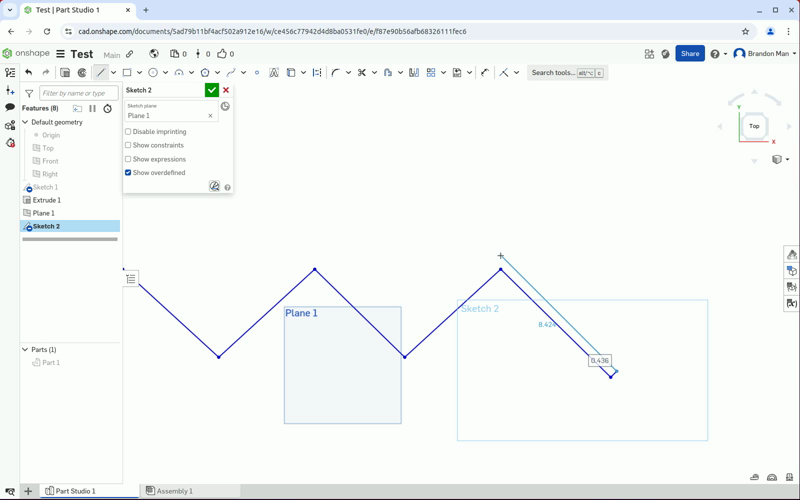
scroll(6)
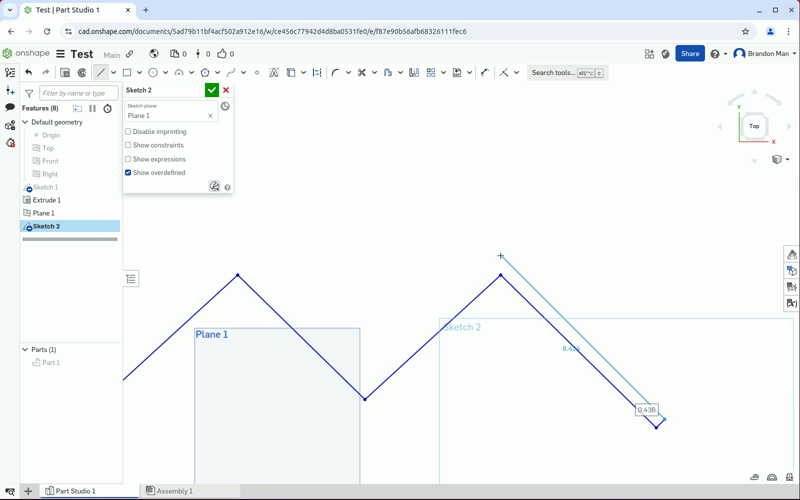
scroll(6)
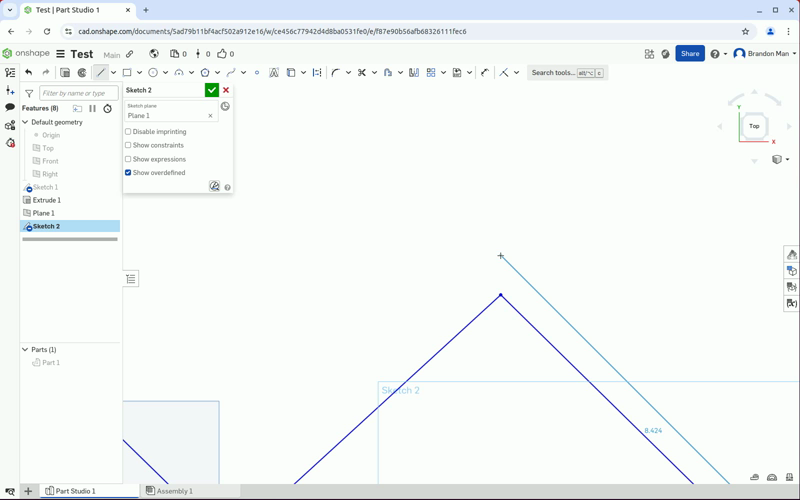
click(500, 255)
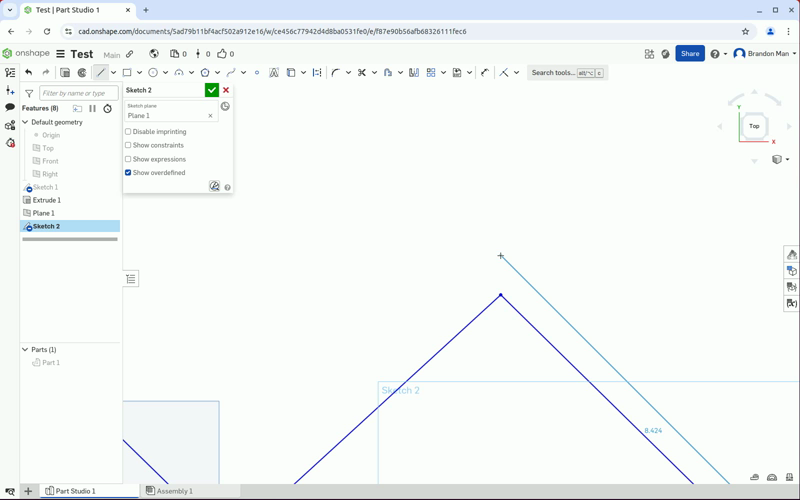
scroll(-6)
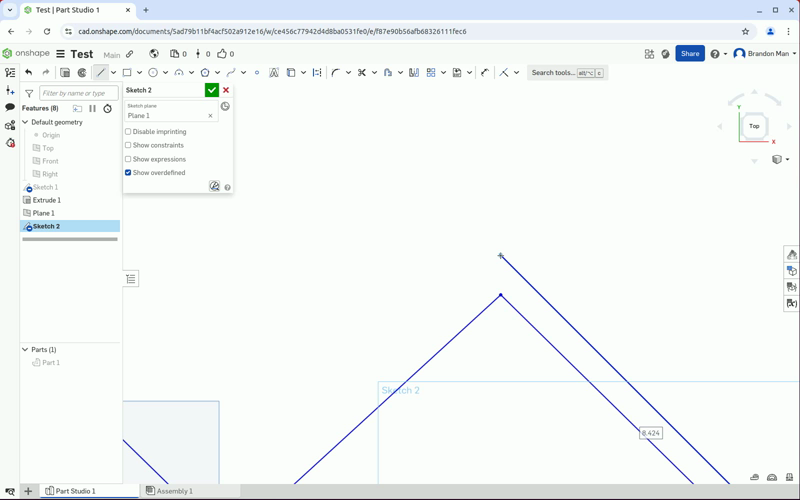
scroll(-6)
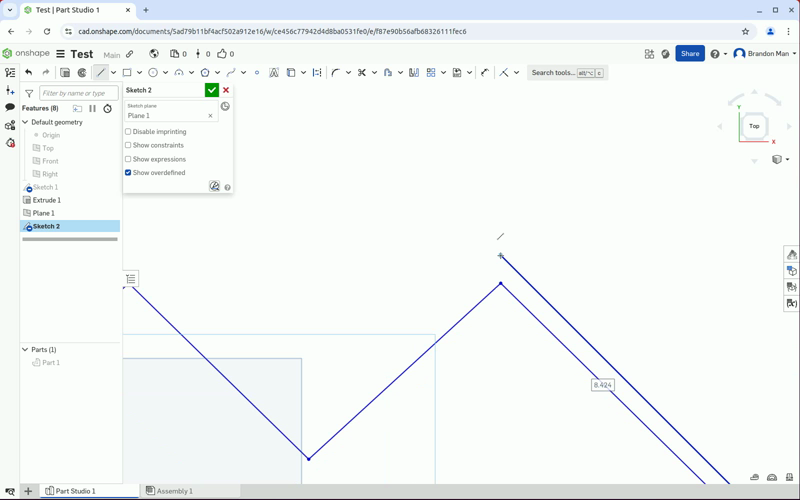
scroll(-6)
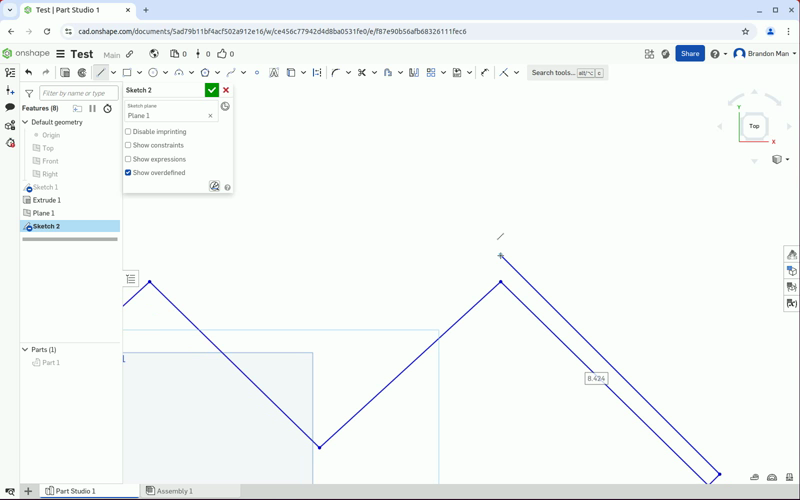
scroll(-6)
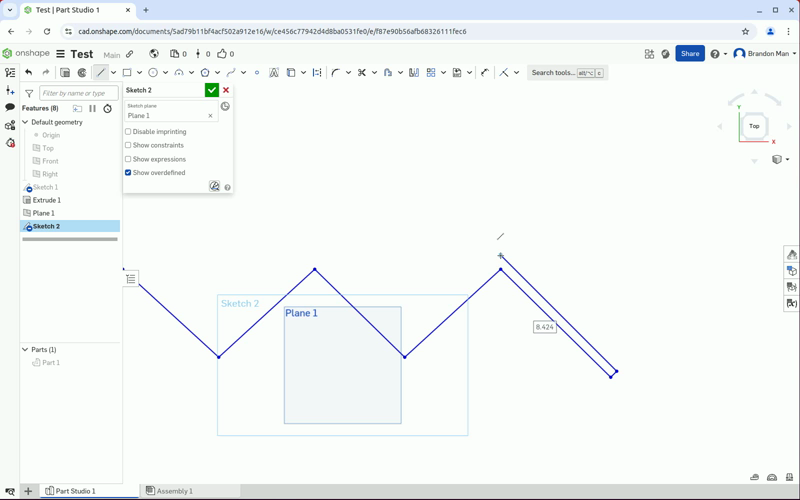
scroll(-6)
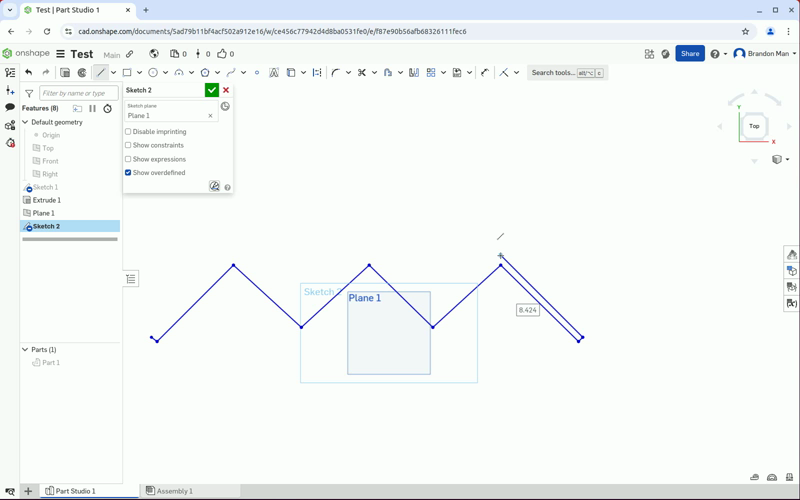
scroll(-6)
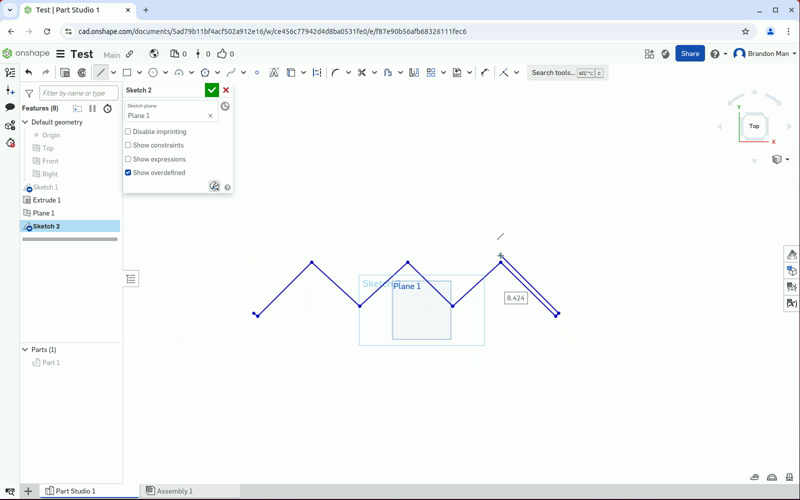
scroll(-6)
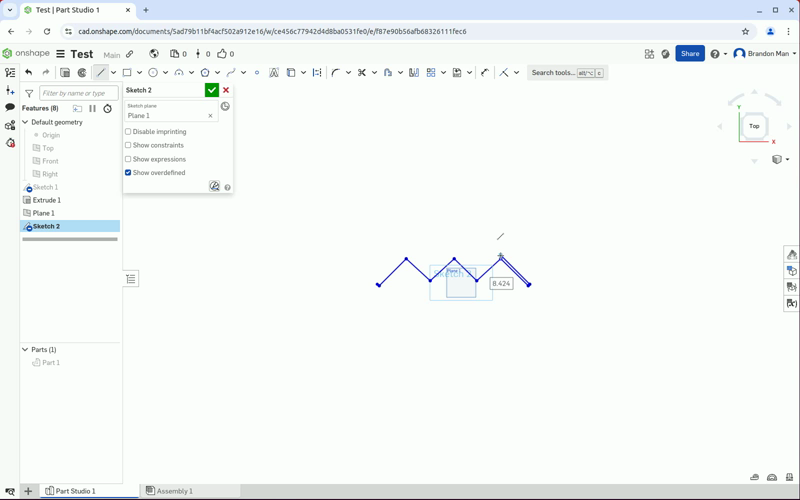
key_up(shift)
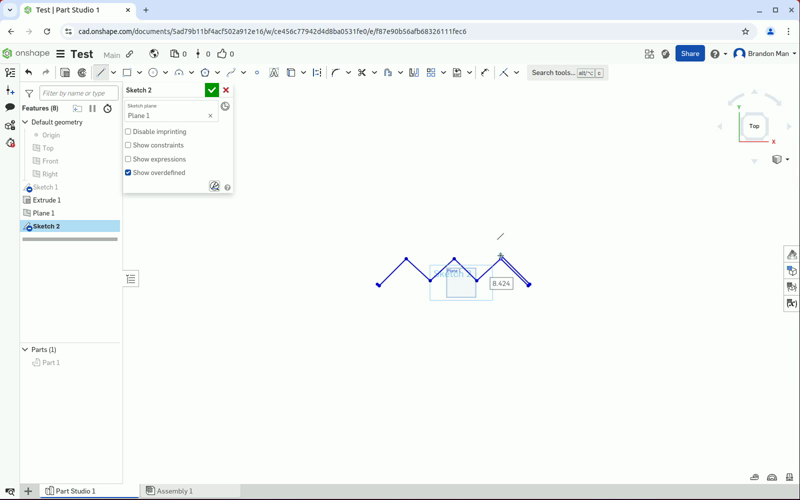
key_down(shift)
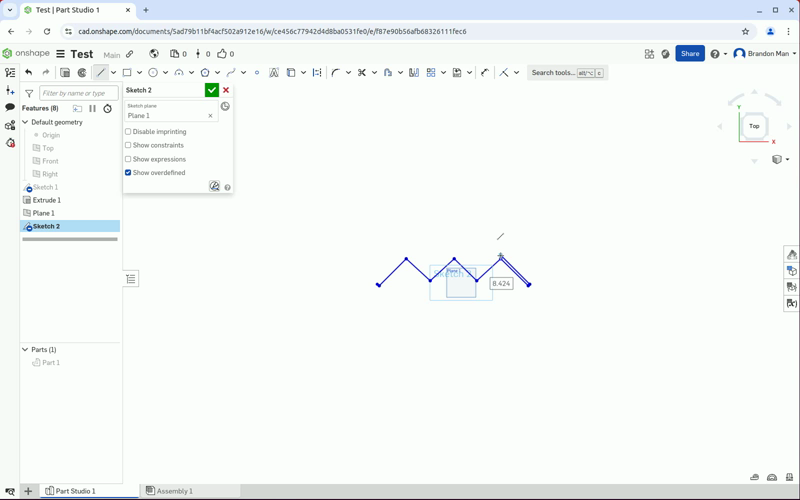
mouse_move(530, 255)
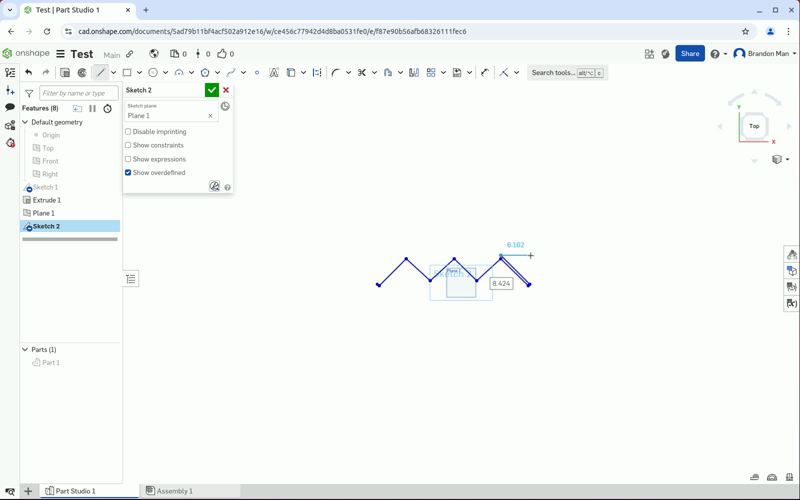
mouse_move(476, 277)
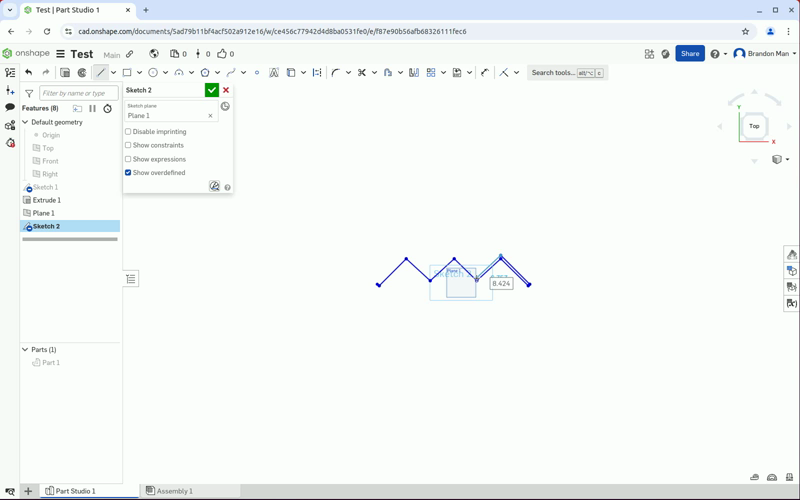
scroll(6)
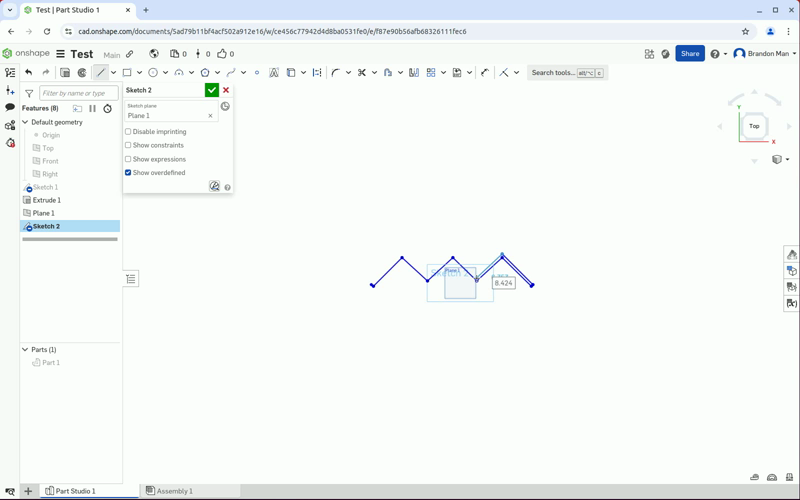
scroll(6)
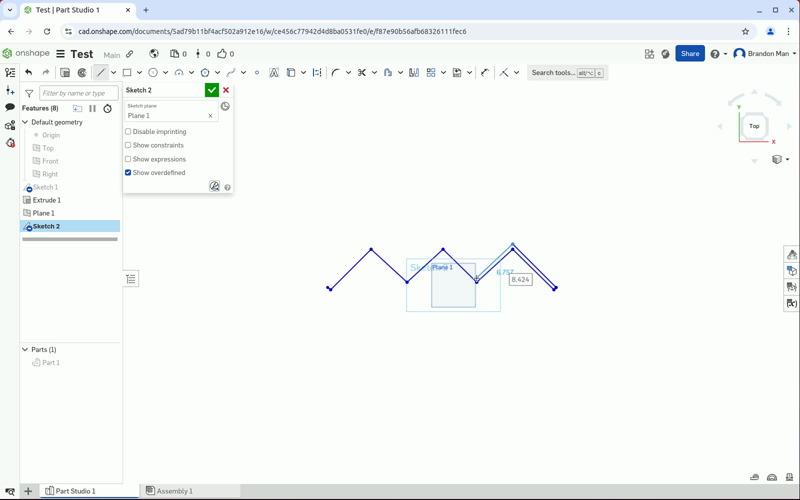
scroll(6)
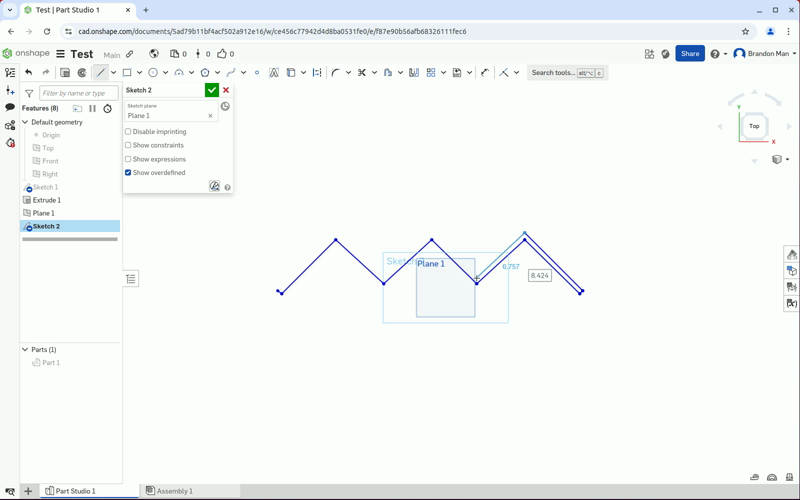
scroll(6)
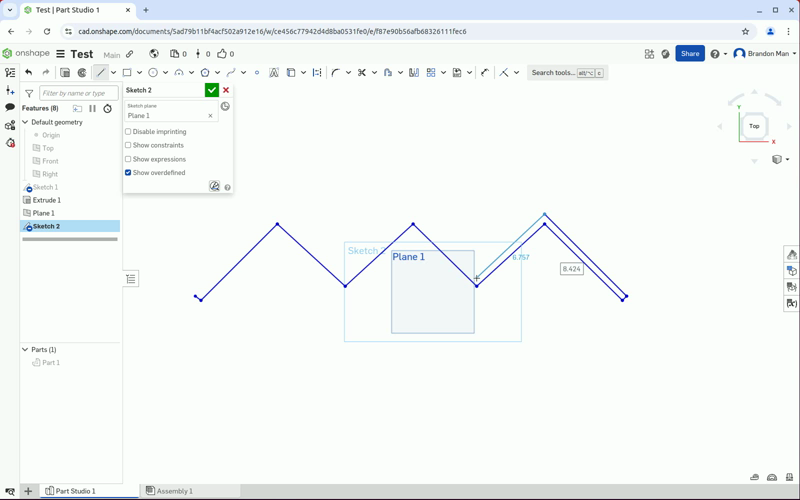
scroll(6)
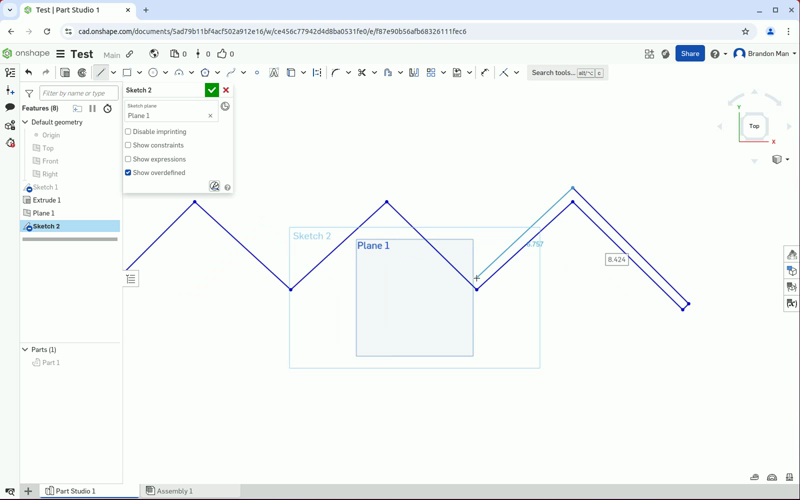
scroll(6)
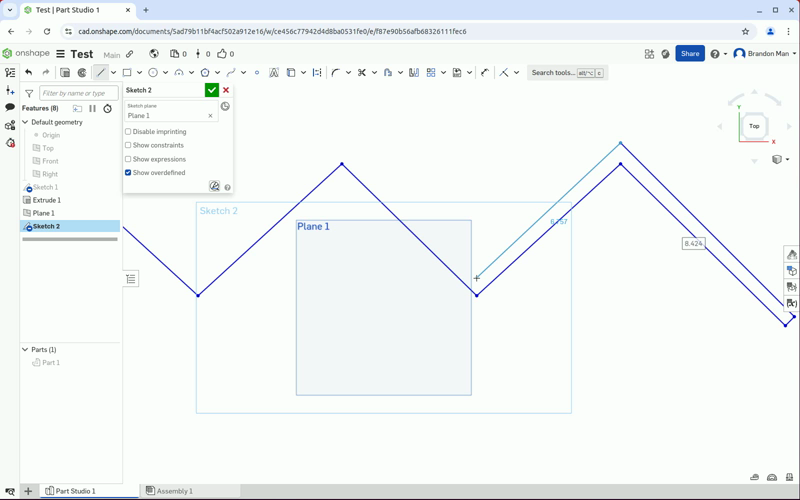
scroll(6)
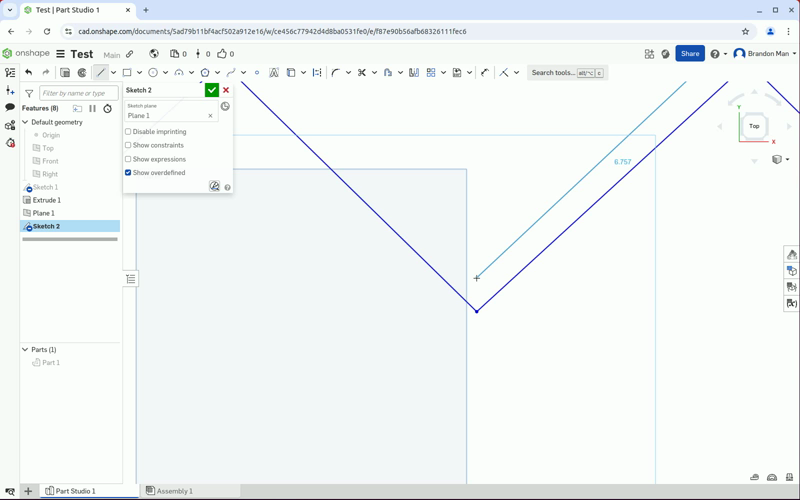
click(476, 277)
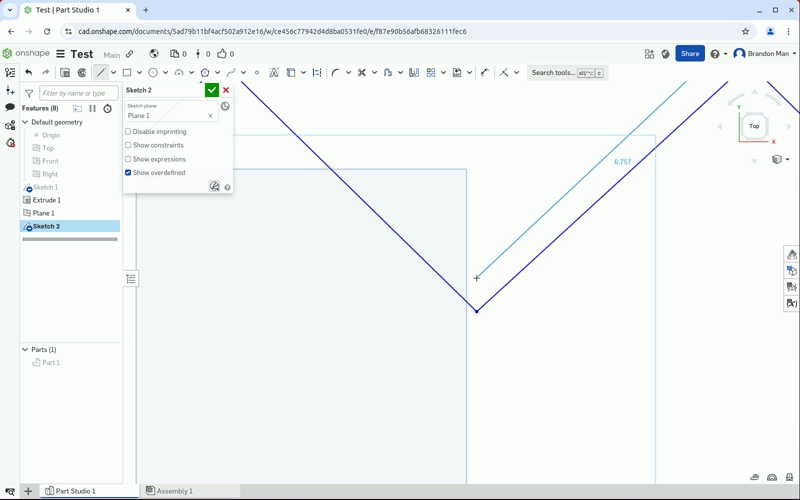
scroll(-6)
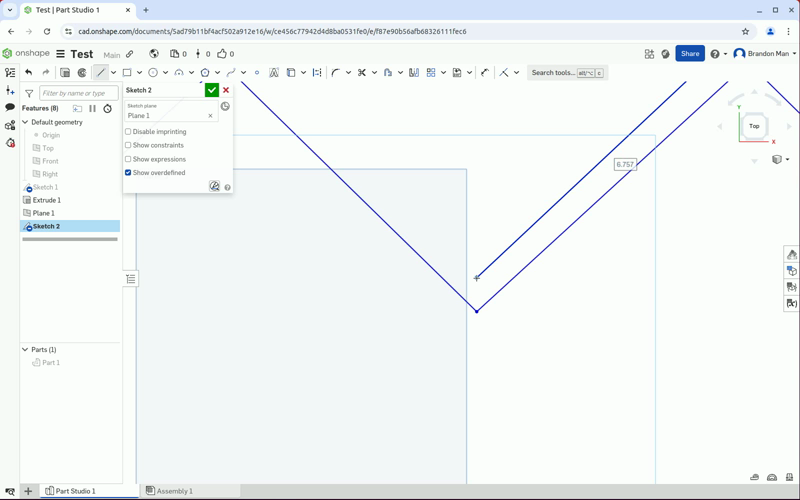
scroll(-6)
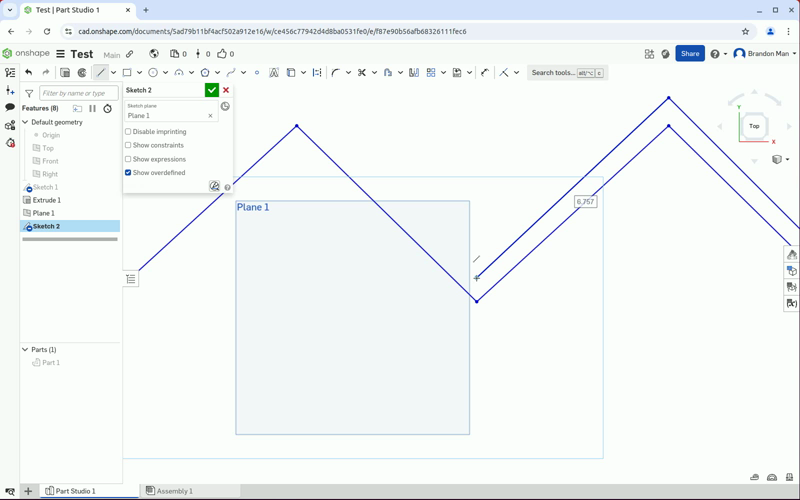
scroll(-6)
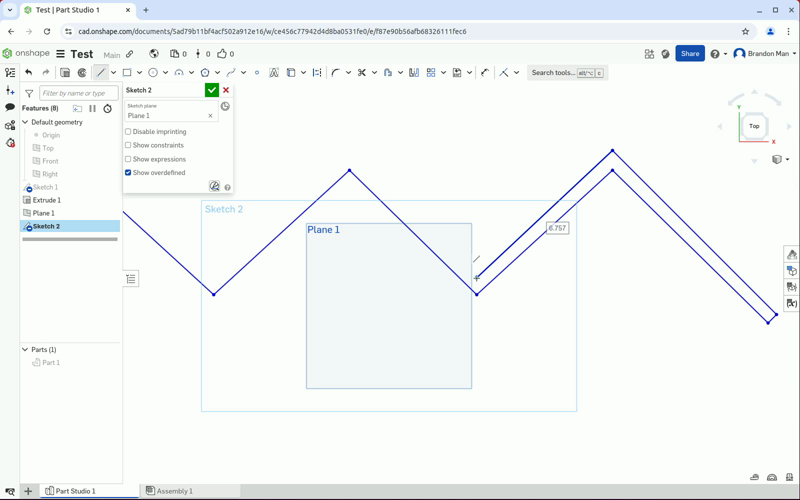
scroll(-6)
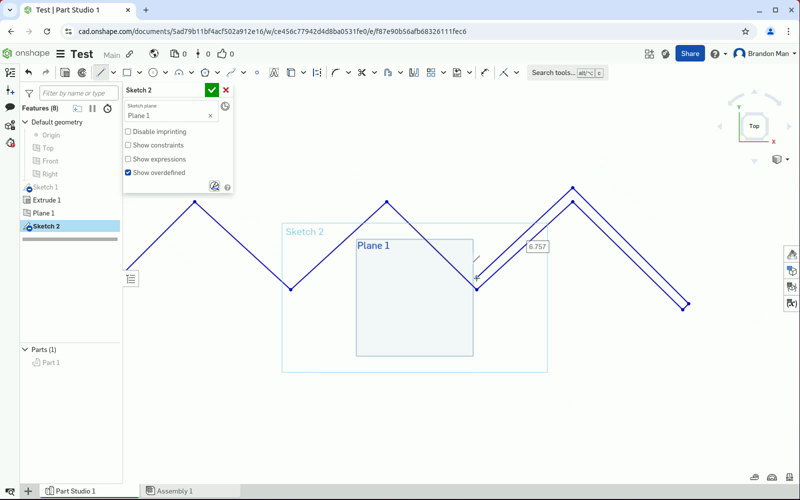
scroll(-6)
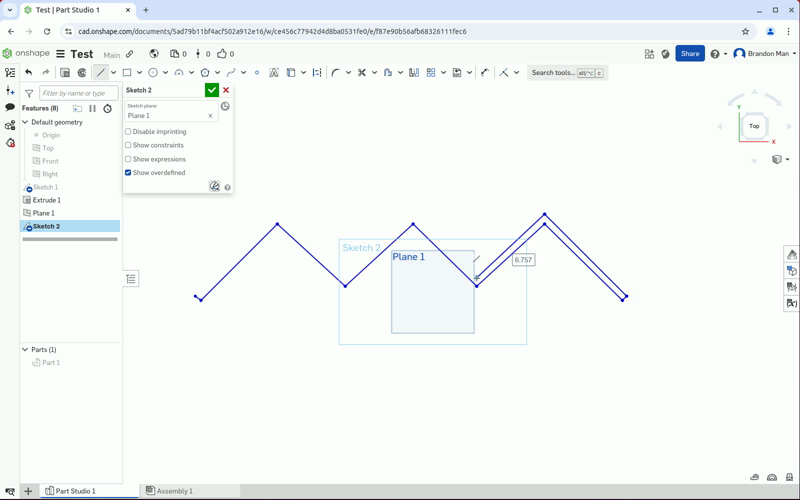
scroll(-6)
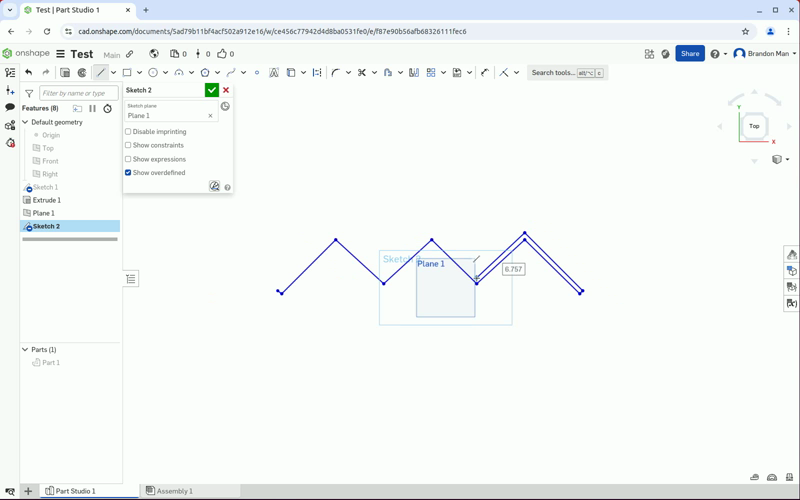
scroll(-6)
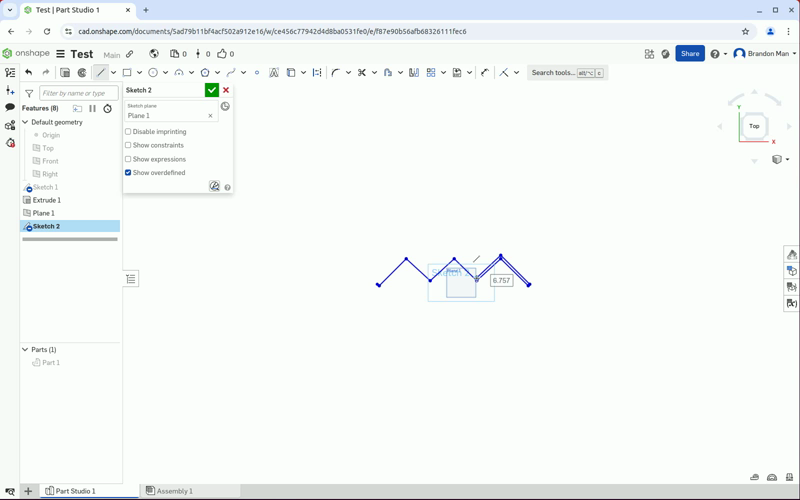
key_up(shift)
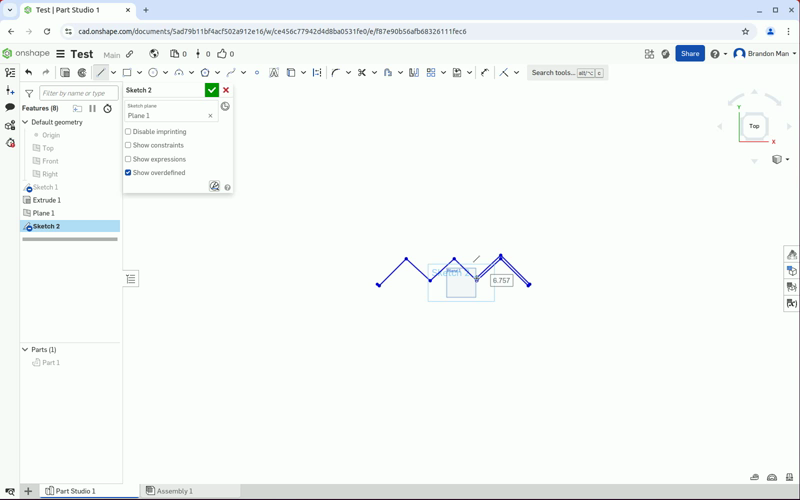
key_down(shift)
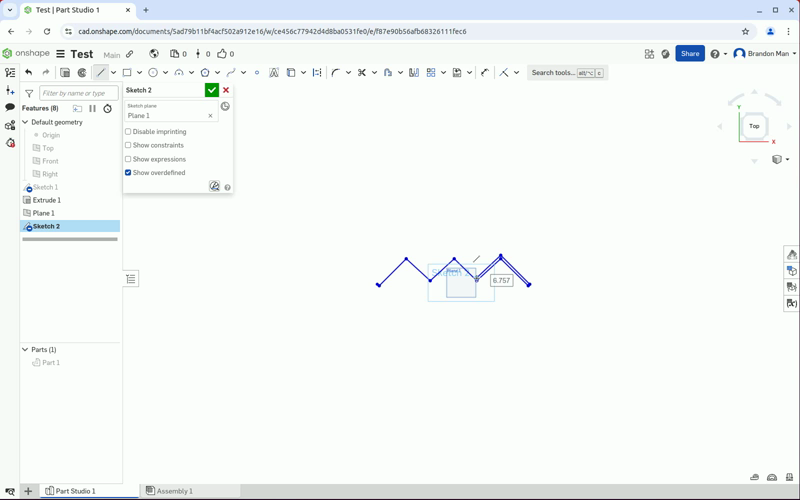
mouse_move(506, 277)
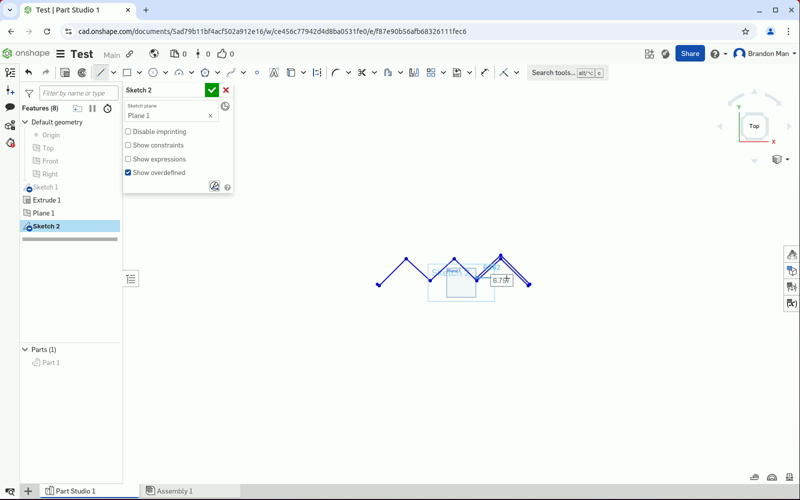
mouse_move(454, 255)
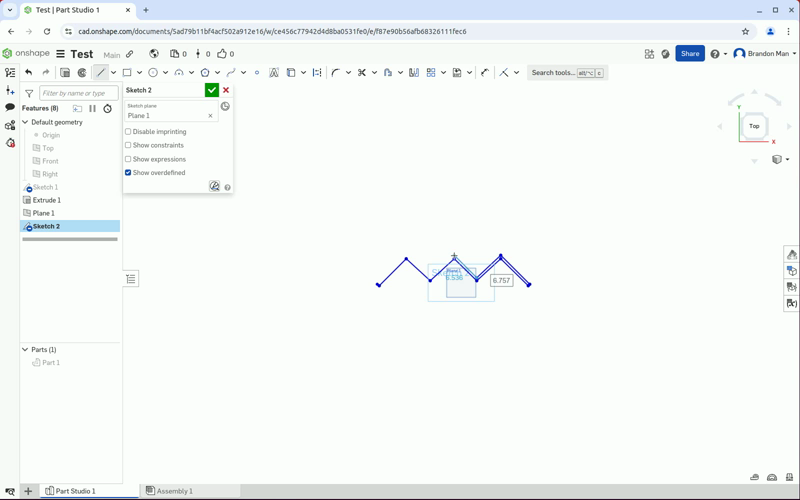
scroll(6)
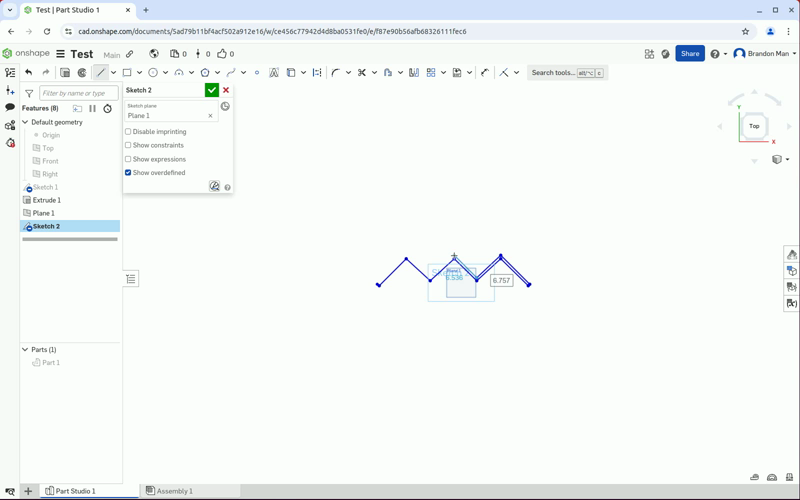
scroll(6)
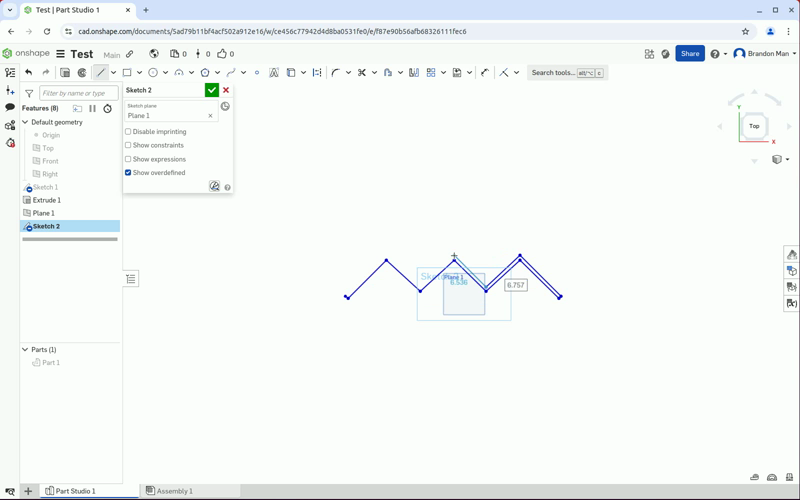
scroll(6)
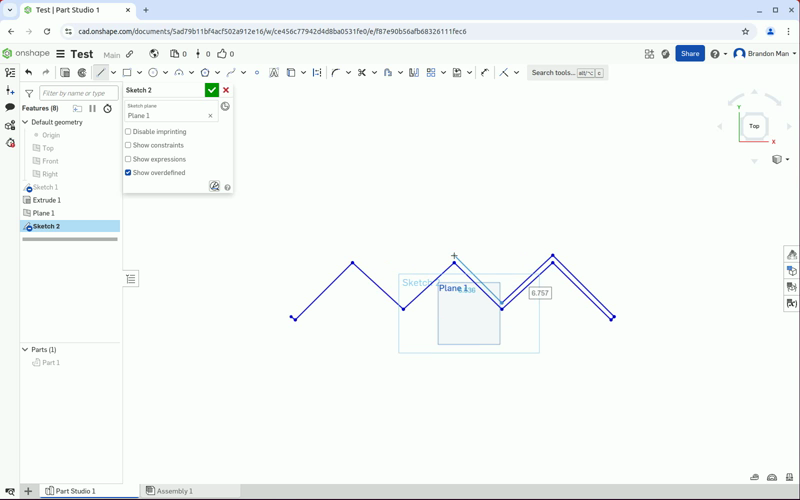
scroll(6)
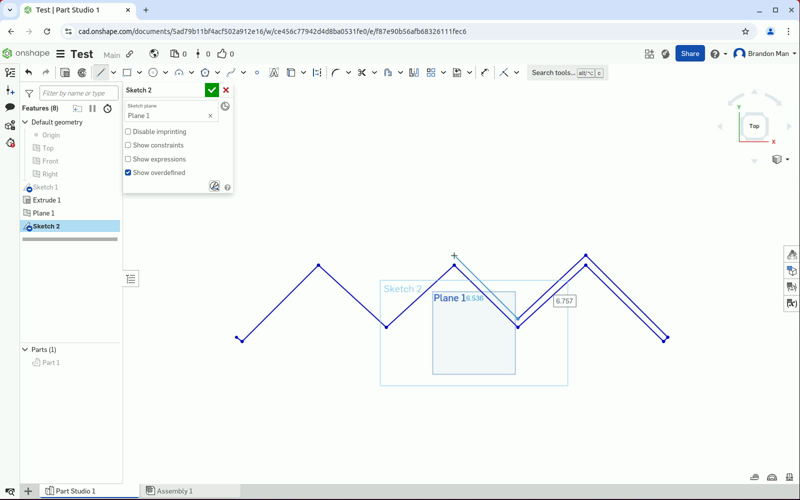
scroll(6)
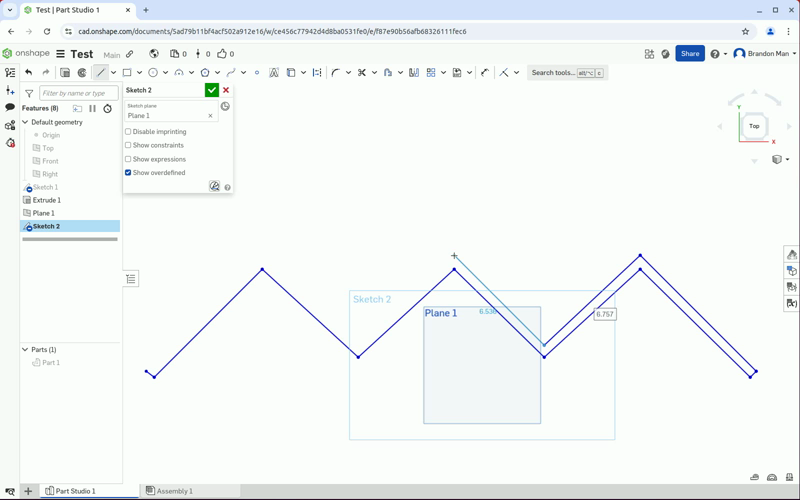
scroll(6)
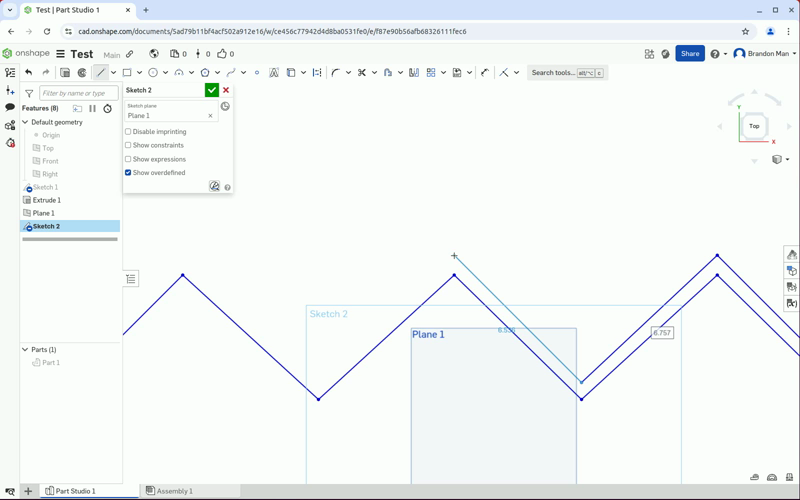
scroll(6)
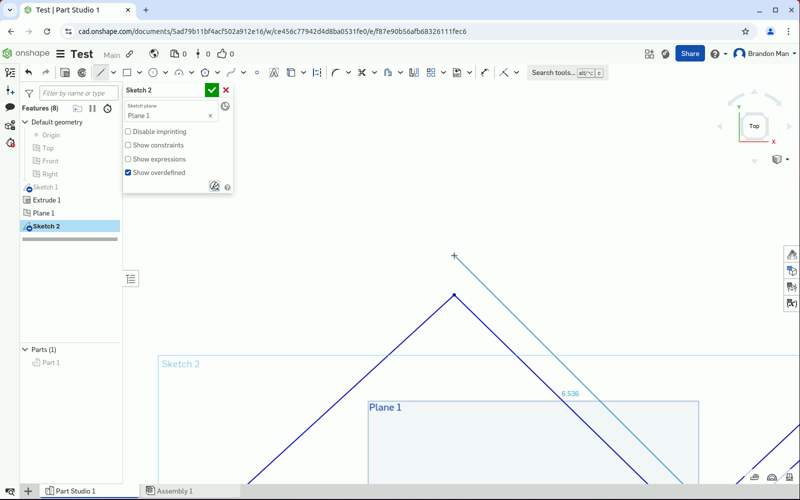
click(454, 255)
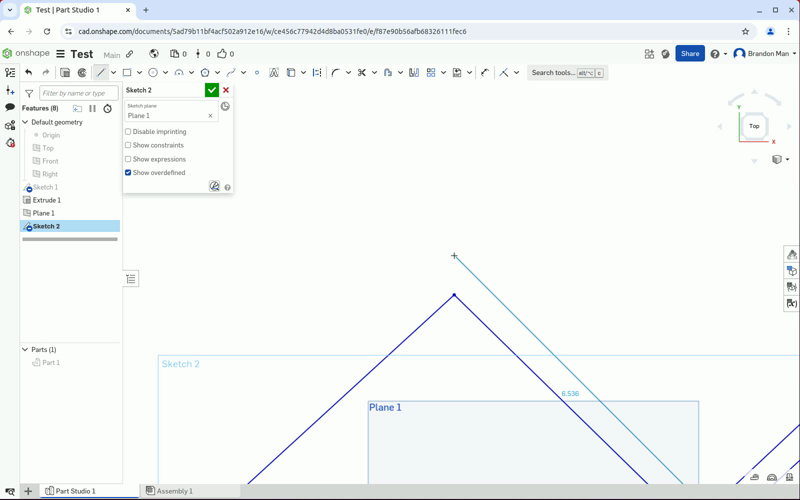
scroll(-6)
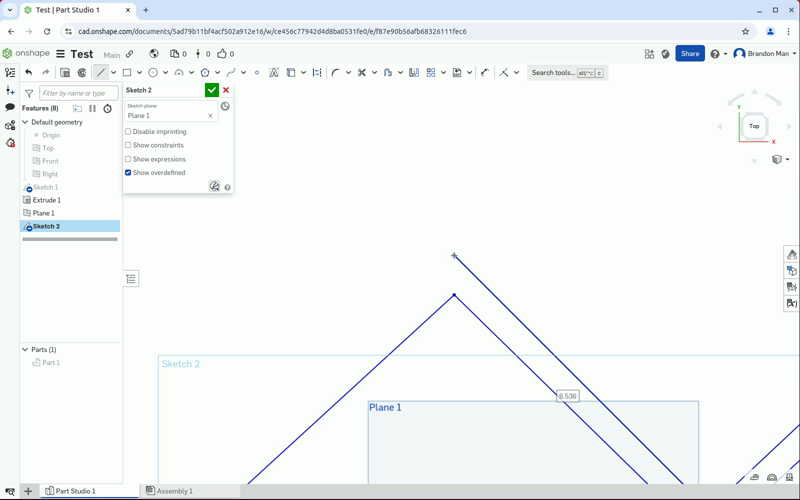
scroll(-6)
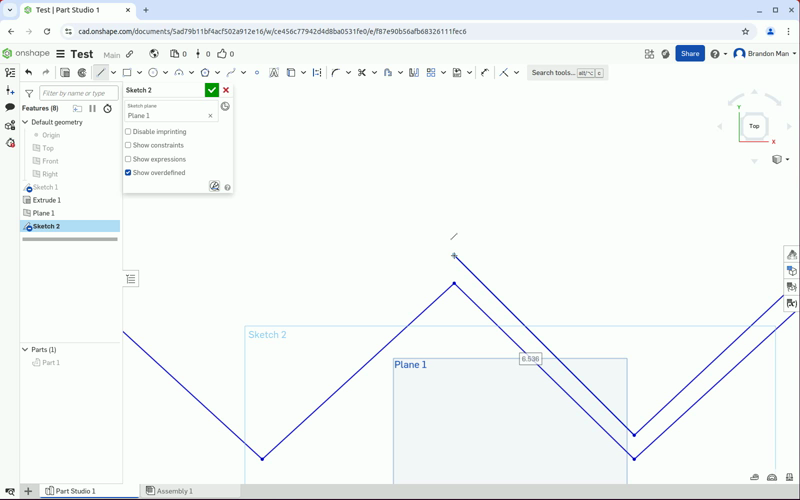
scroll(-6)
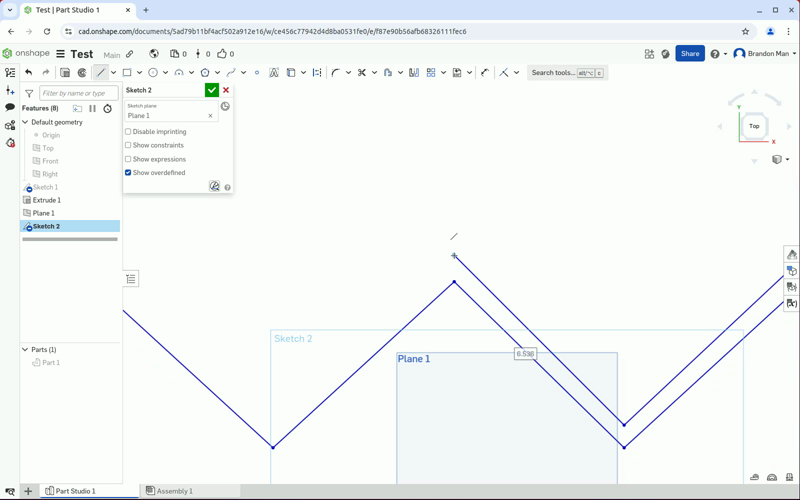
scroll(-6)
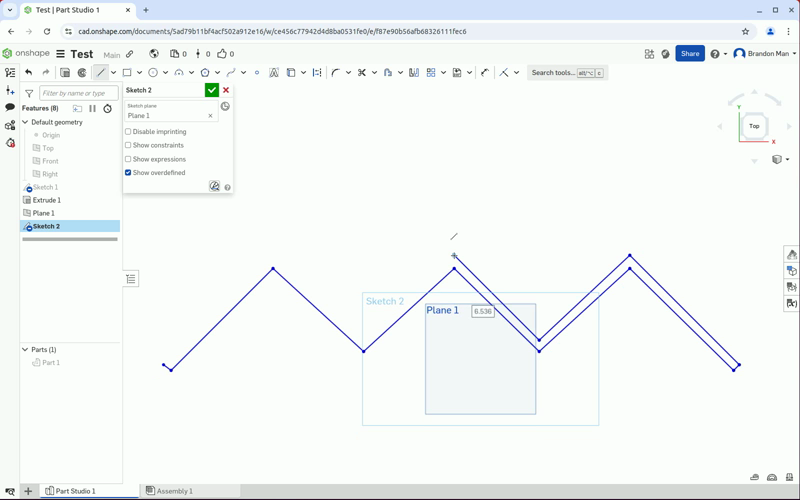
scroll(-6)
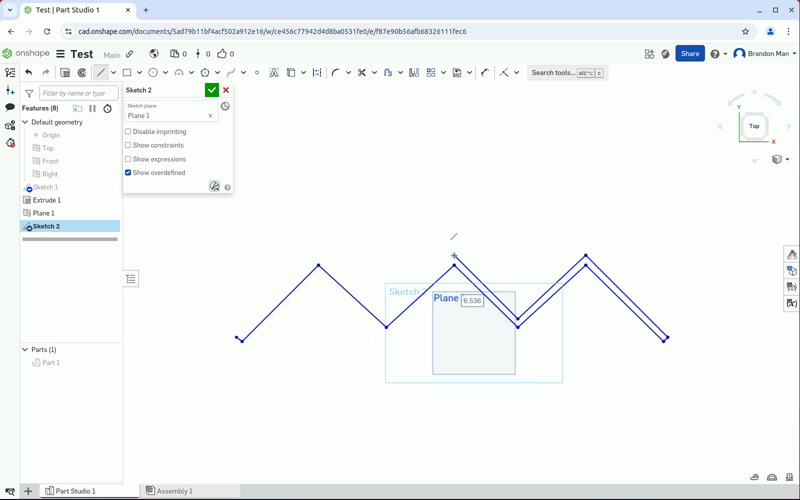
scroll(-6)
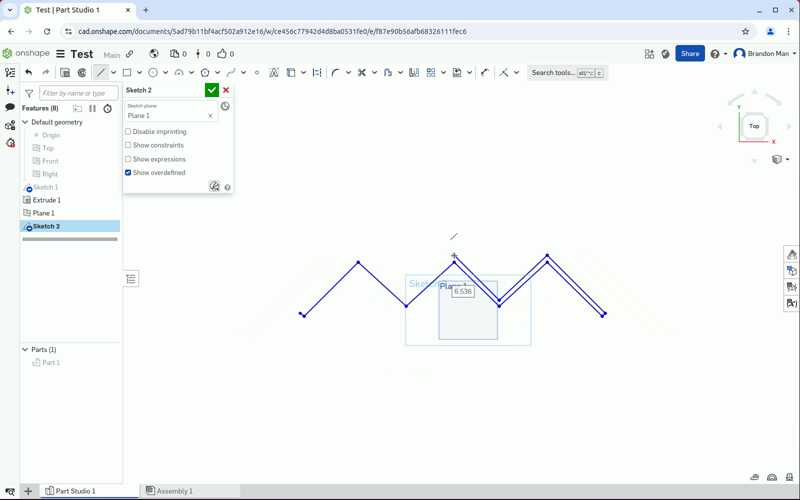
scroll(-6)
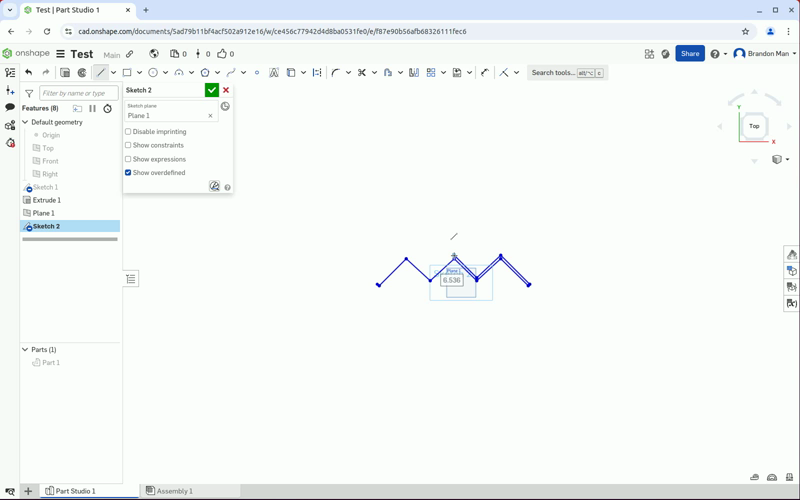
key_up(shift)
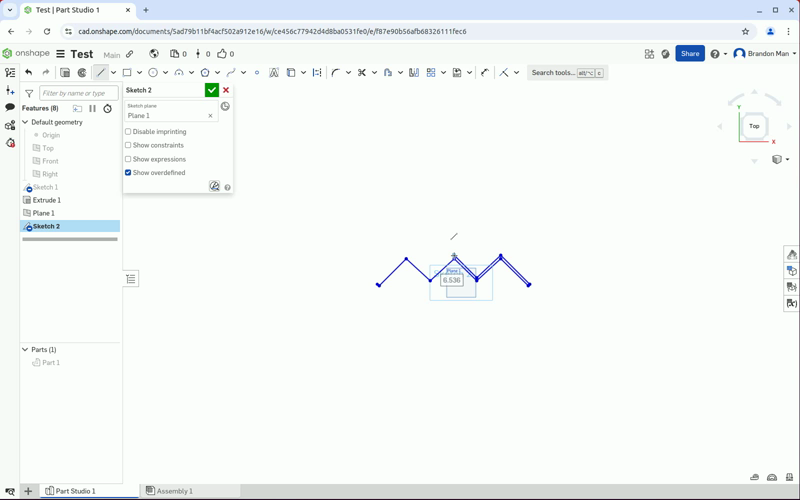
key_down(shift)
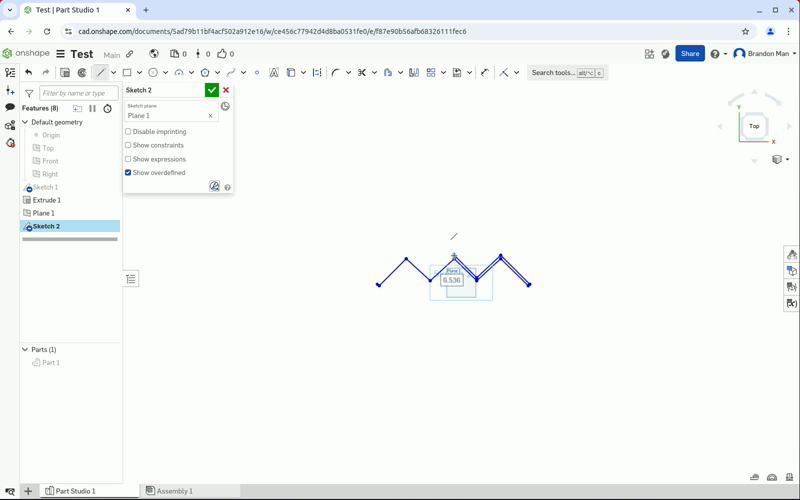
mouse_move(484, 255)
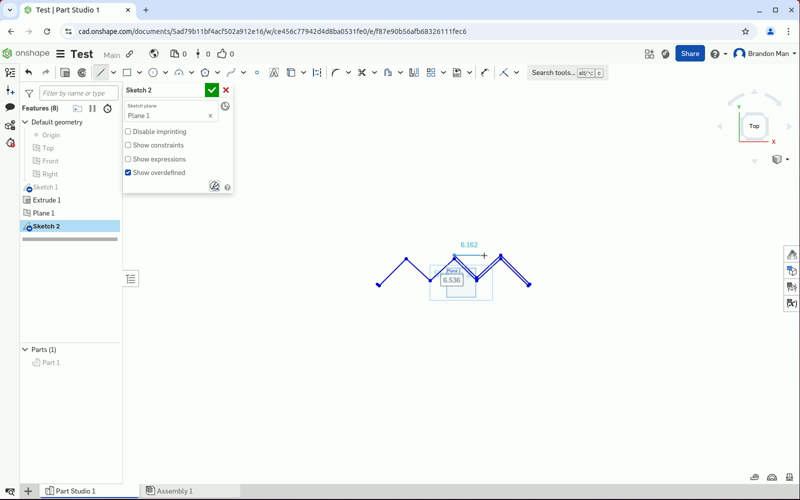
mouse_move(430, 277)
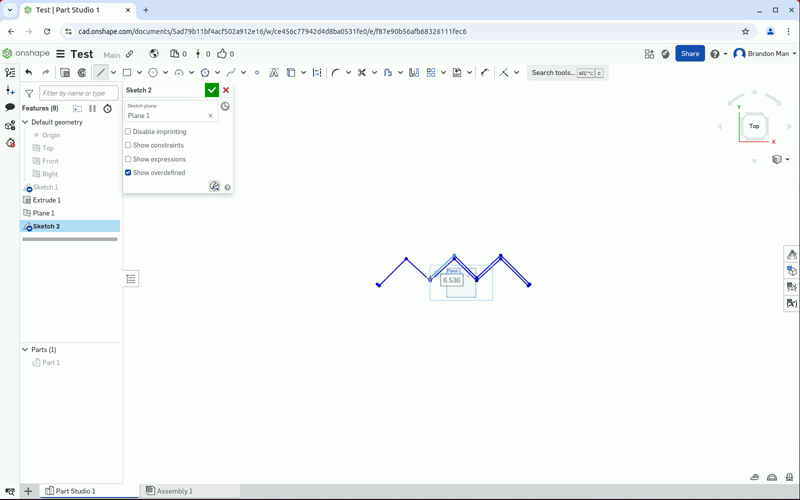
scroll(6)
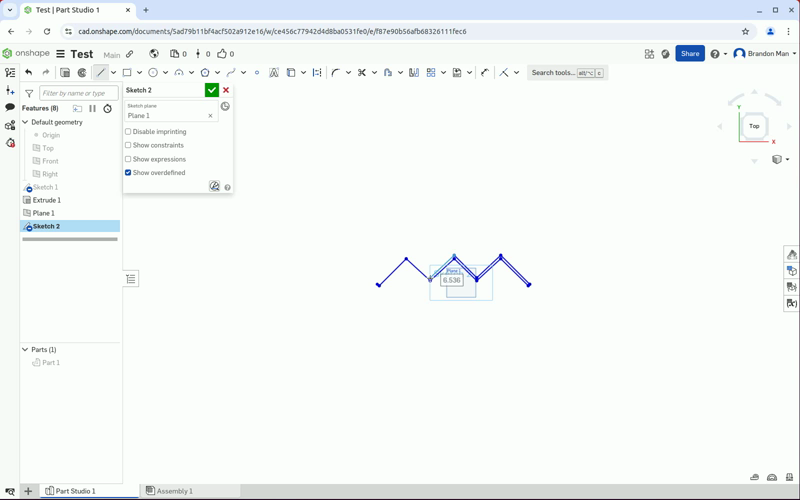
scroll(6)
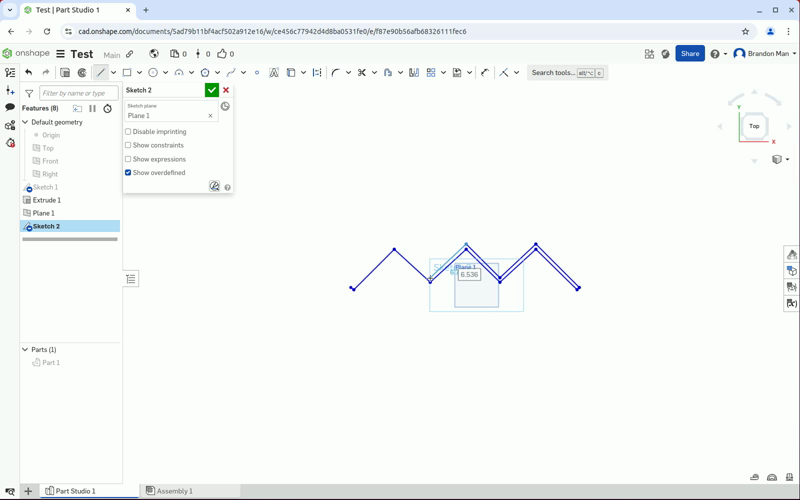
scroll(6)
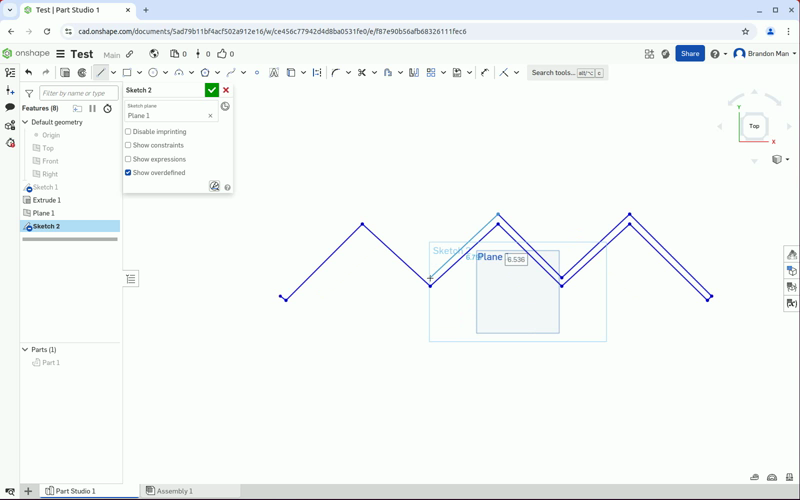
scroll(6)
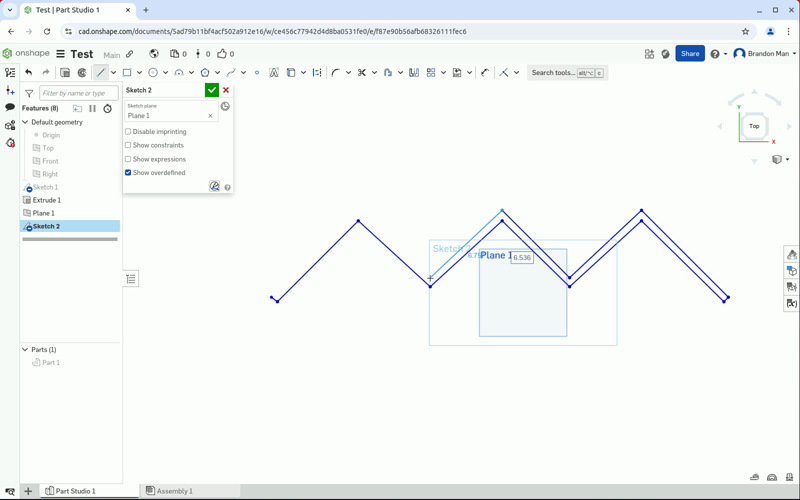
scroll(6)
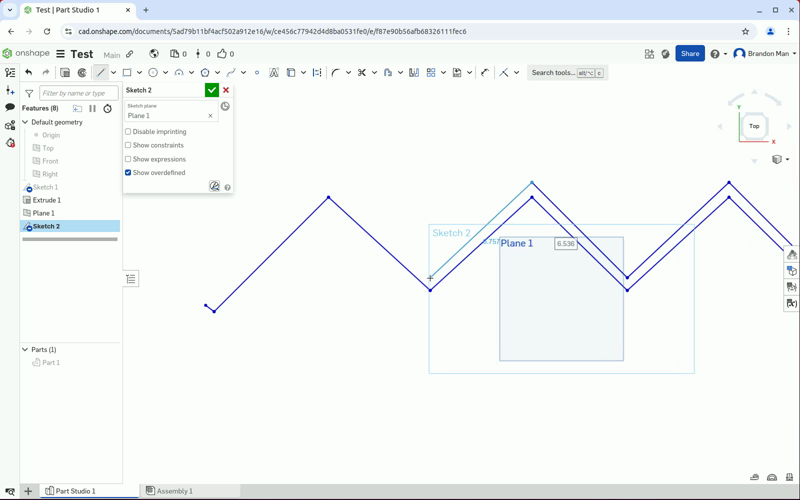
scroll(6)
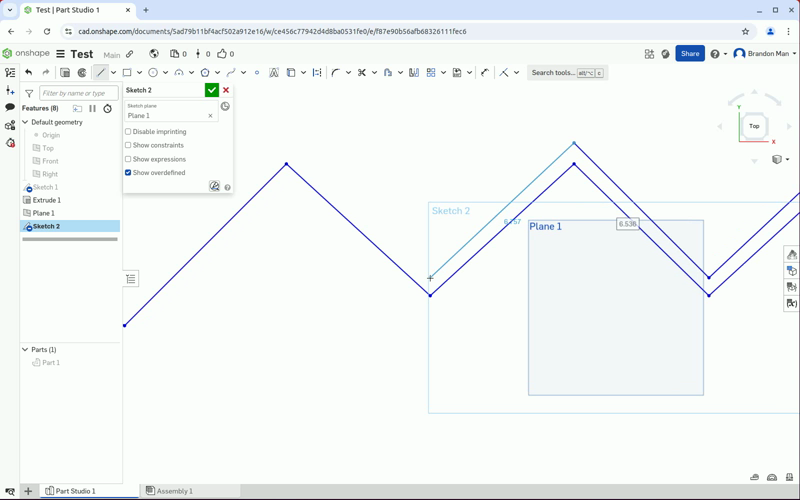
scroll(6)
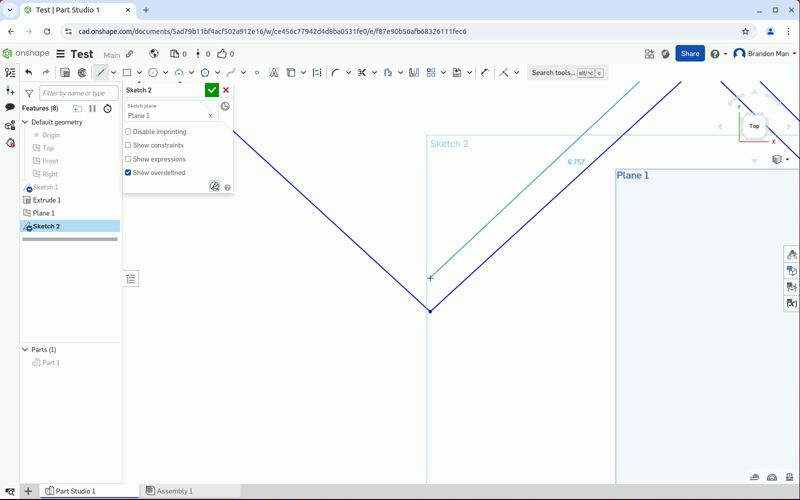
click(430, 277)
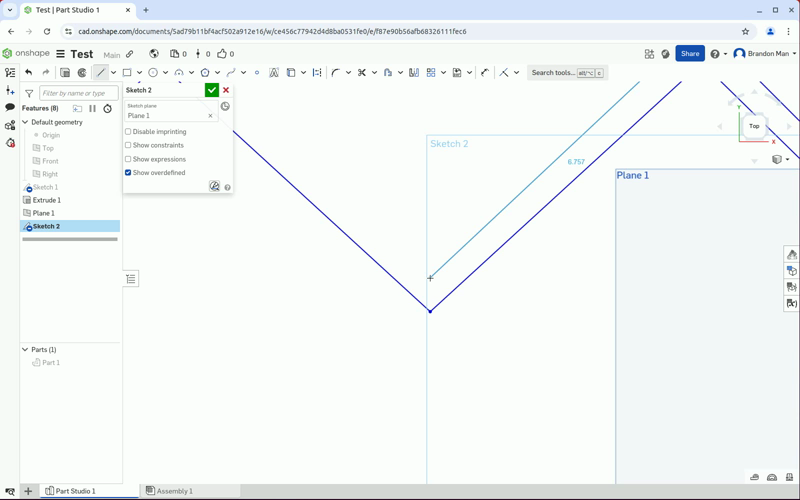
scroll(-6)
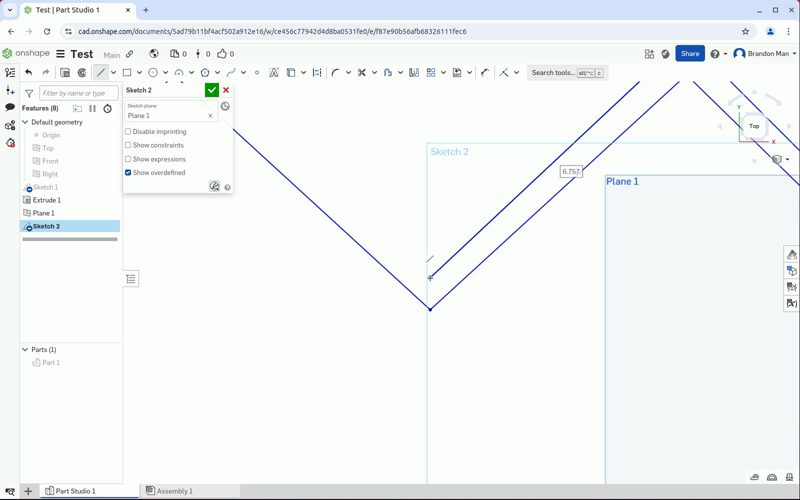
scroll(-6)
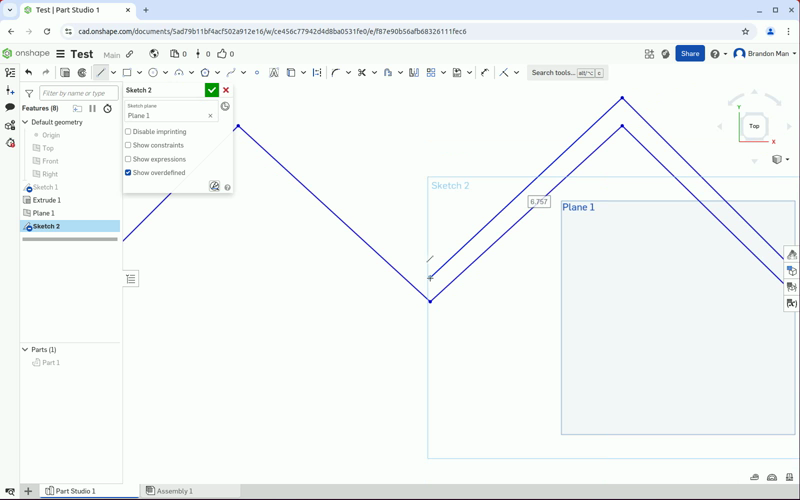
scroll(-6)
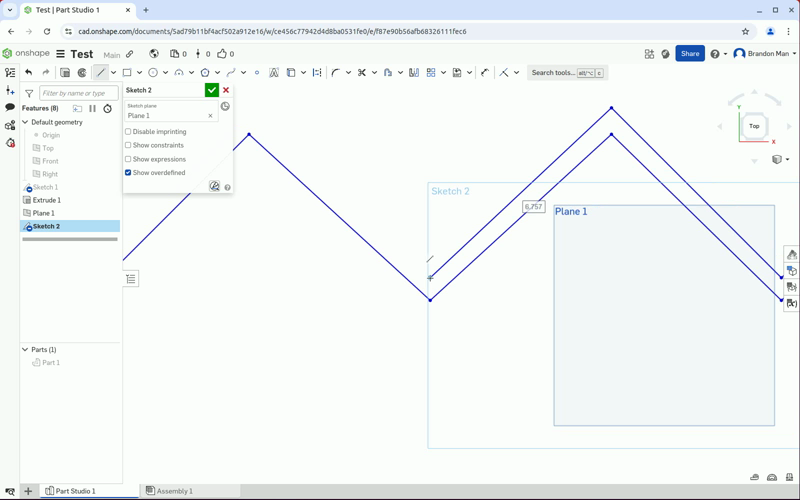
scroll(-6)
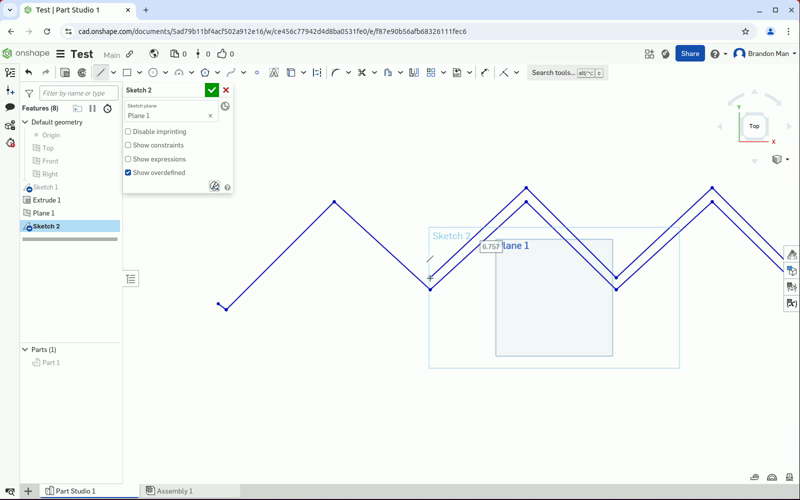
scroll(-6)
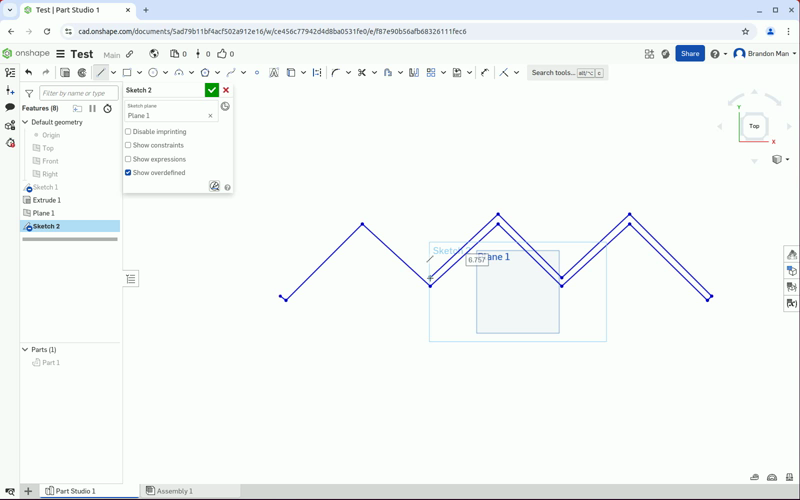
scroll(-6)
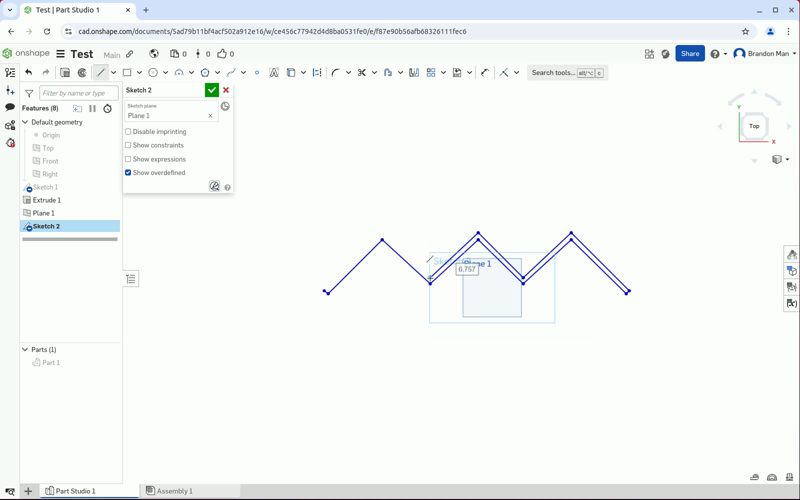
scroll(-6)
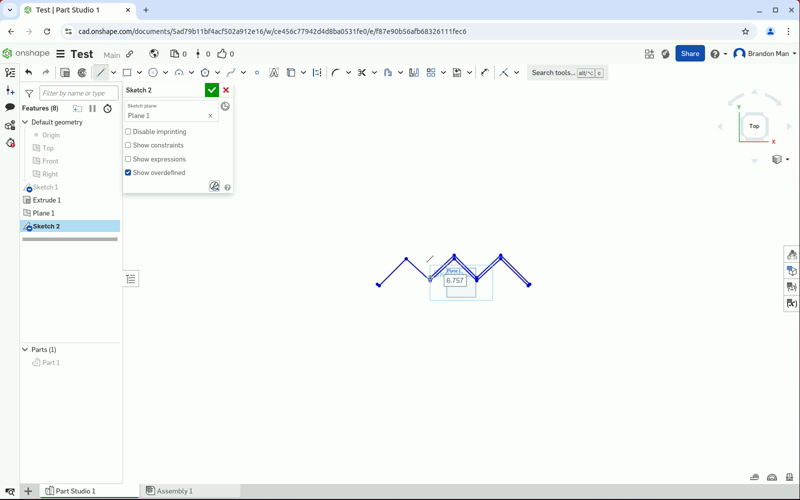
key_up(shift)
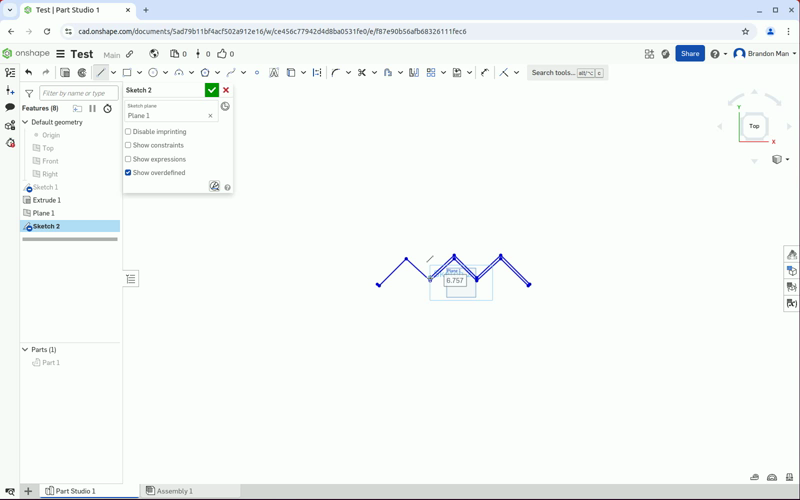
key_down(shift)
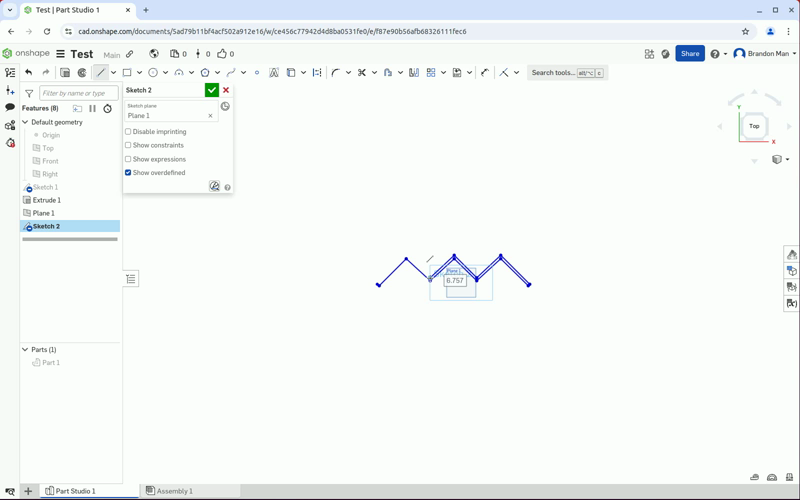
mouse_move(460, 277)
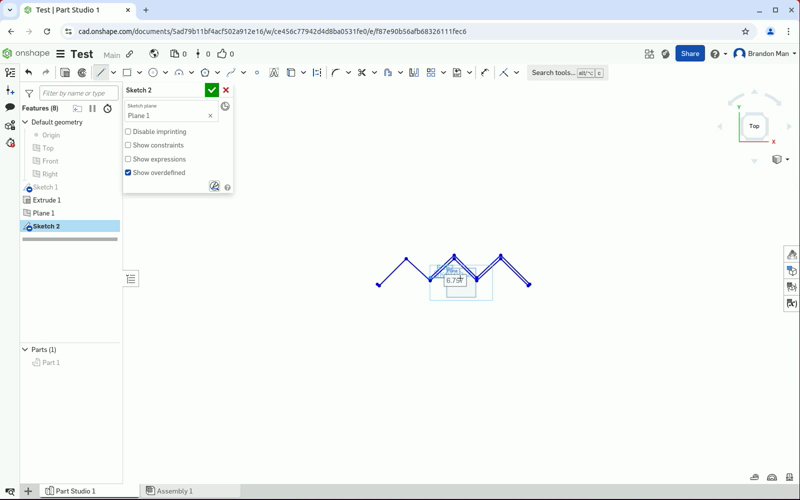
mouse_move(406, 255)
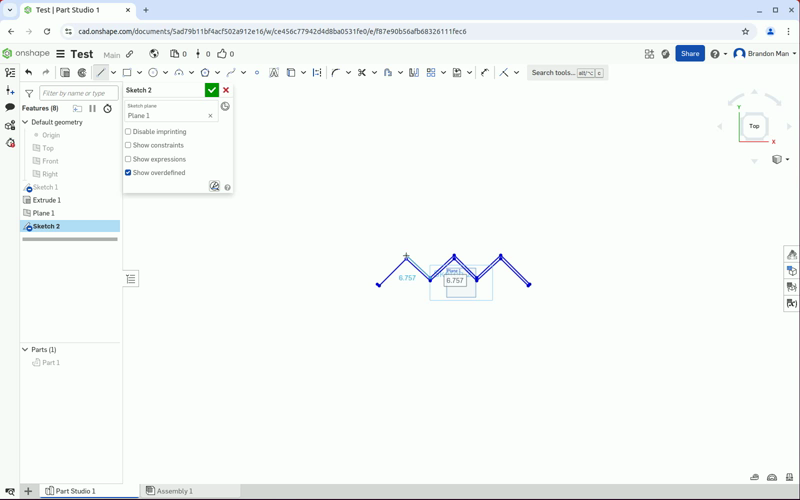
scroll(6)
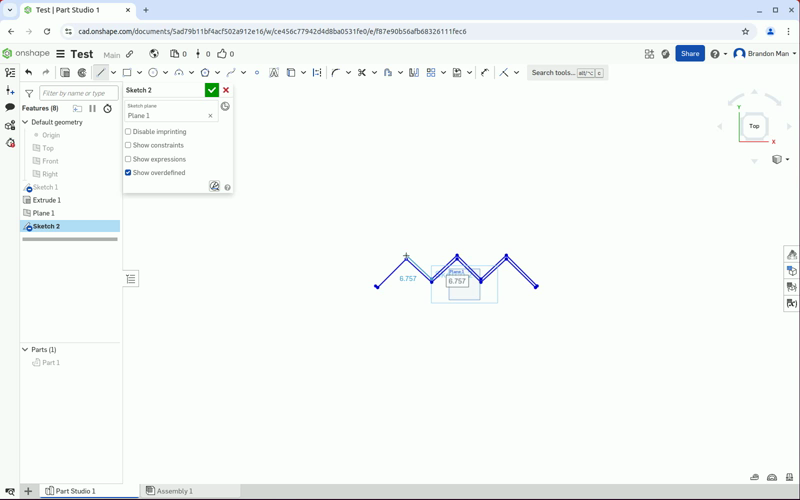
scroll(6)
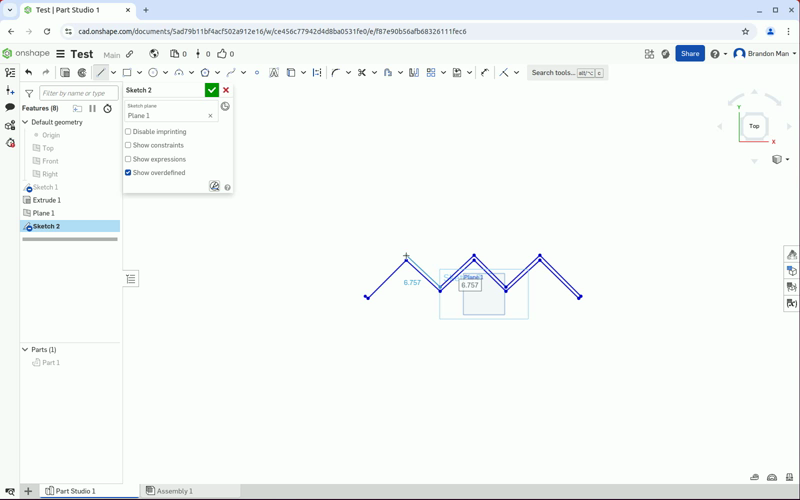
scroll(6)
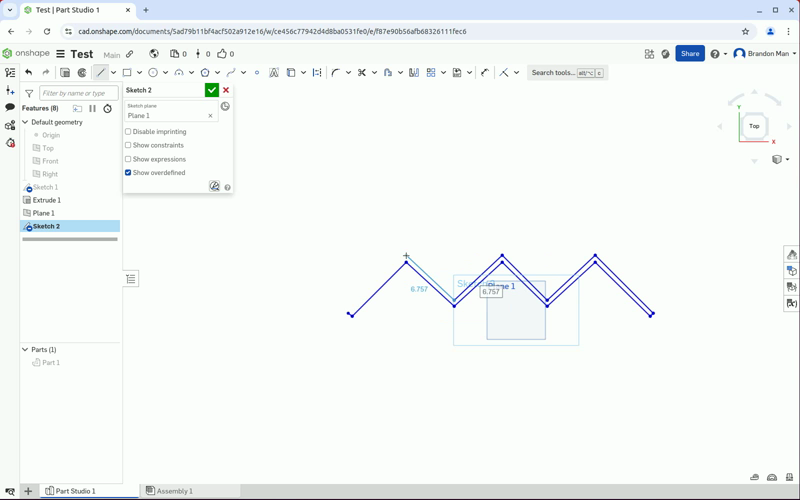
scroll(6)
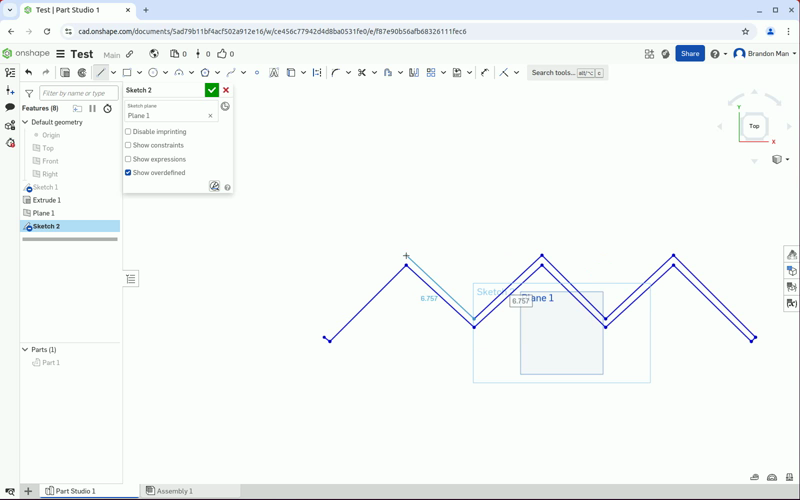
scroll(6)
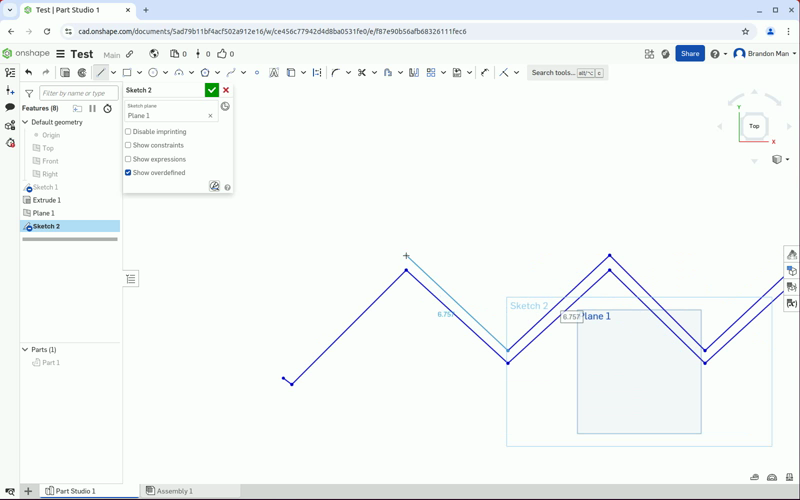
scroll(6)
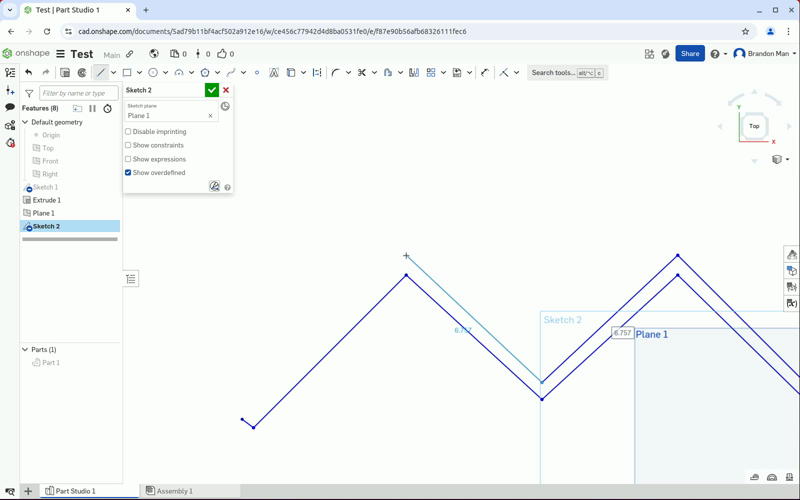
scroll(6)
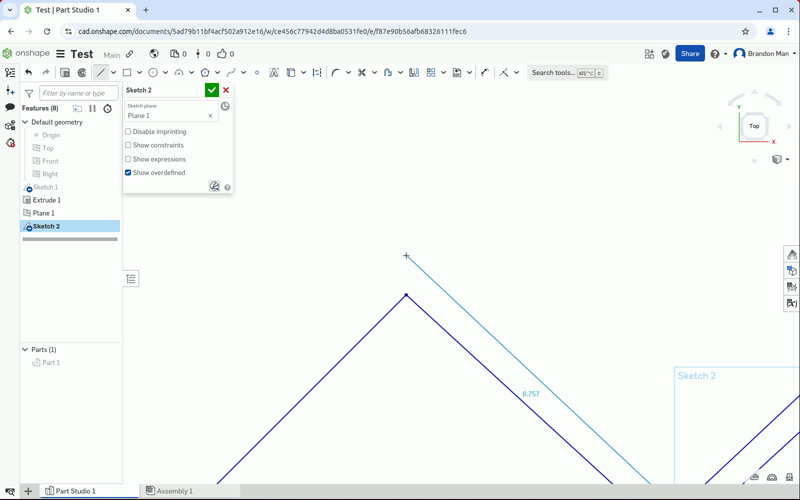
click(406, 255)
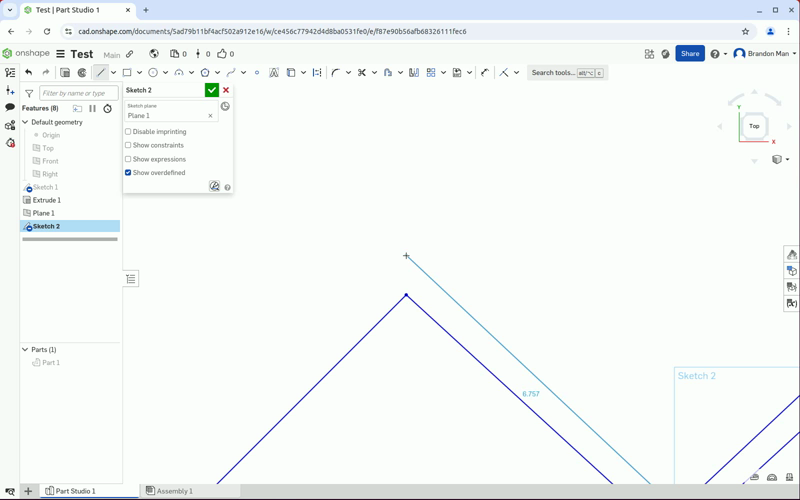
scroll(-6)
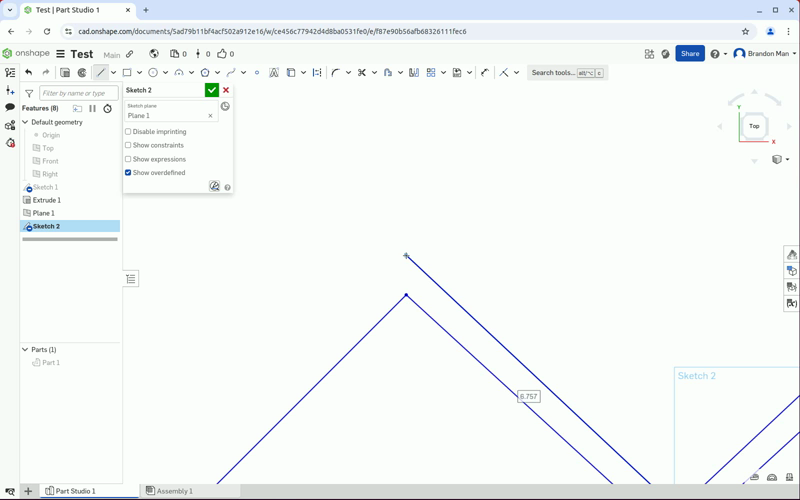
scroll(-6)
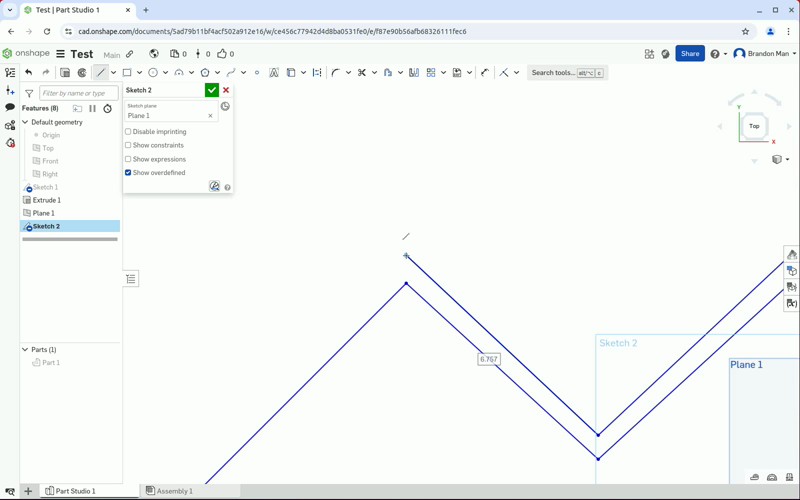
scroll(-6)
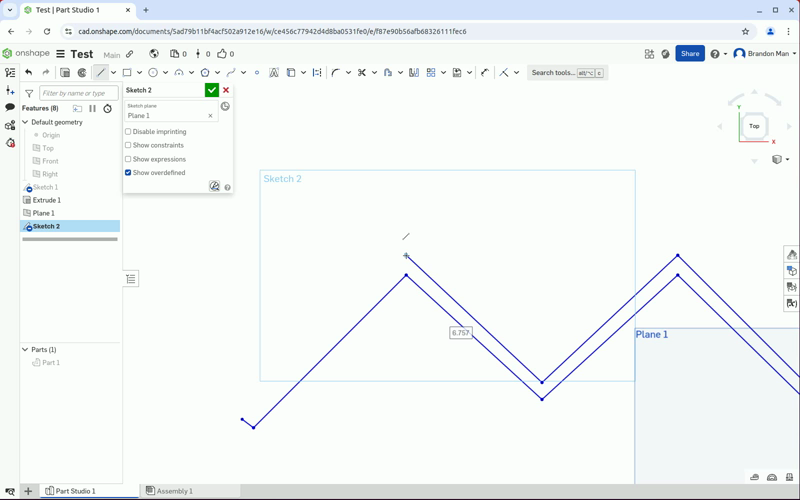
scroll(-6)
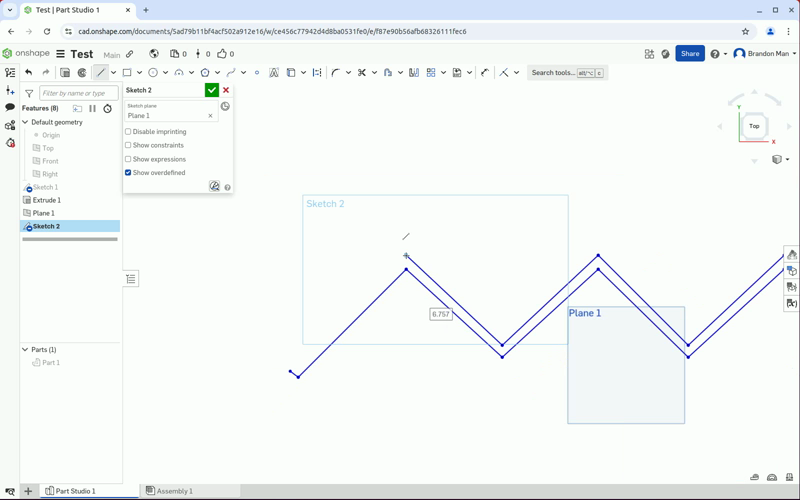
scroll(-6)
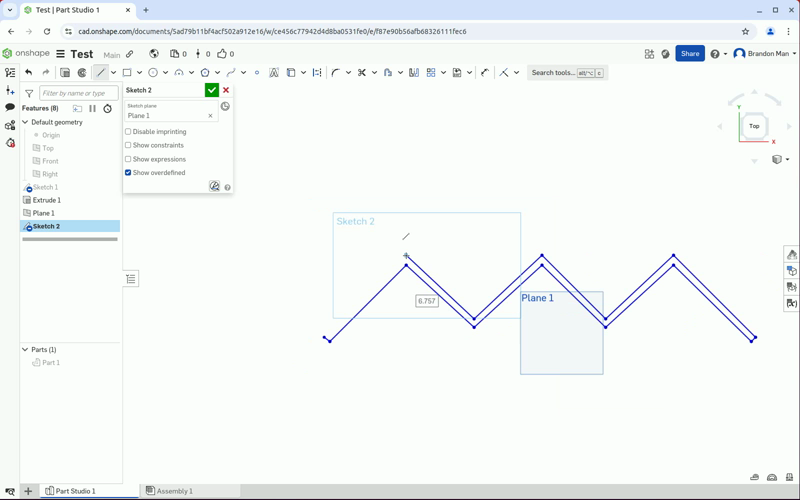
scroll(-6)
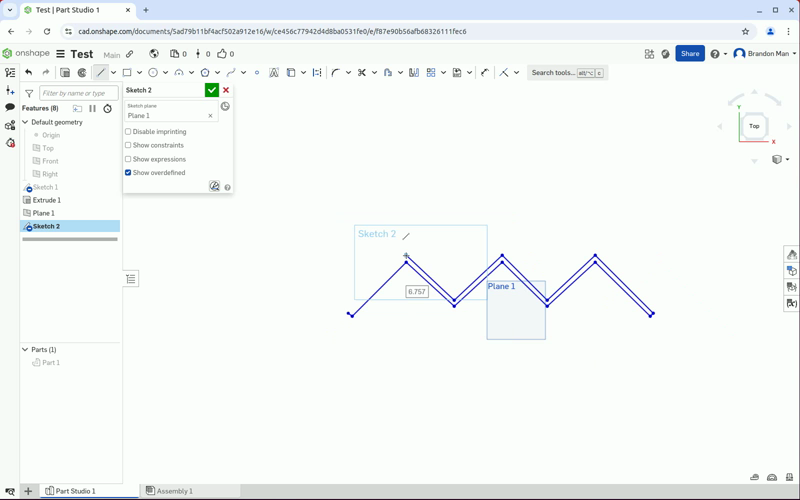
scroll(-6)
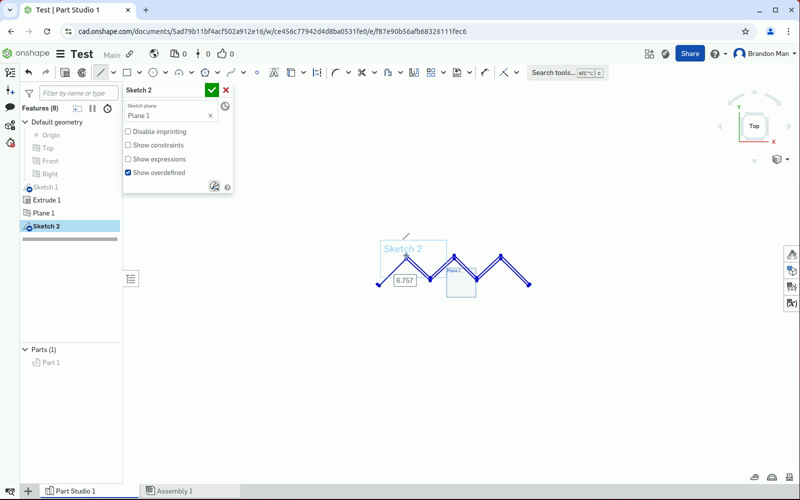
key_up(shift)
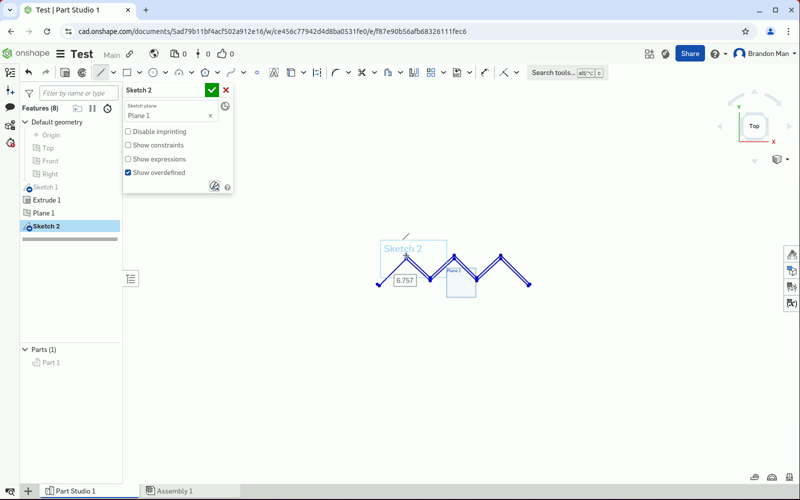
mouse_move(436, 255)
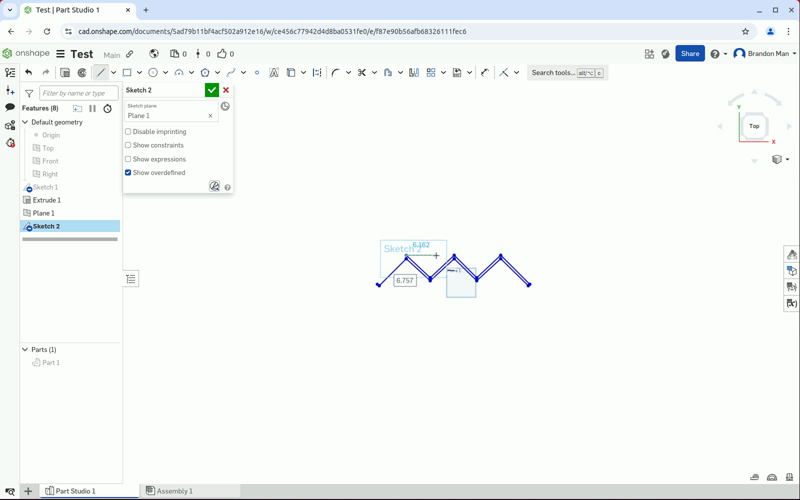
key_down(shift)
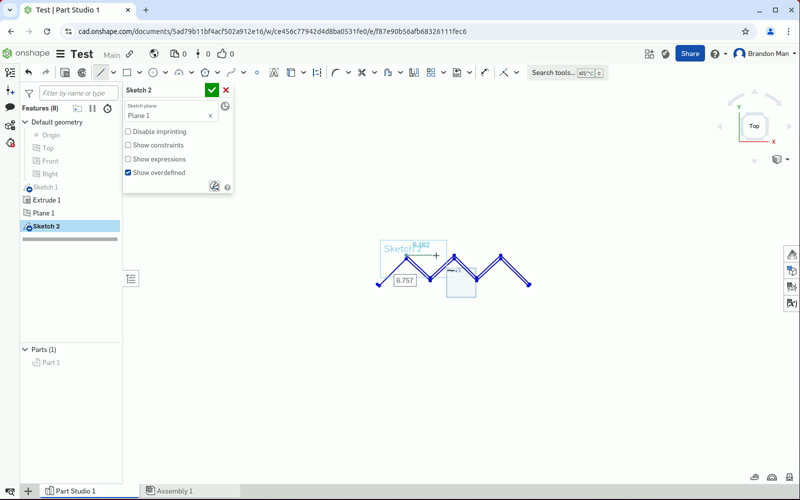
mouse_move(377, 284)
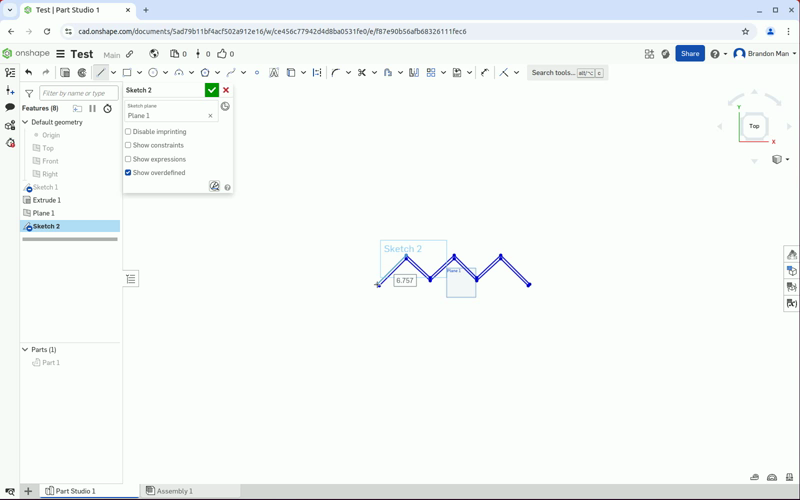
scroll(6)
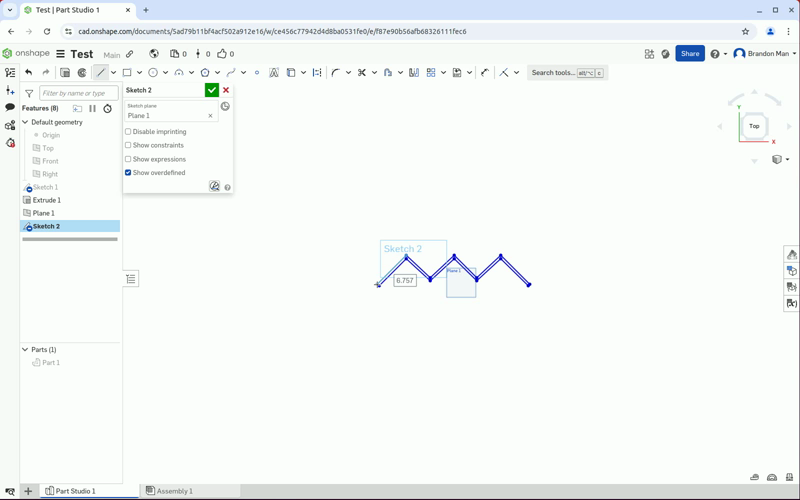
scroll(6)
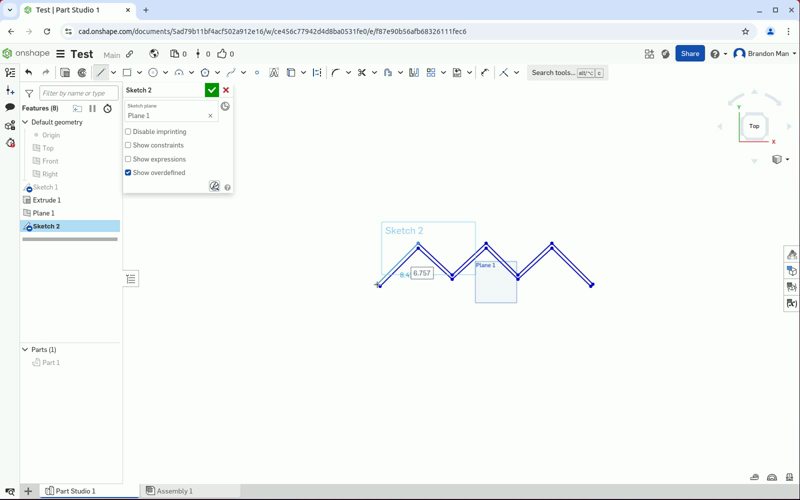
scroll(6)
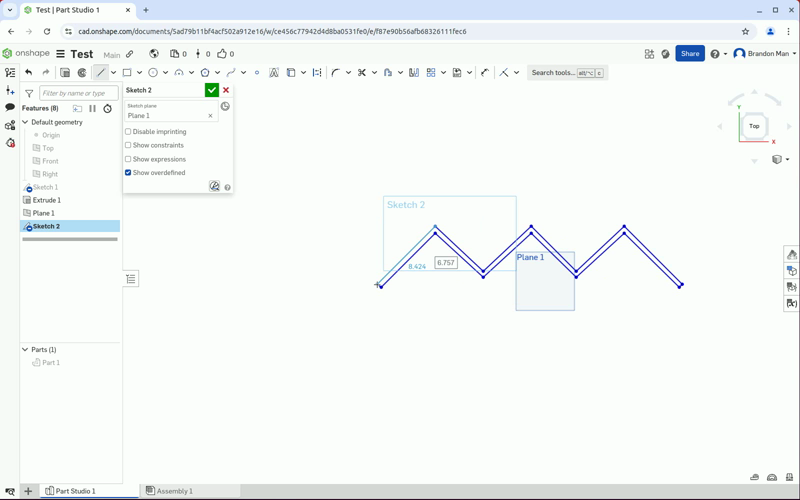
scroll(6)
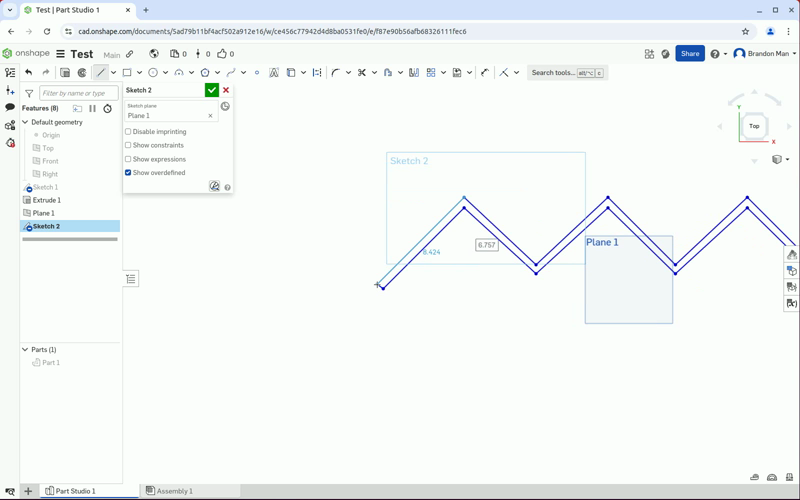
scroll(6)
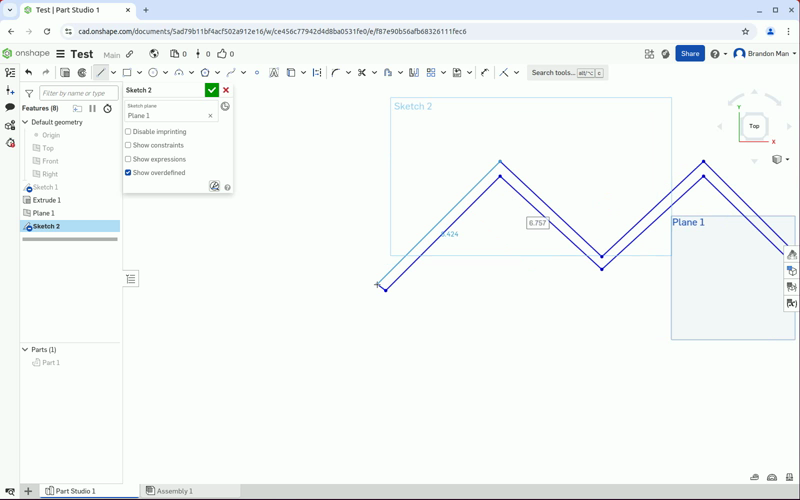
scroll(6)
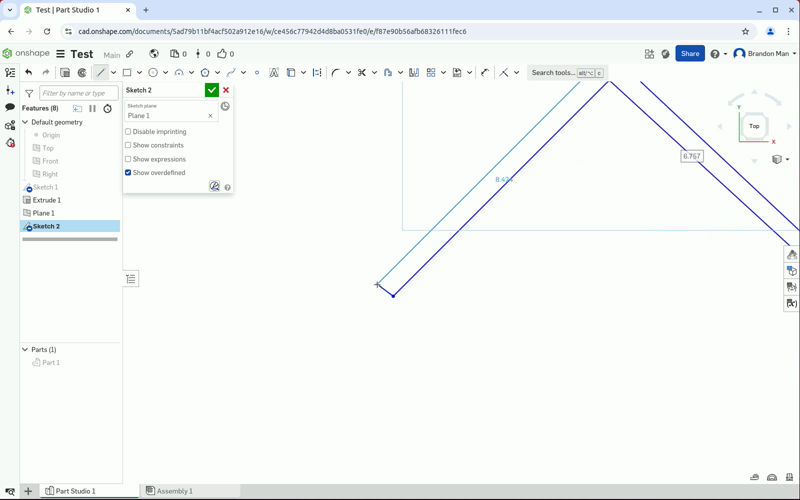
scroll(6)
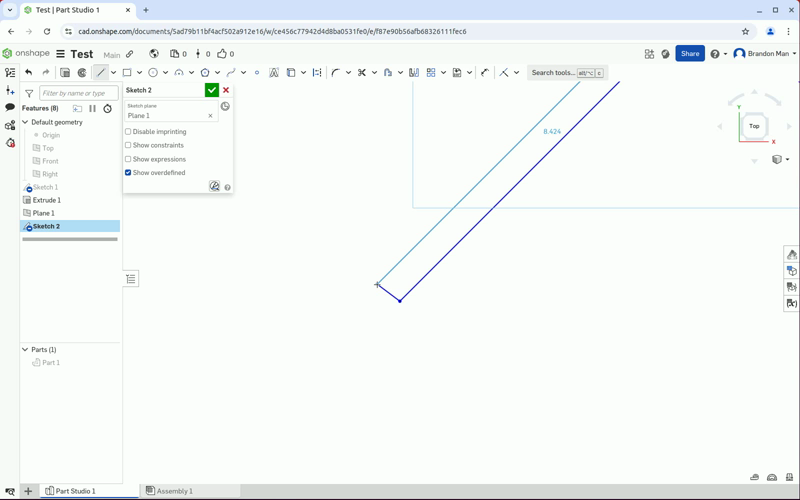
key_up(shift)
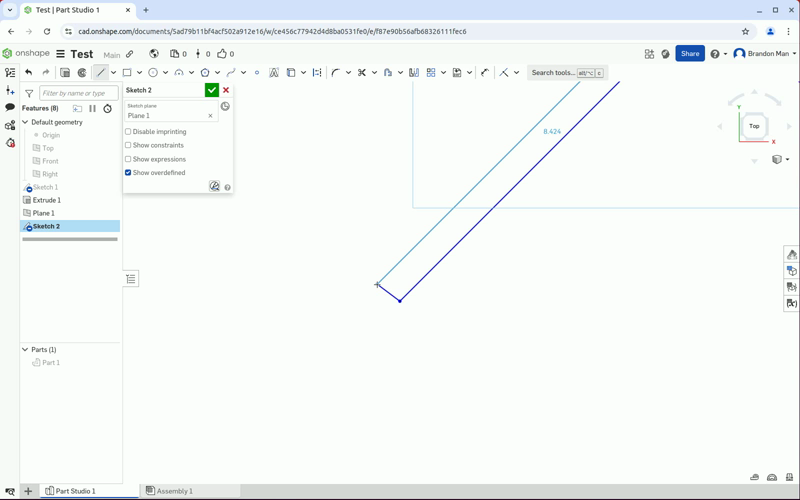
click(377, 284)
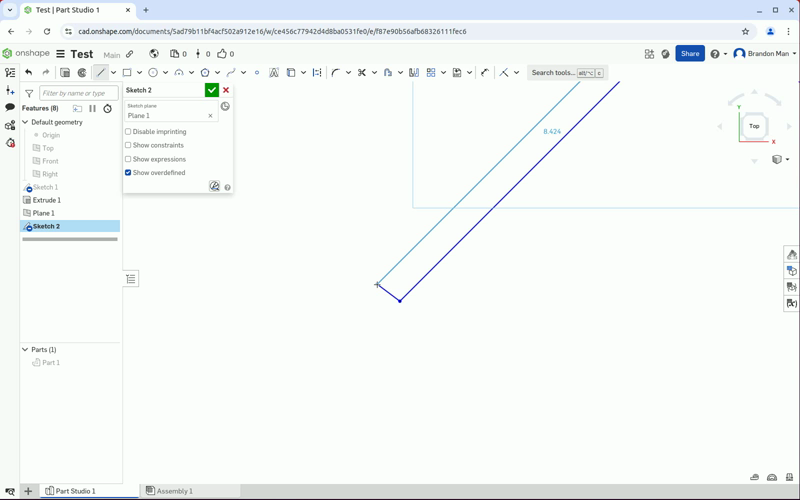
scroll(-6)
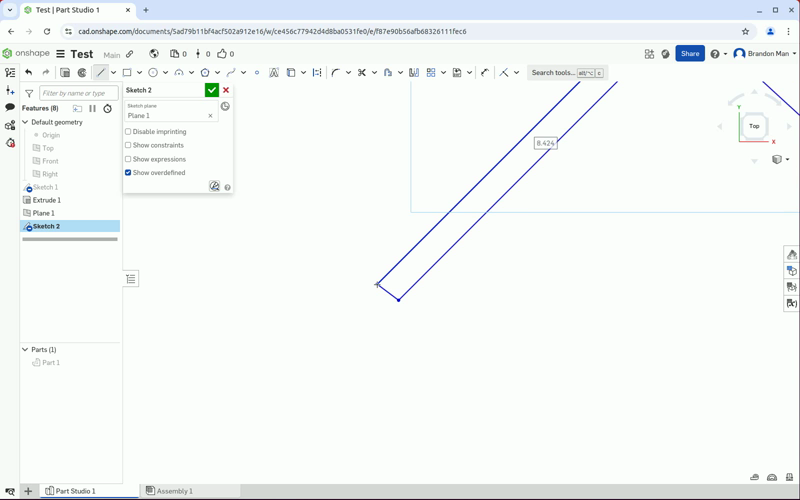
scroll(-6)
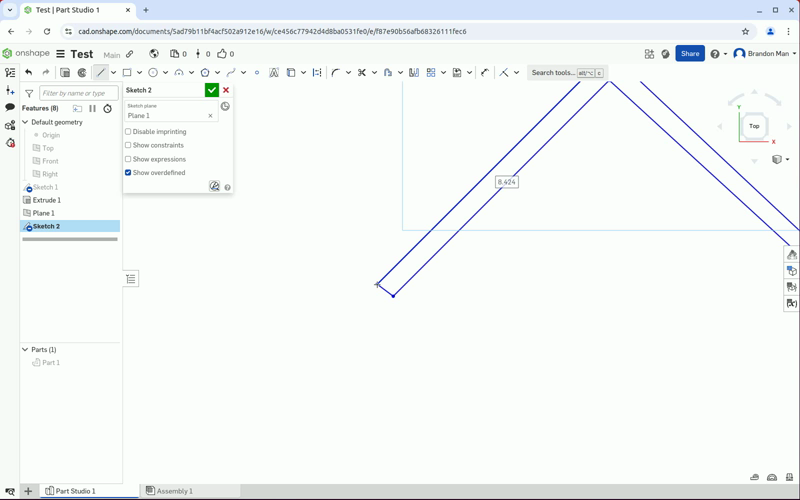
scroll(-6)
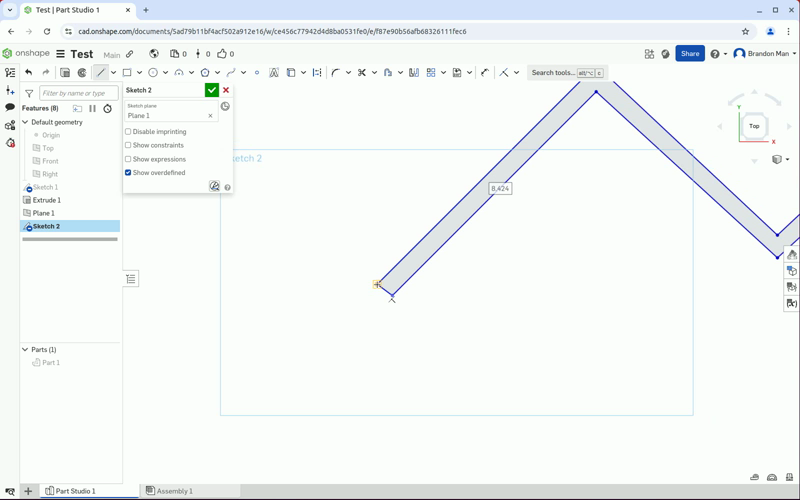
scroll(-6)
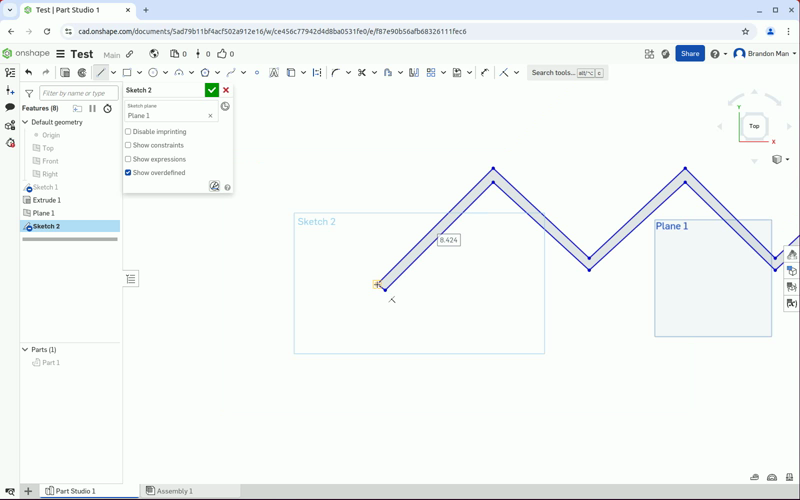
scroll(-6)
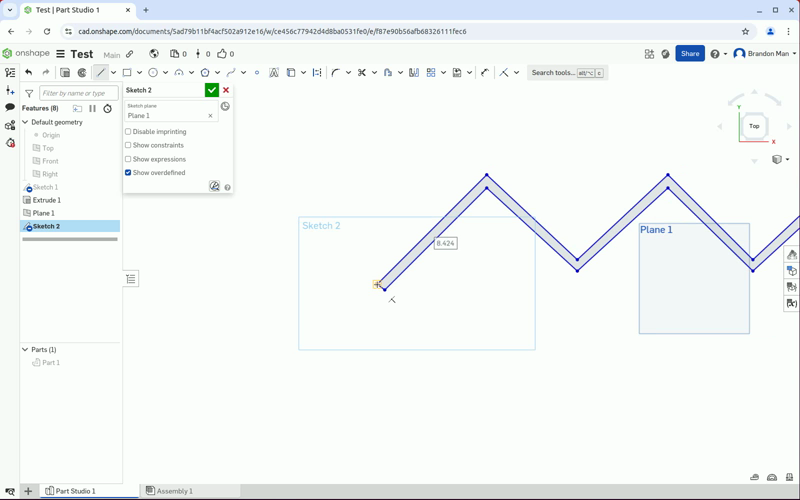
scroll(-6)
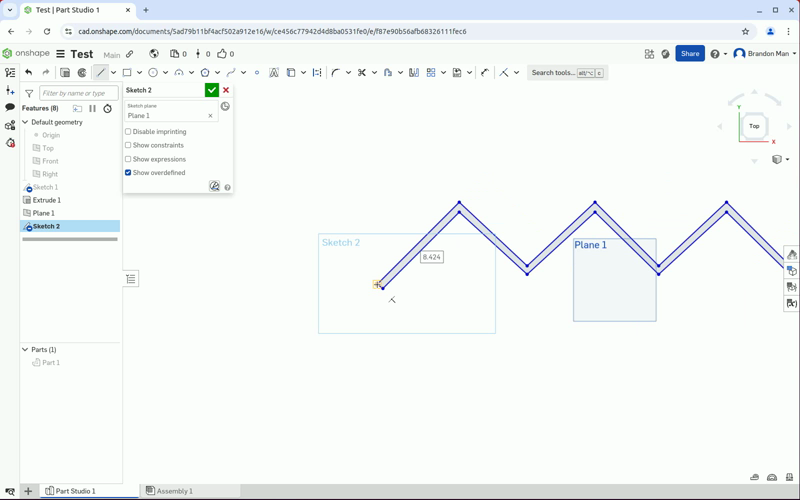
scroll(-6)
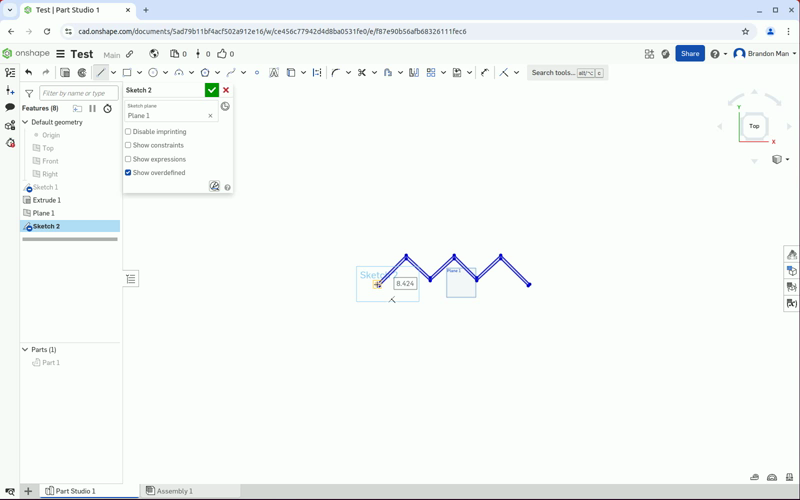
key(esc)
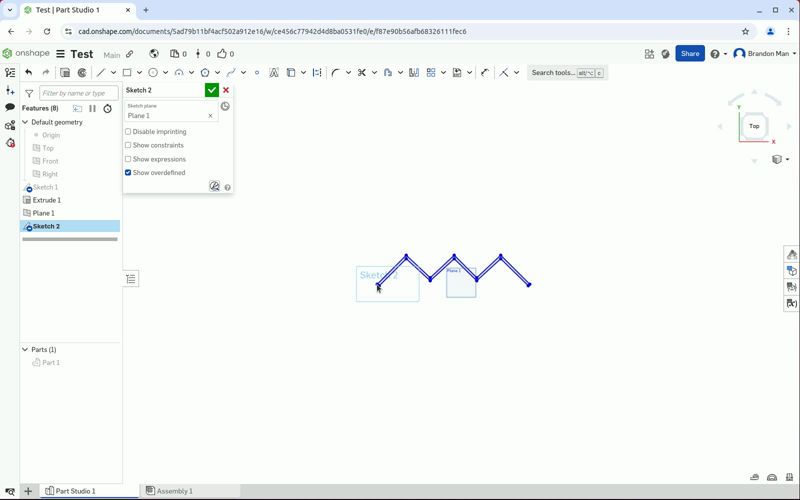
mouse_move(401, 262)
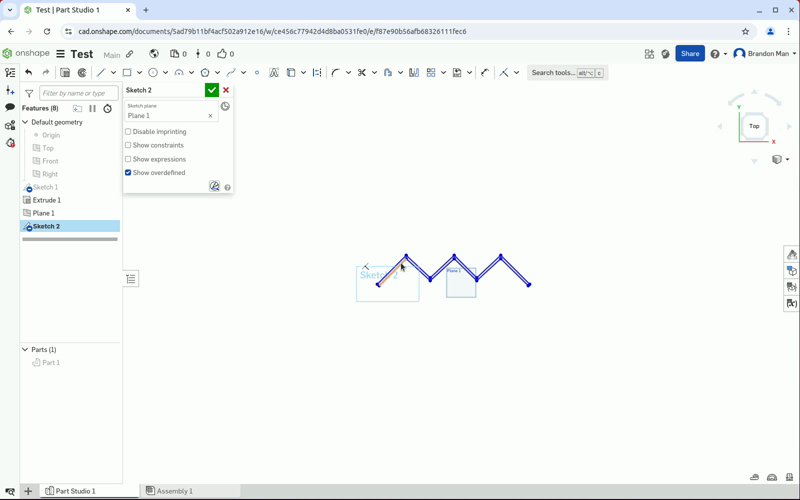
scroll(6)
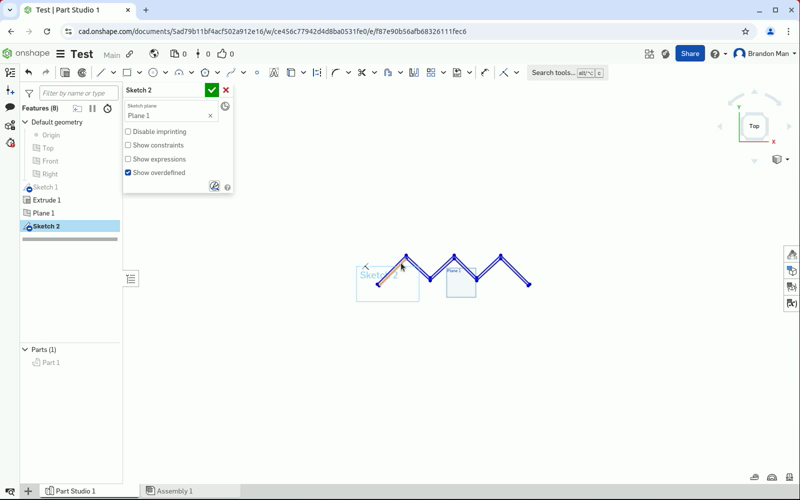
scroll(6)
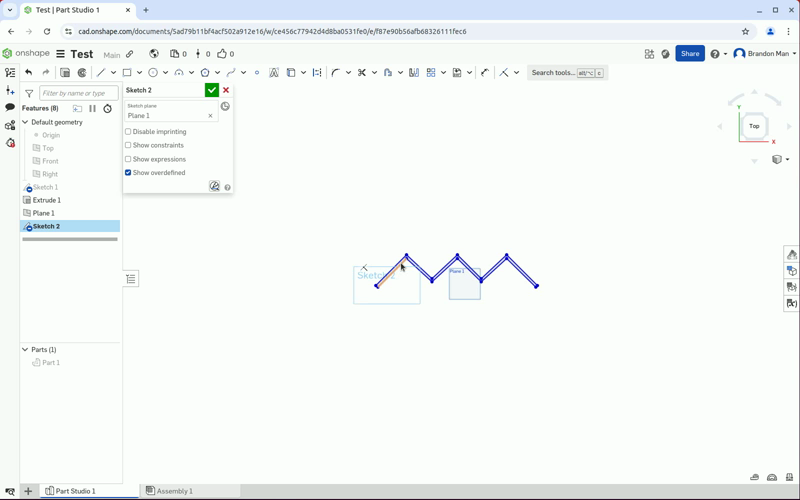
scroll(6)
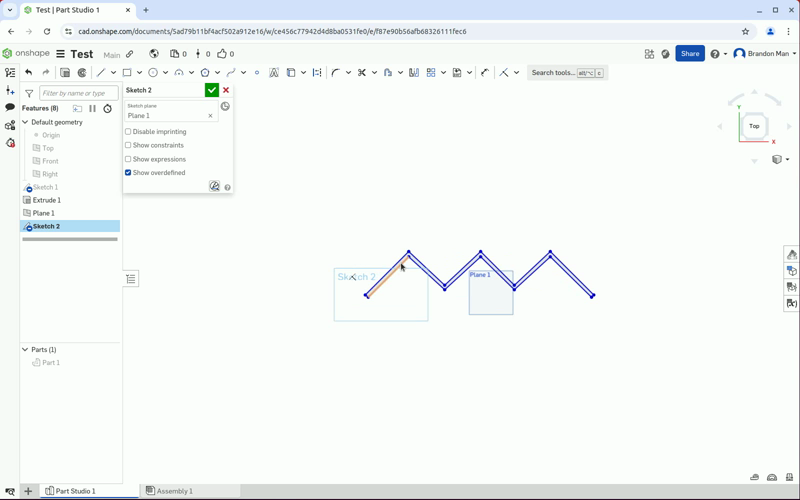
scroll(6)
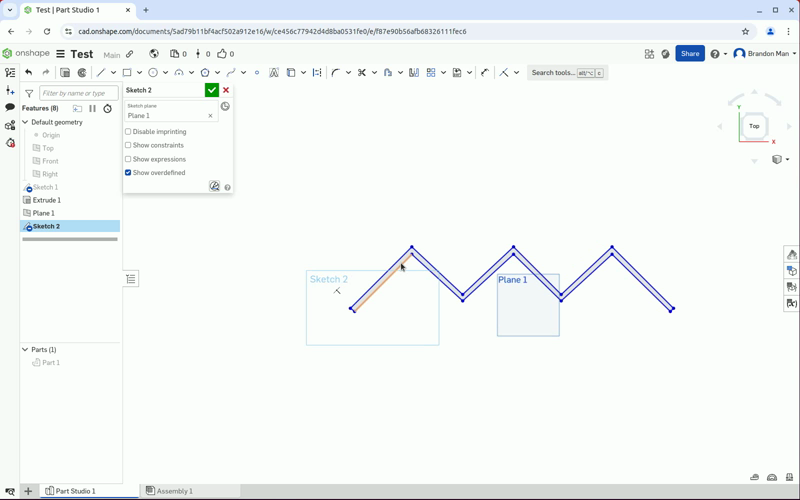
scroll(6)
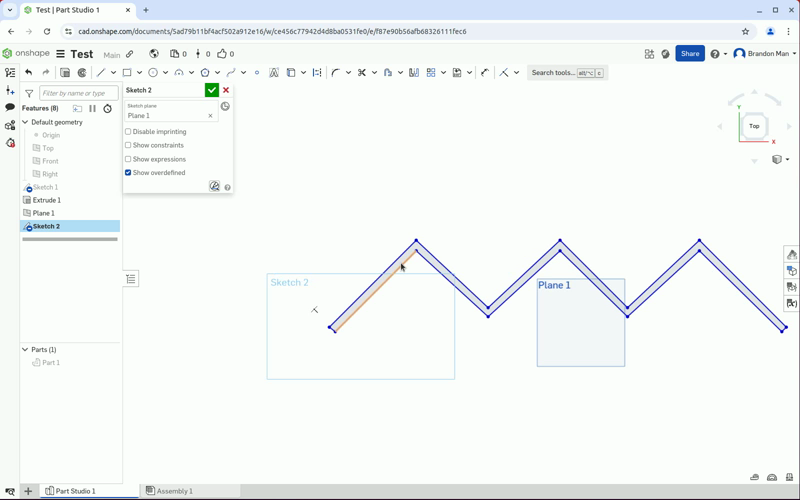
scroll(6)
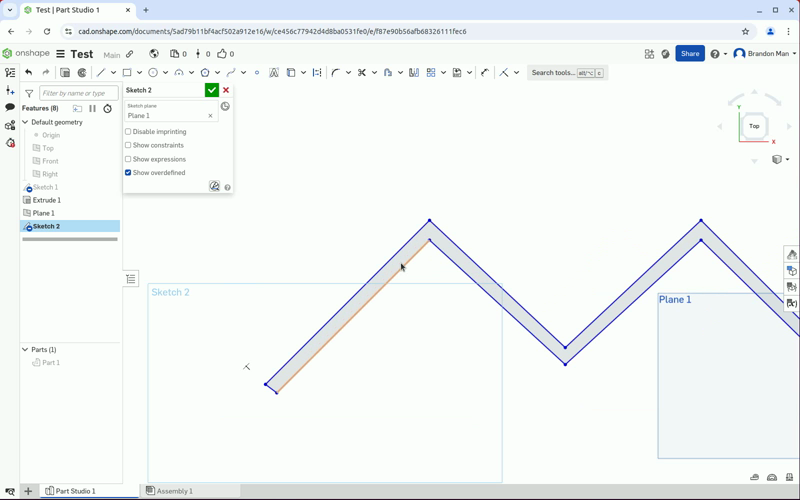
scroll(6)
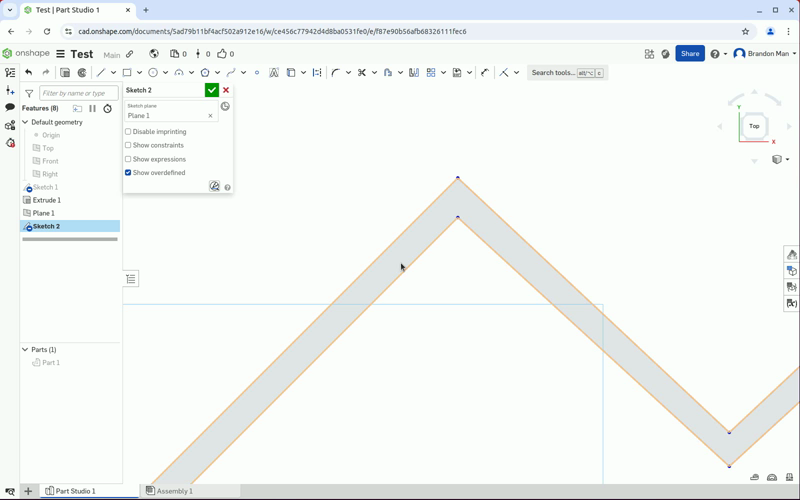
click(401, 262)
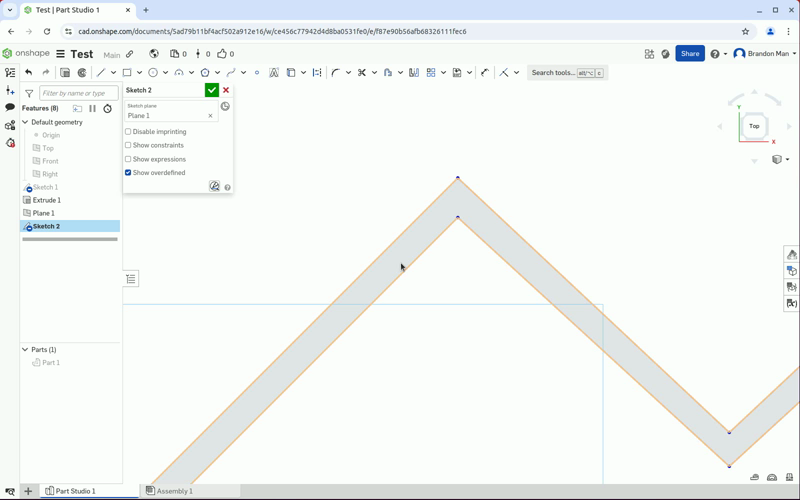
scroll(-6)
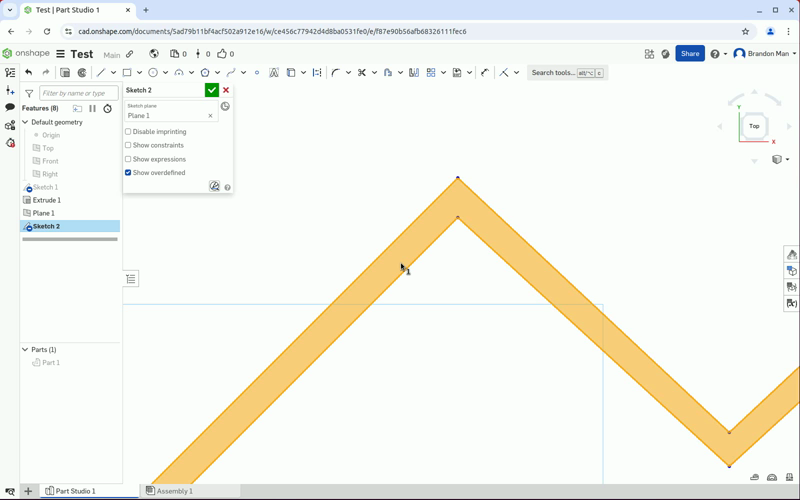
scroll(-6)
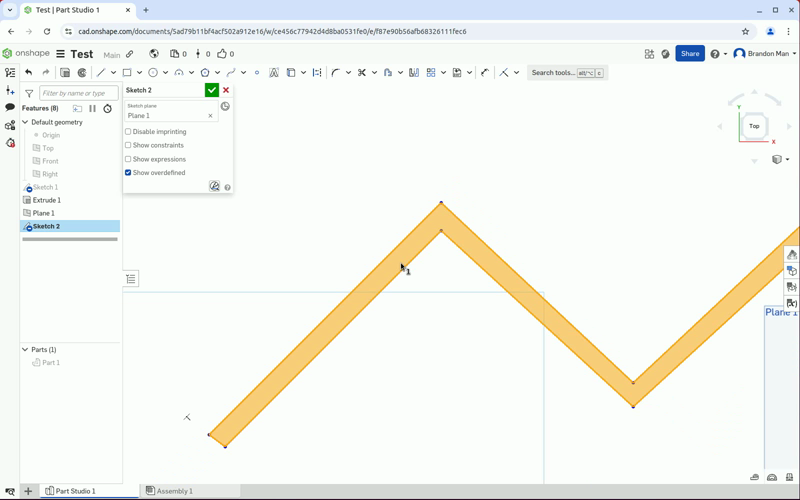
scroll(-6)
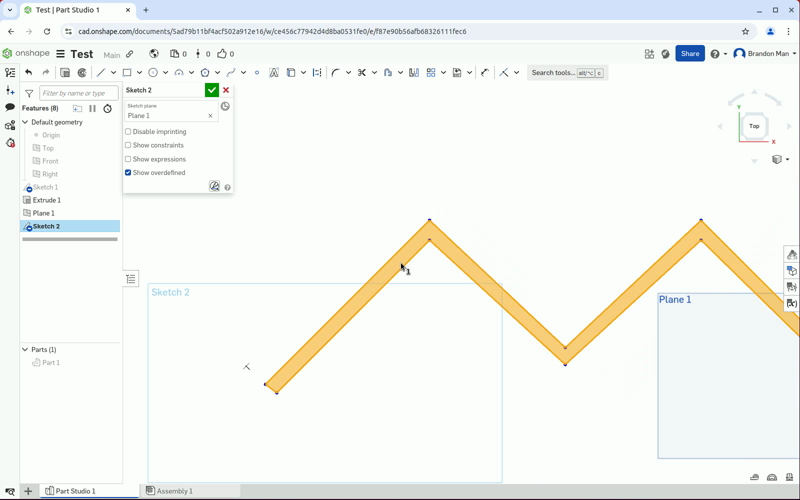
scroll(-6)
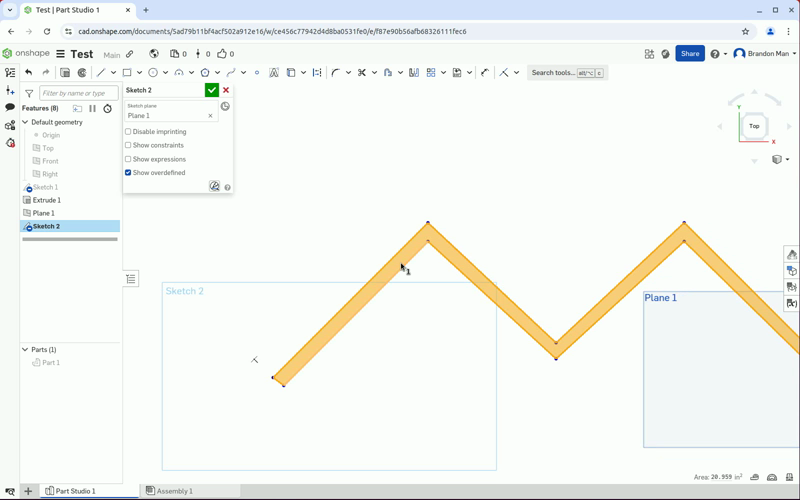
scroll(-6)
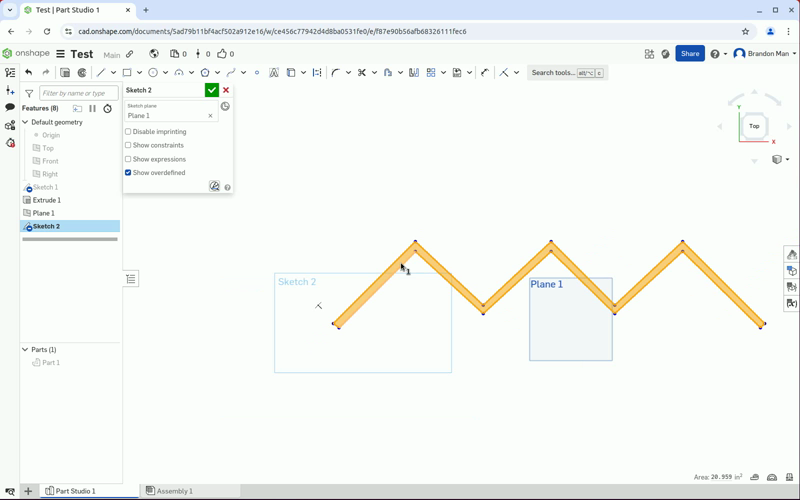
scroll(-6)
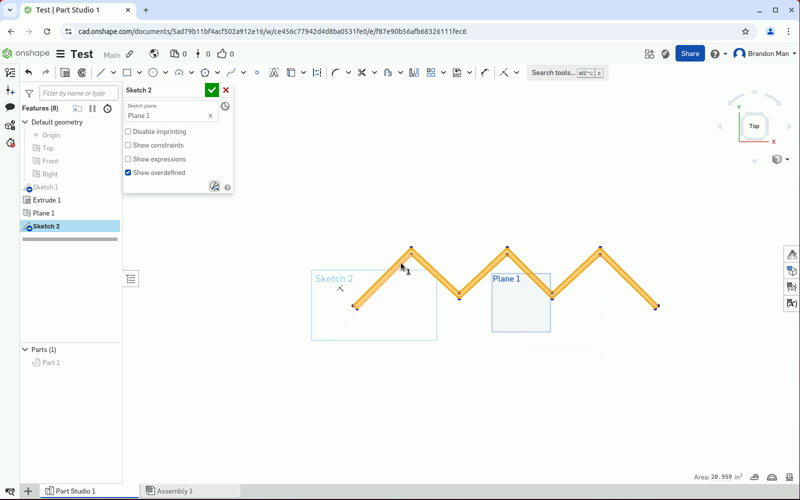
scroll(-6)
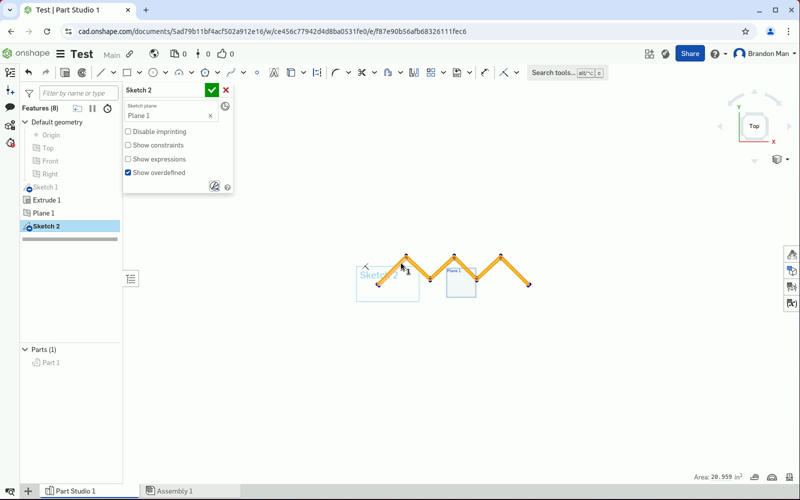
mouse_move(73, 352)
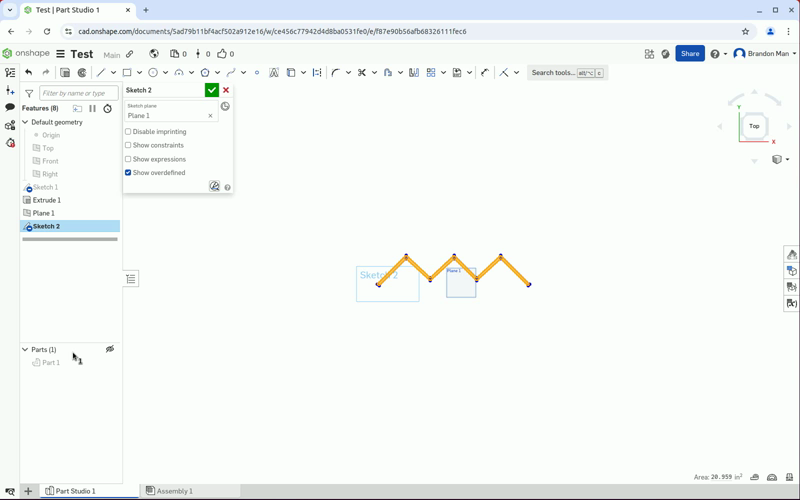
key(shift+y)
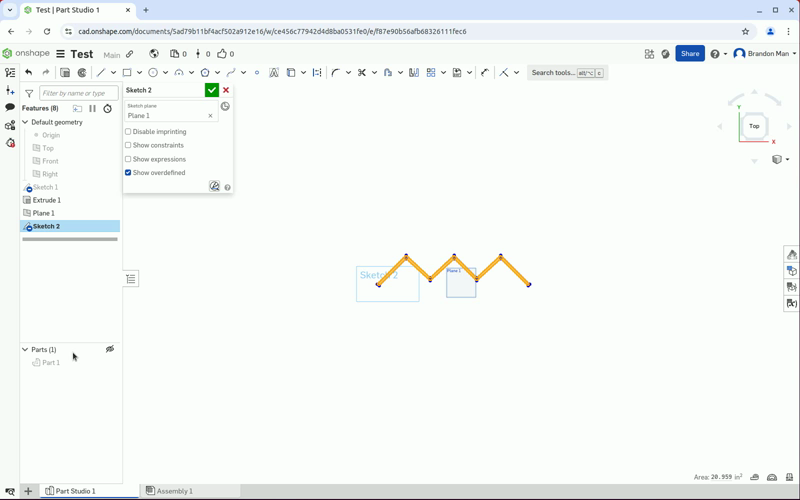
key(shift+e)
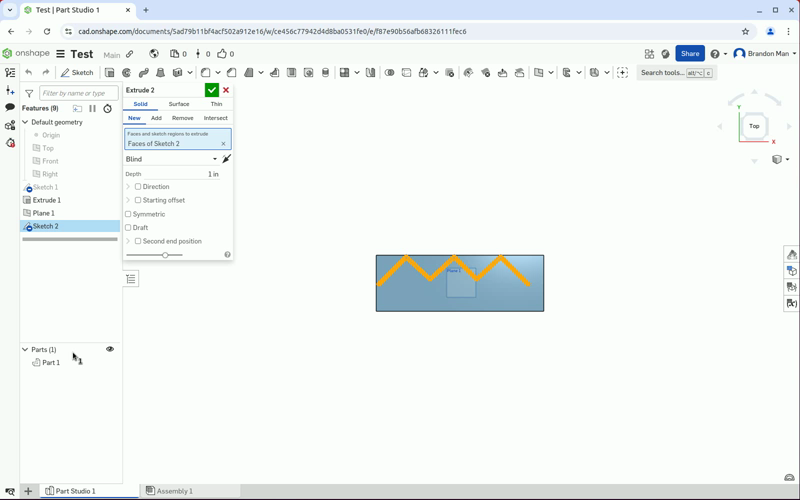
mouse_move(143, 106)
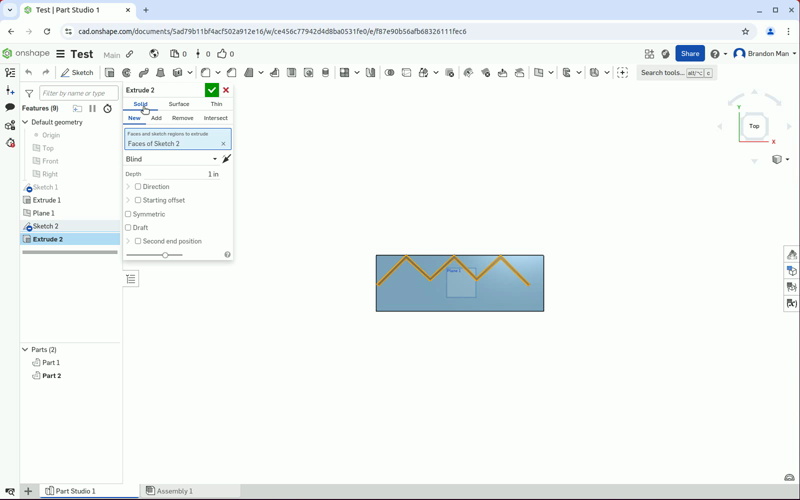
click(143, 106)
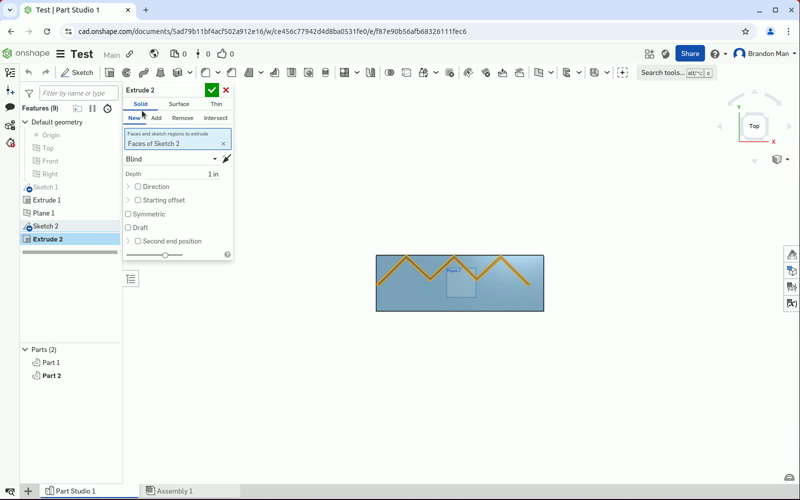
mouse_move(137, 120)
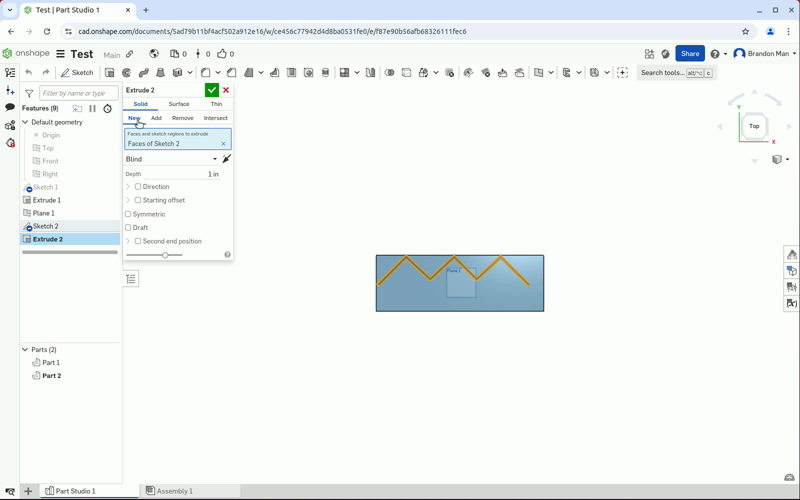
click(137, 120)
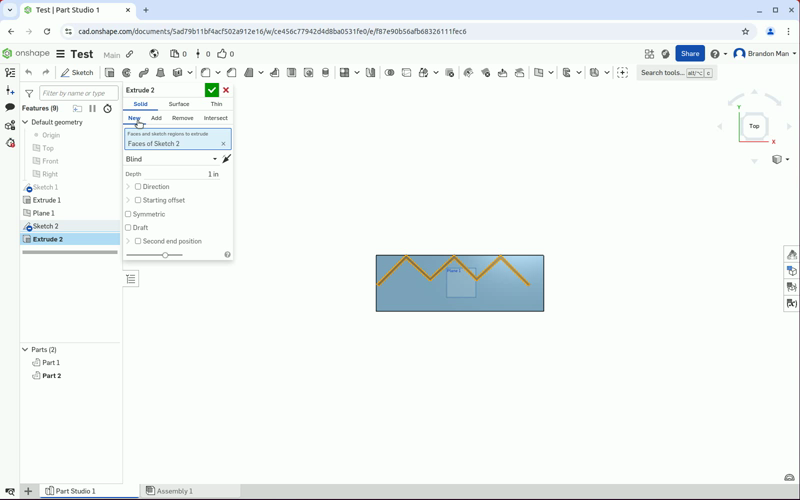
key(tab, 4)
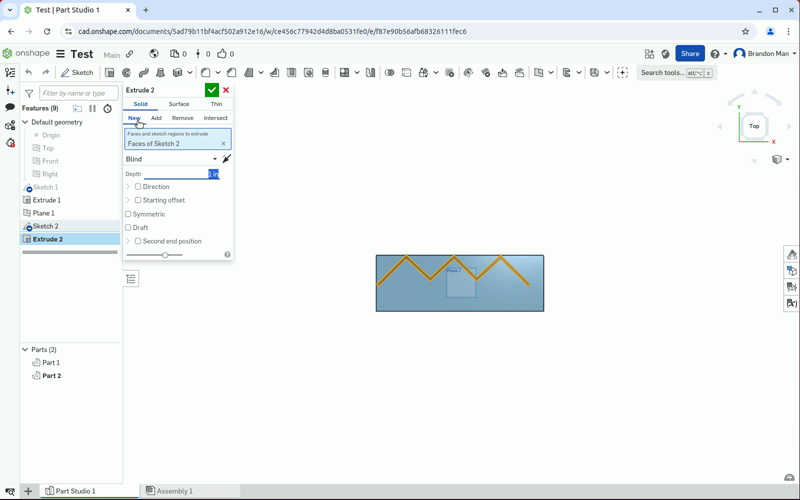
text(22.627)
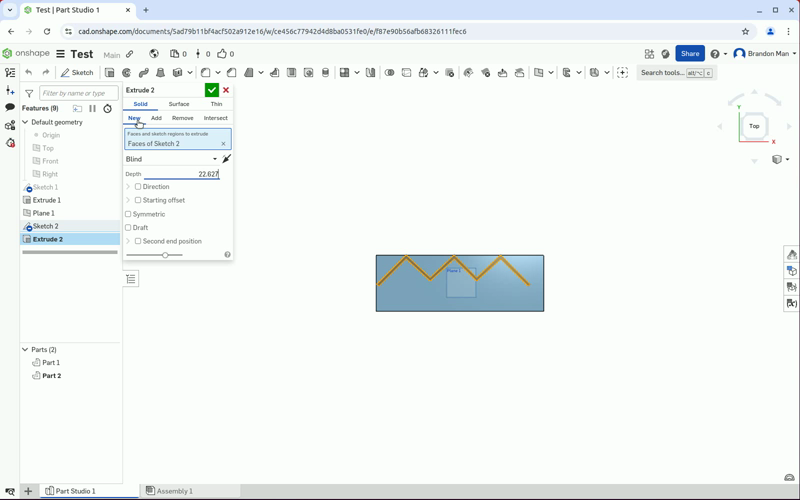
key(enter)
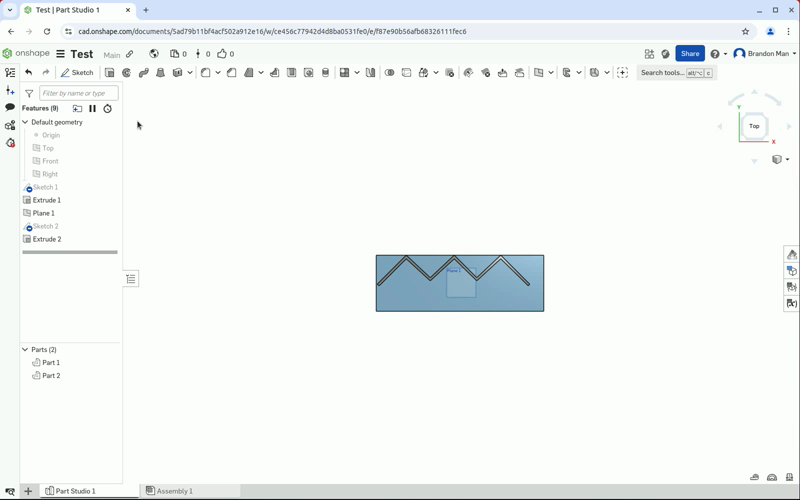
key(shift+h)
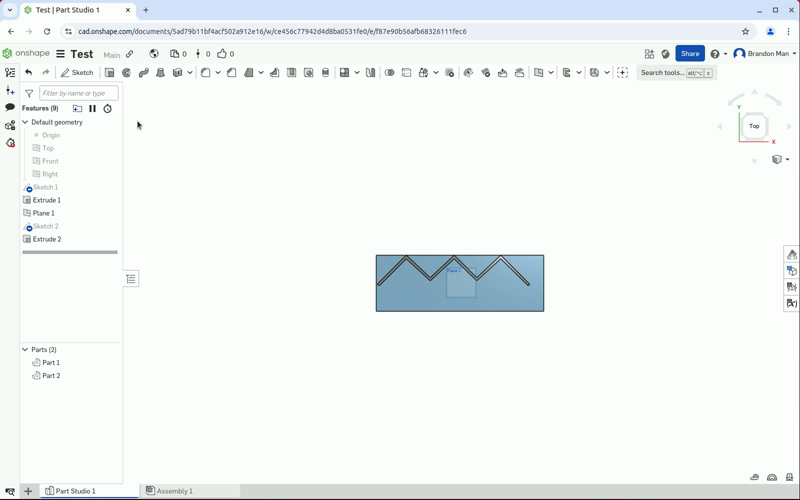
key(shift+h)
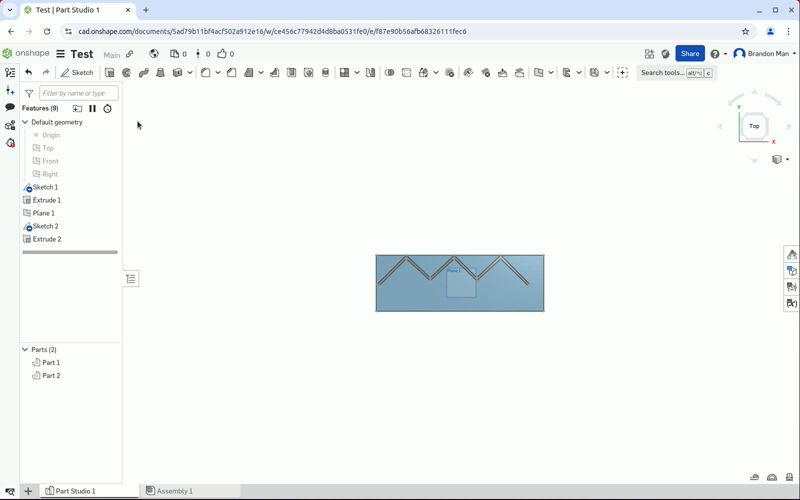
key(shift+7)
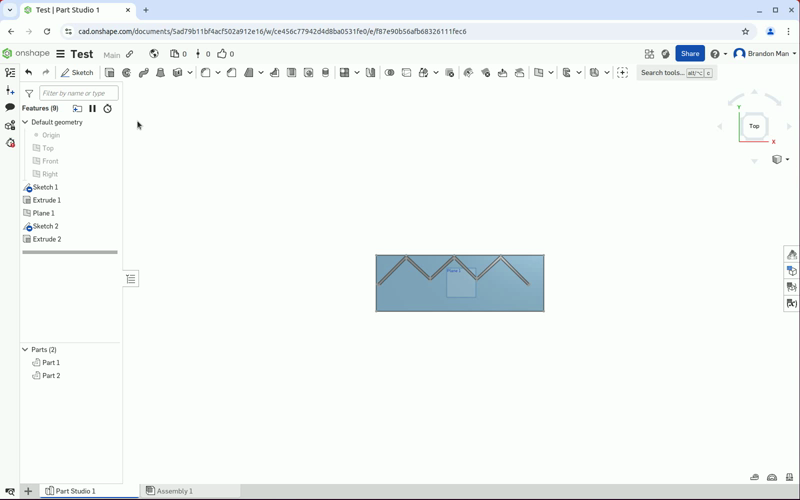
key(up, 3)
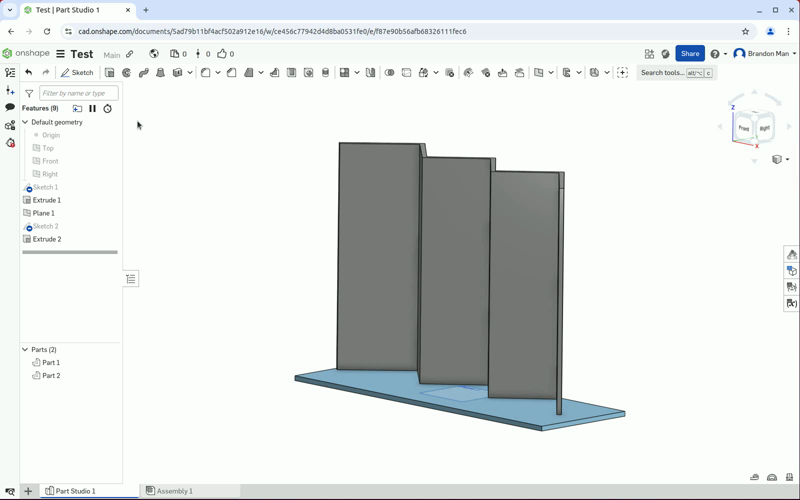
key(left, 3)
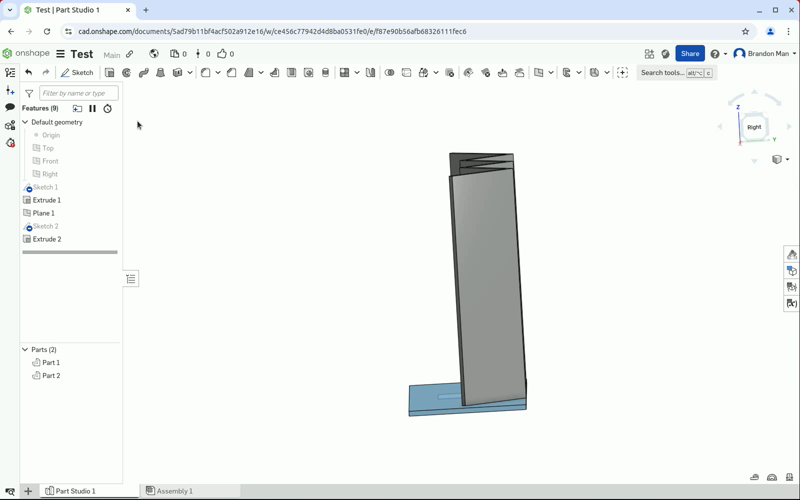
key(right, 3)
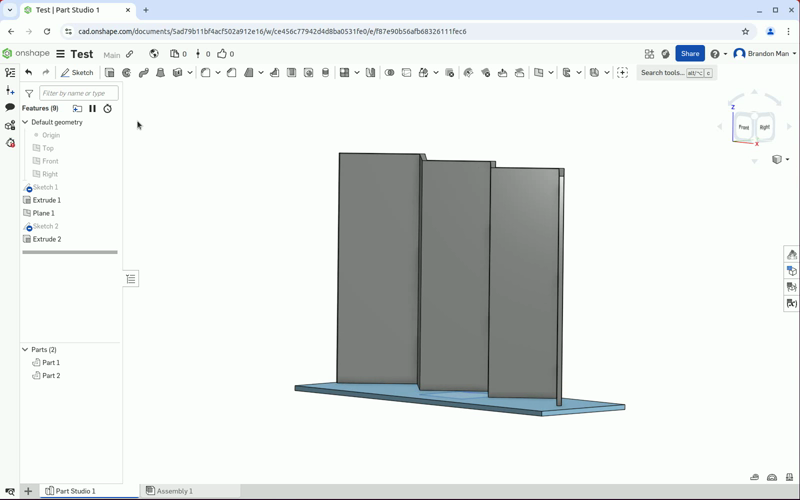
key(down, 3)
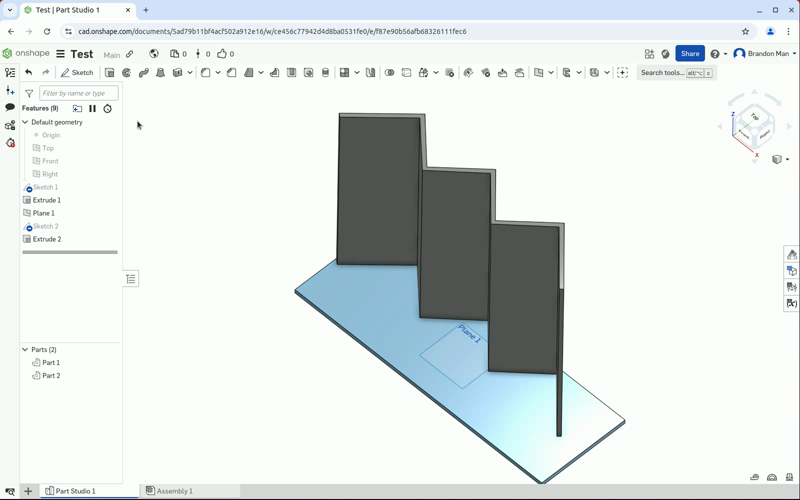
mouse_move(73, 189)
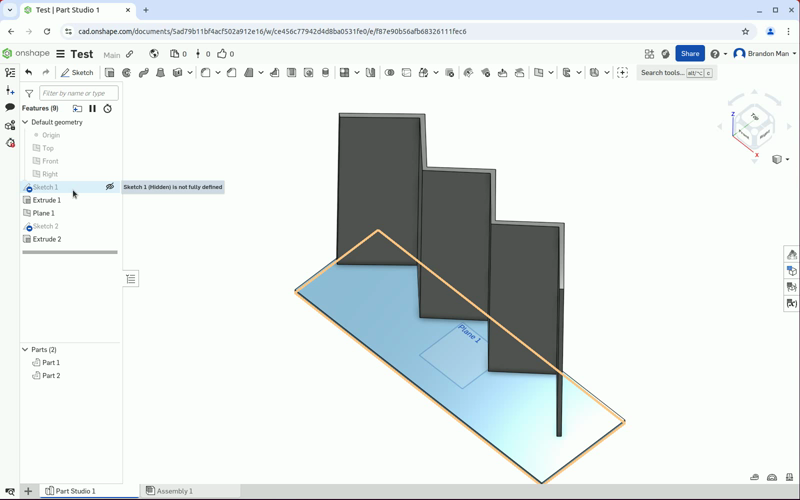
click(73, 189)